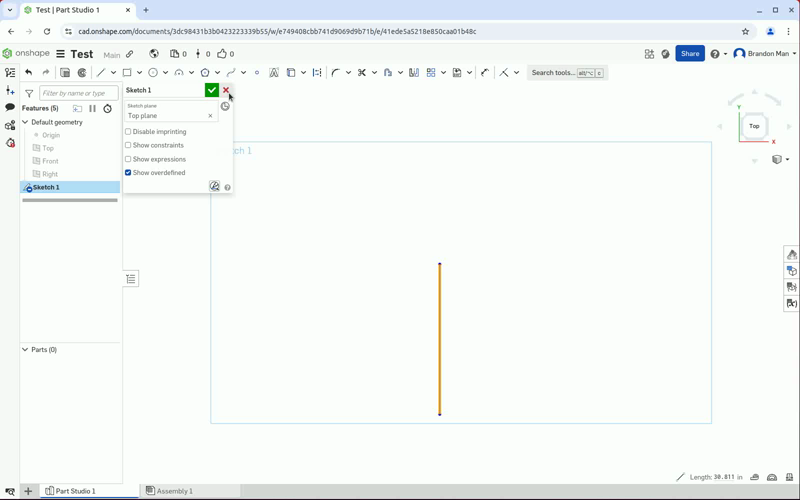
key(shift+h)
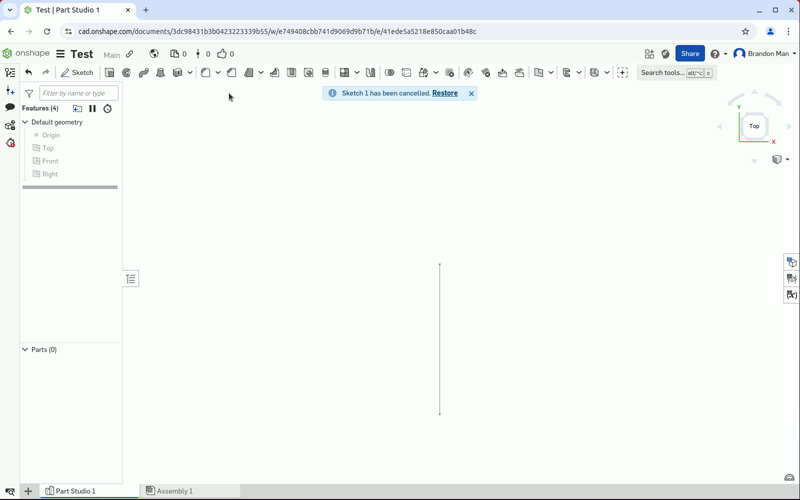
mouse_move(73, 352)
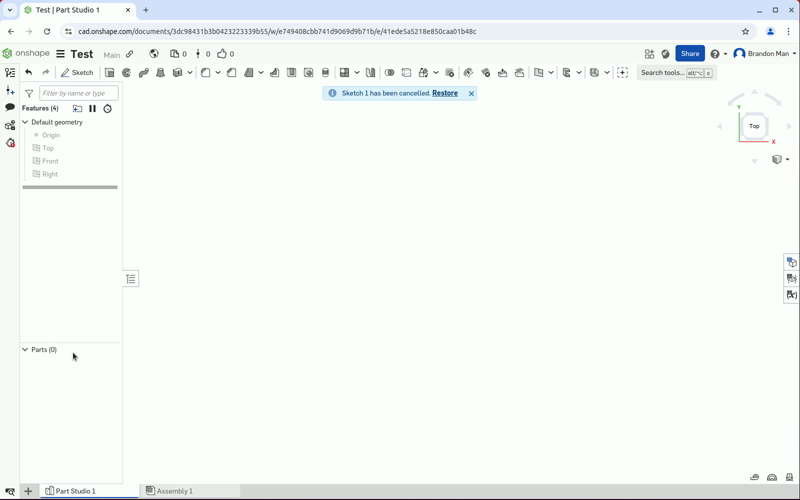
key(y)
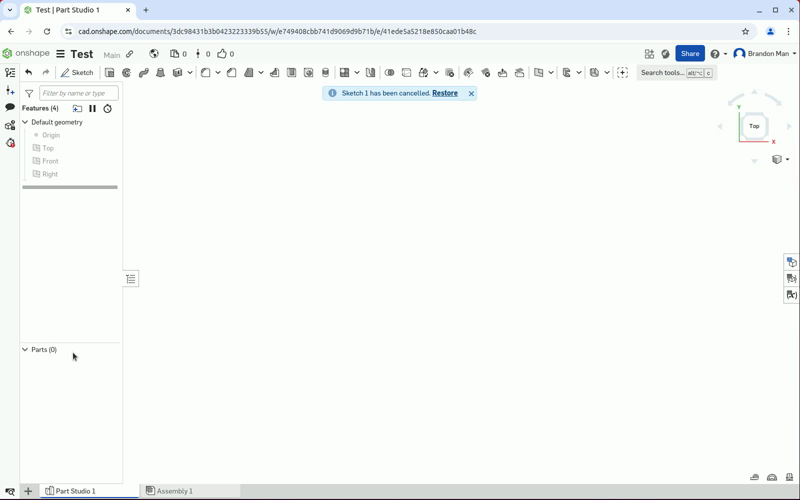
key(shift+p)
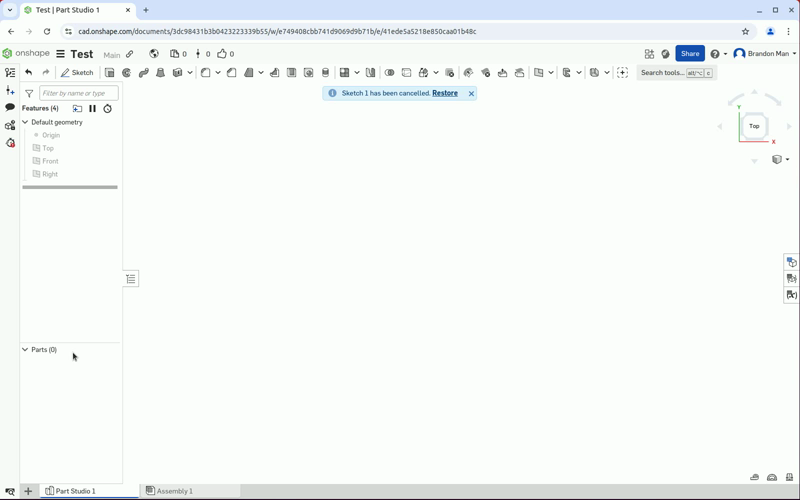
key(space)
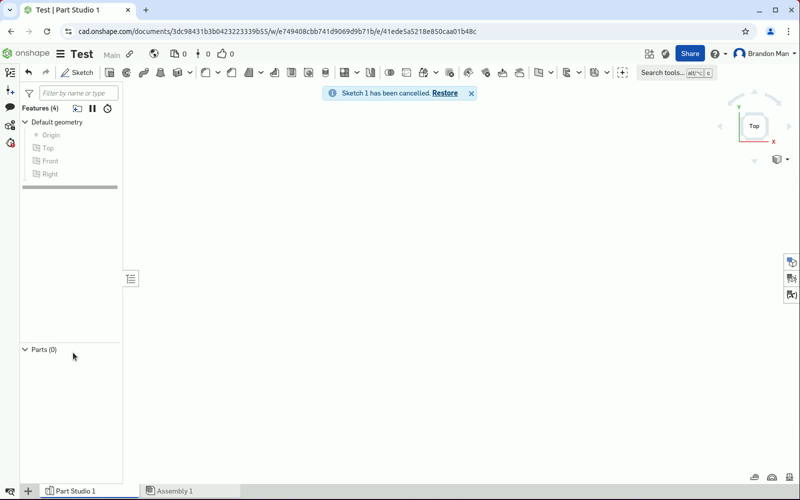
key_down(shift)
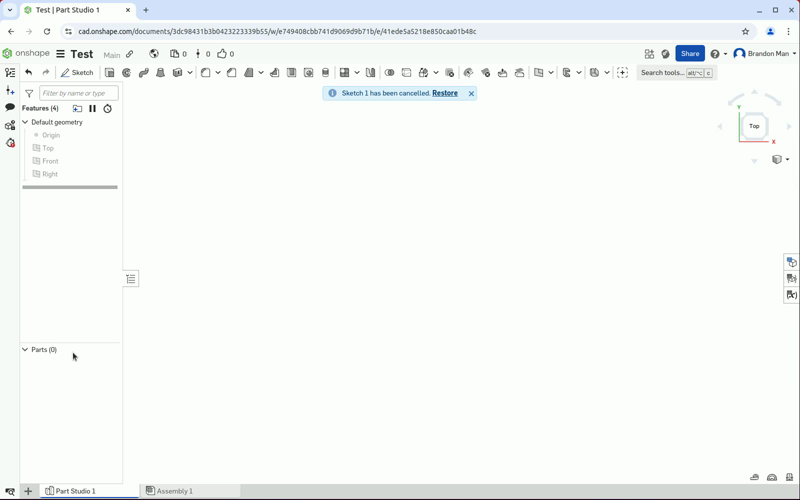
key(up)
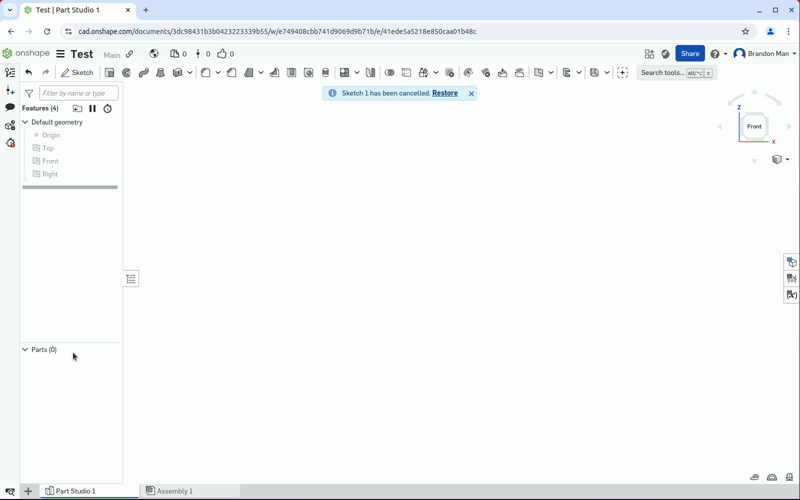
key_up(shift)
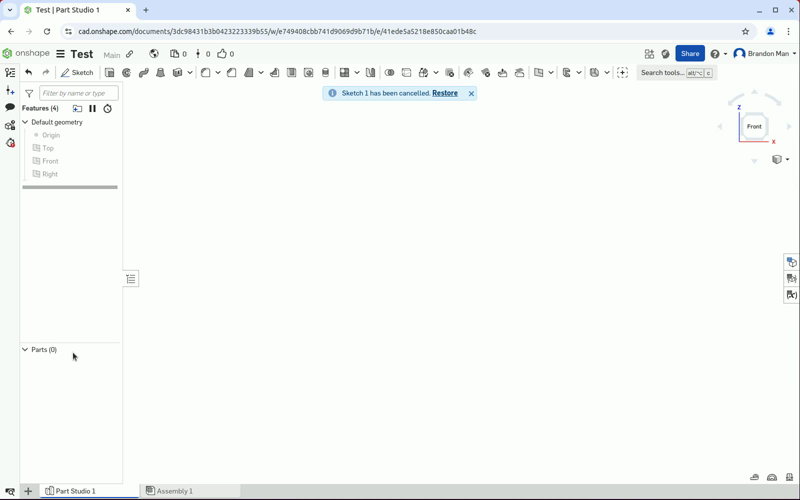
mouse_move(73, 352)
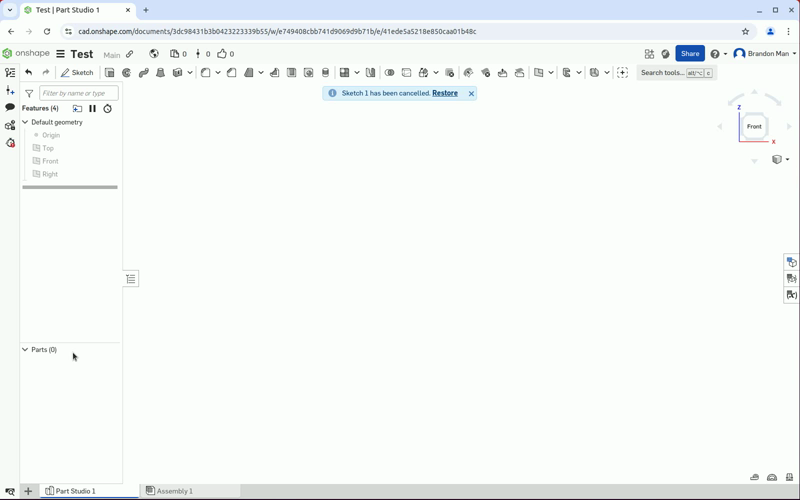
key(shift+y)
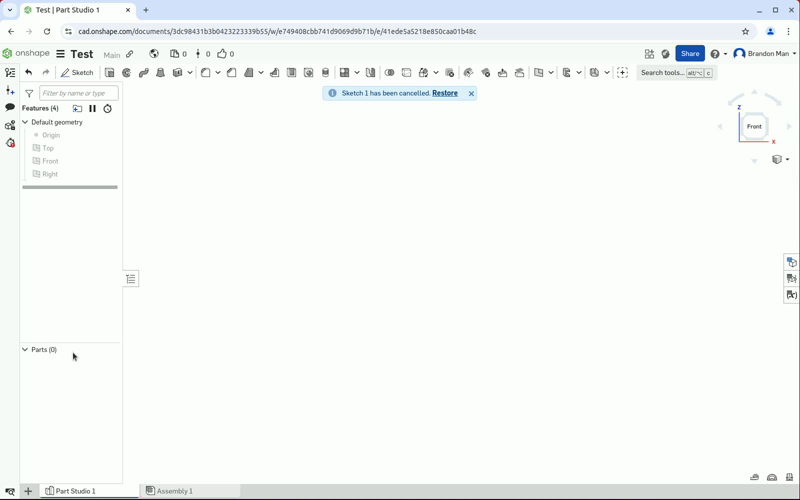
key(shift+s)
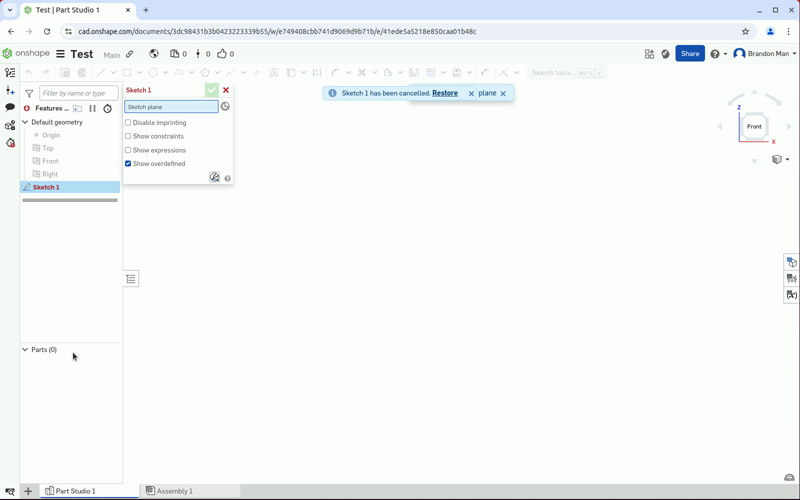
mouse_move(73, 163)
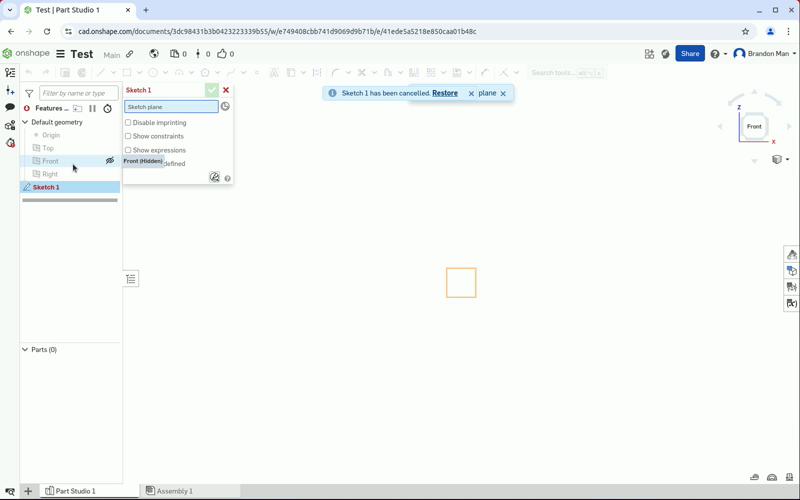
click(73, 163)
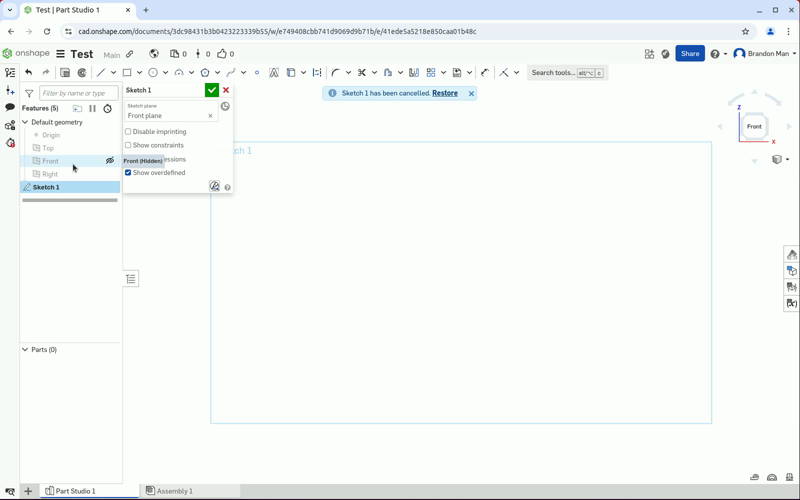
mouse_move(73, 352)
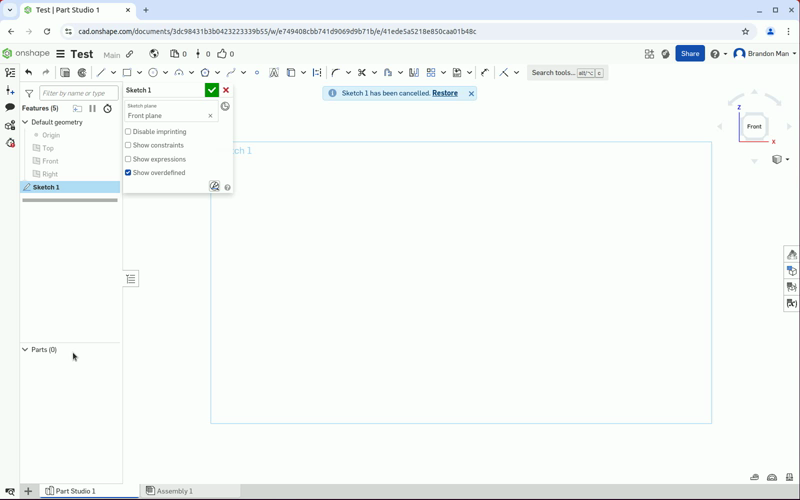
key(y)
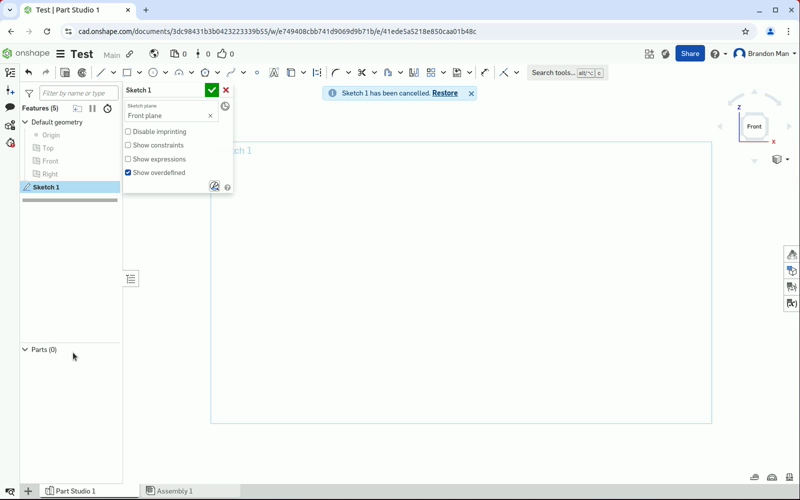
key(l)
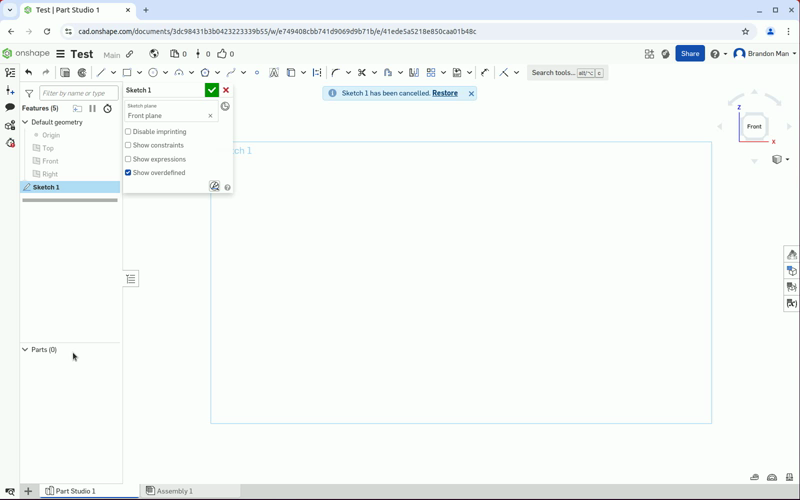
key_down(shift)
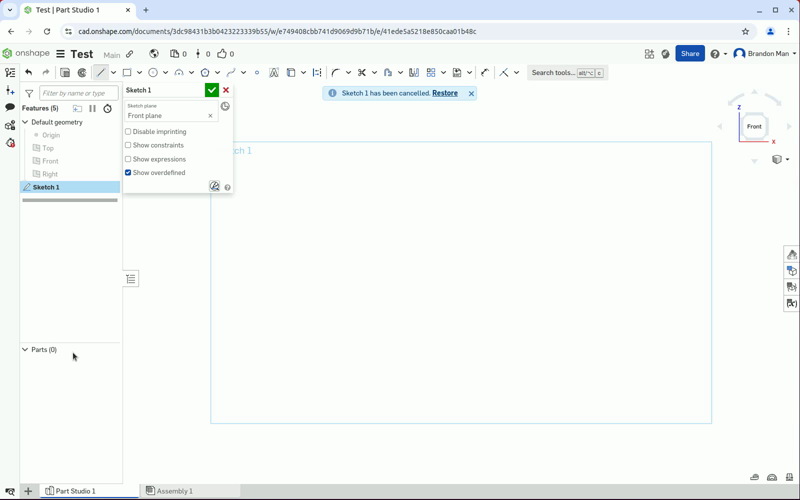
mouse_move(460, 282)
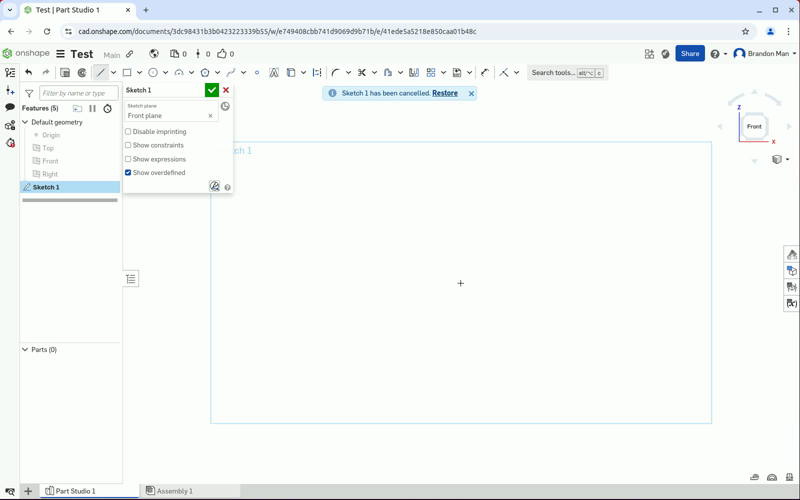
click(460, 282)
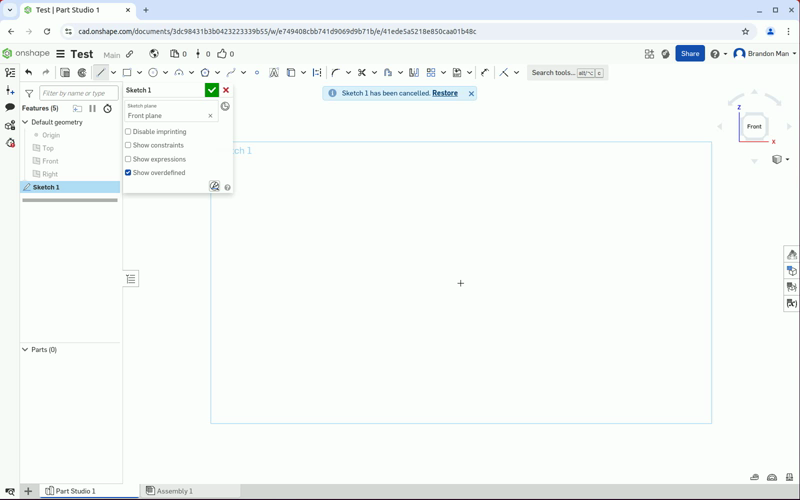
key_up(shift)
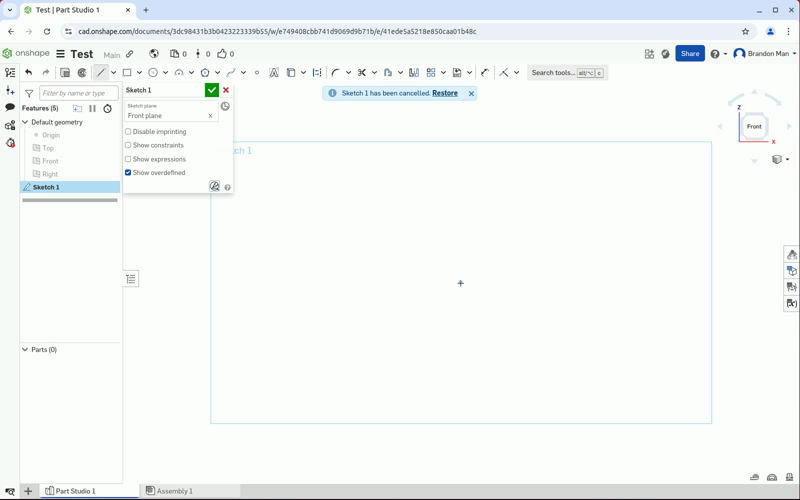
key_down(shift)
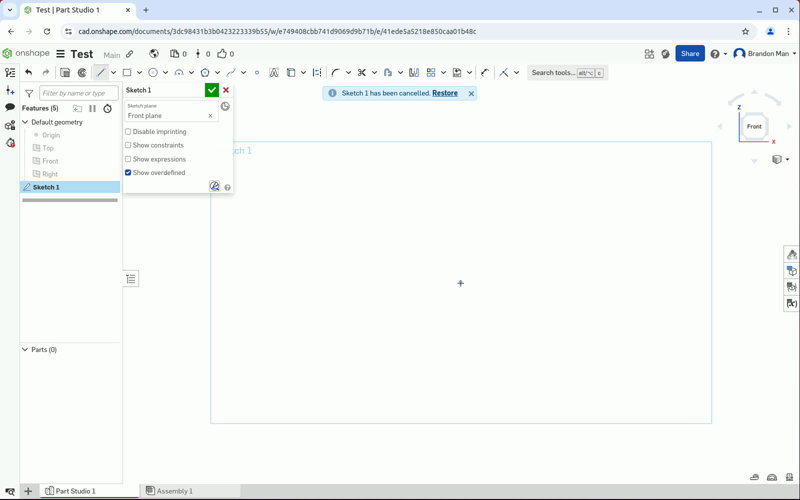
mouse_move(573, 282)
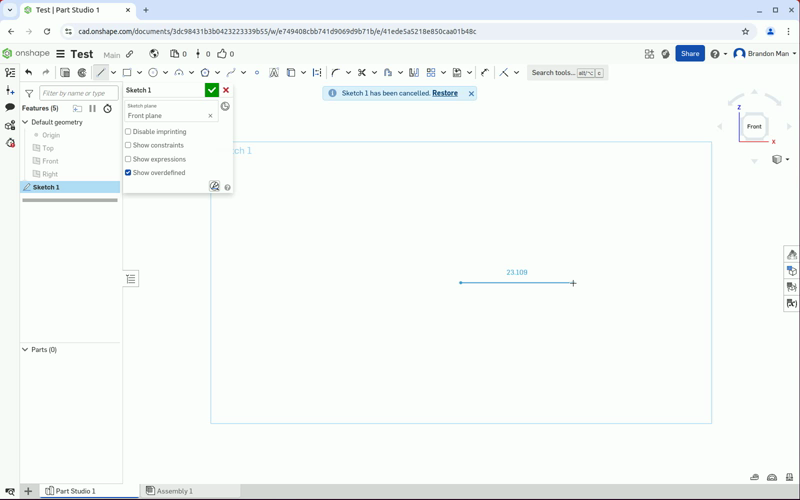
click(573, 282)
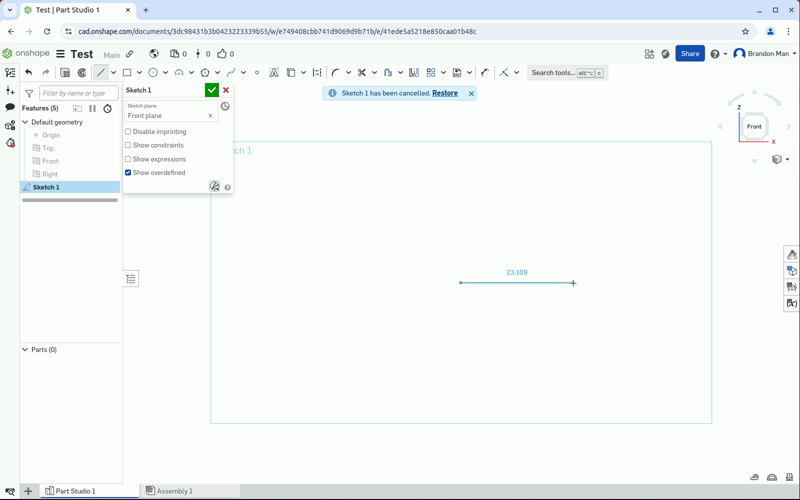
key_up(shift)
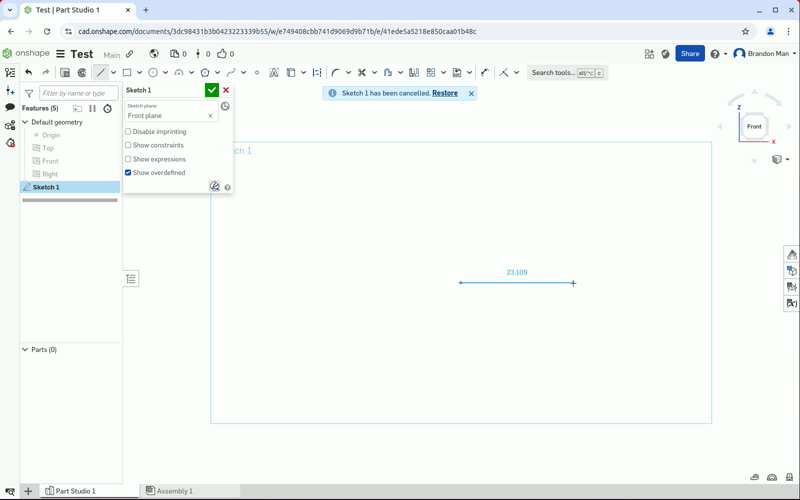
key_down(shift)
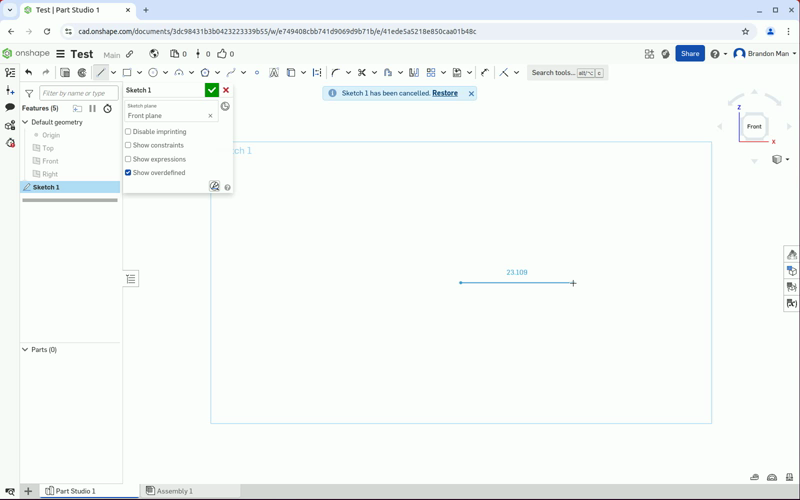
mouse_move(589, 282)
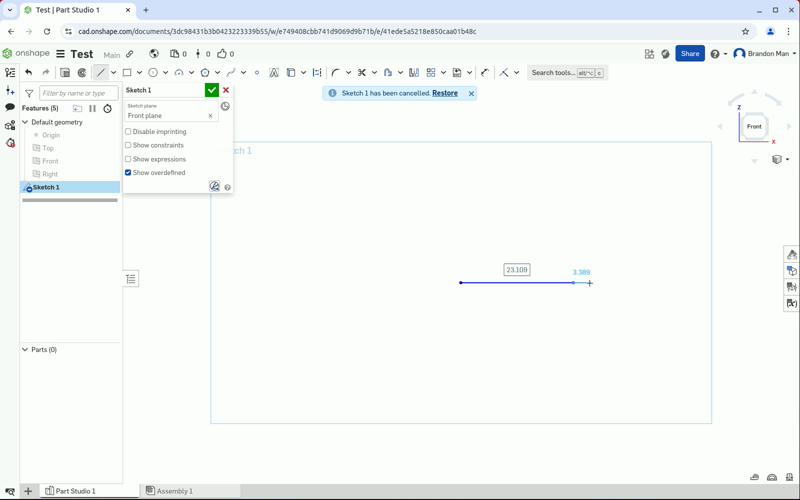
mouse_move(564, 273)
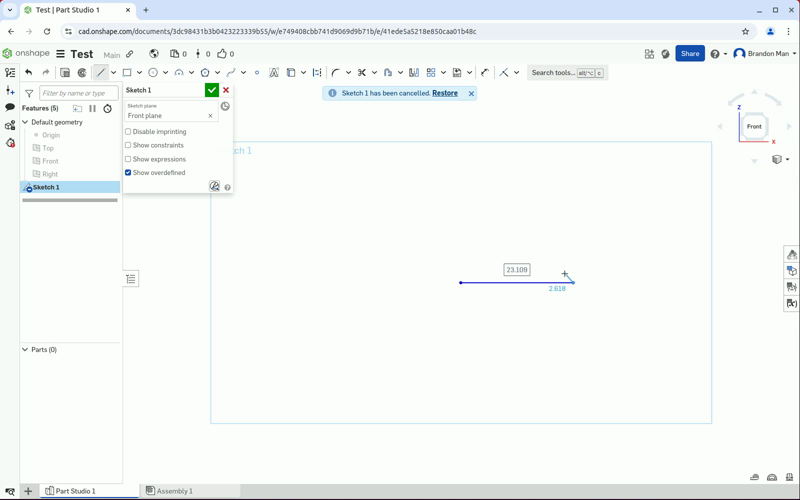
click(564, 273)
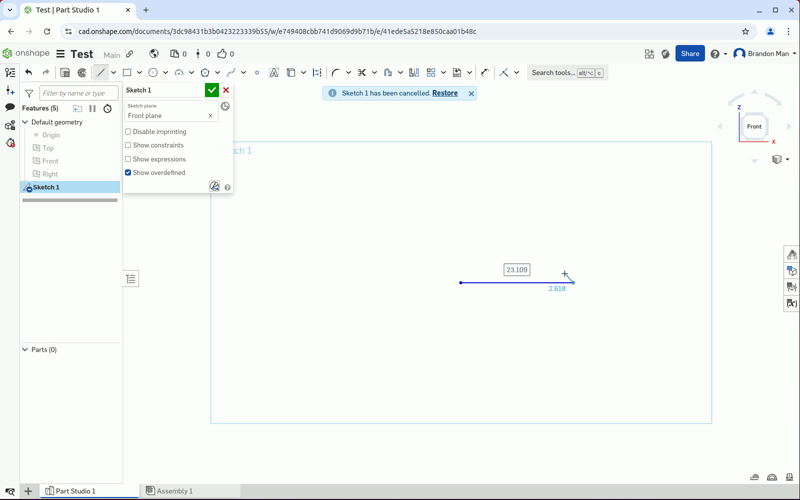
key_up(shift)
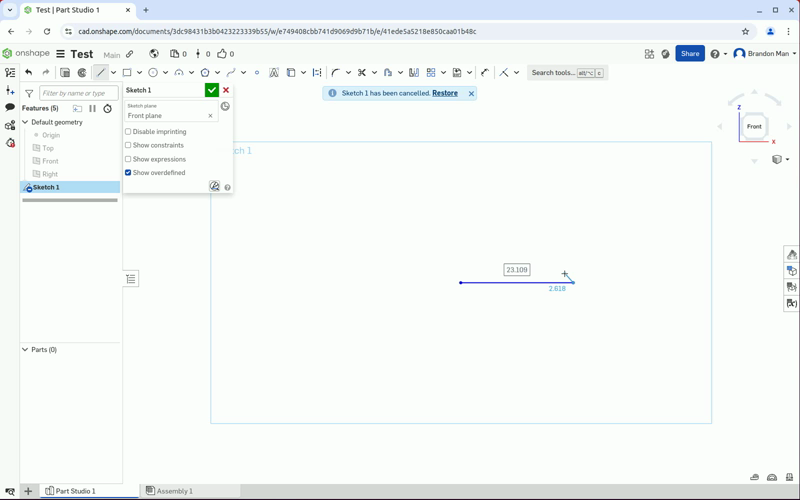
key_down(shift)
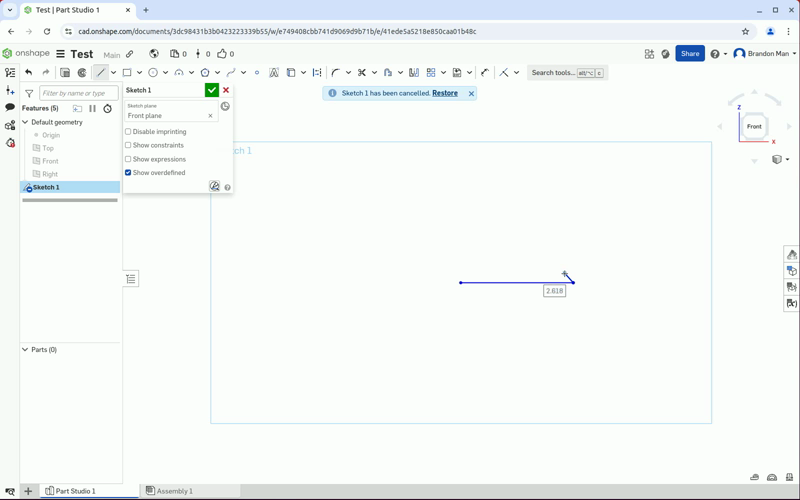
mouse_move(589, 273)
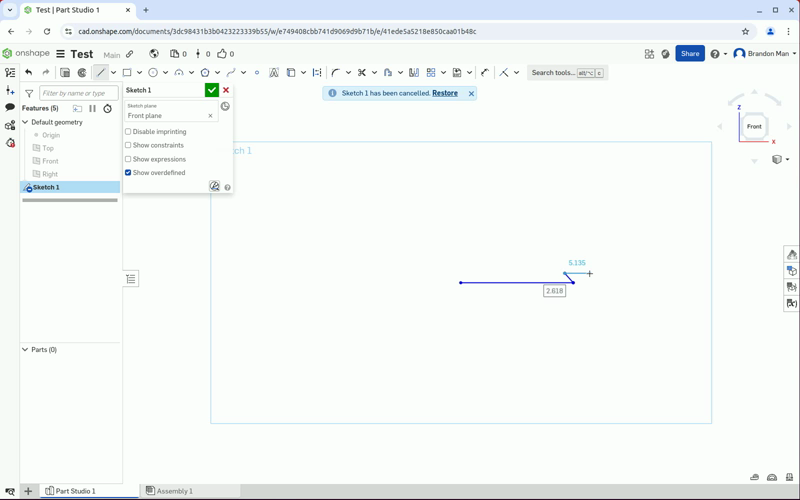
mouse_move(564, 275)
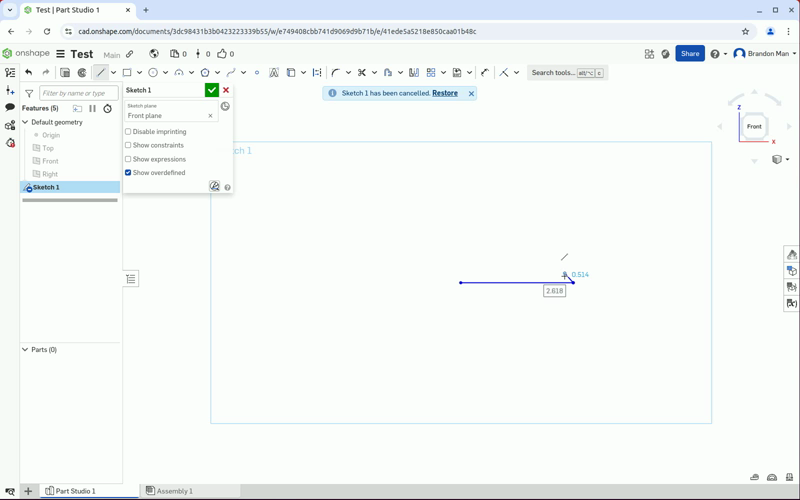
scroll(6)
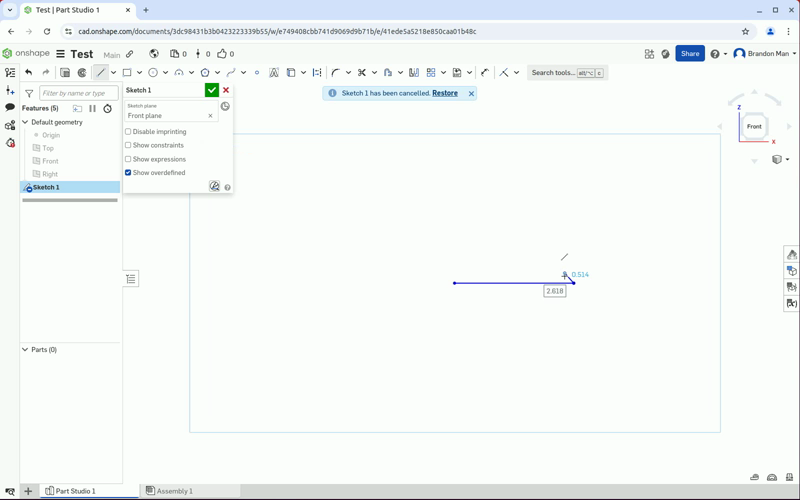
scroll(6)
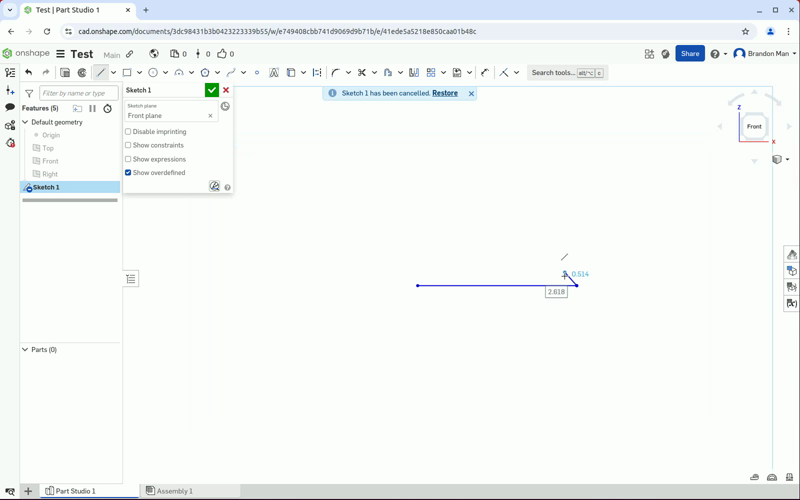
scroll(6)
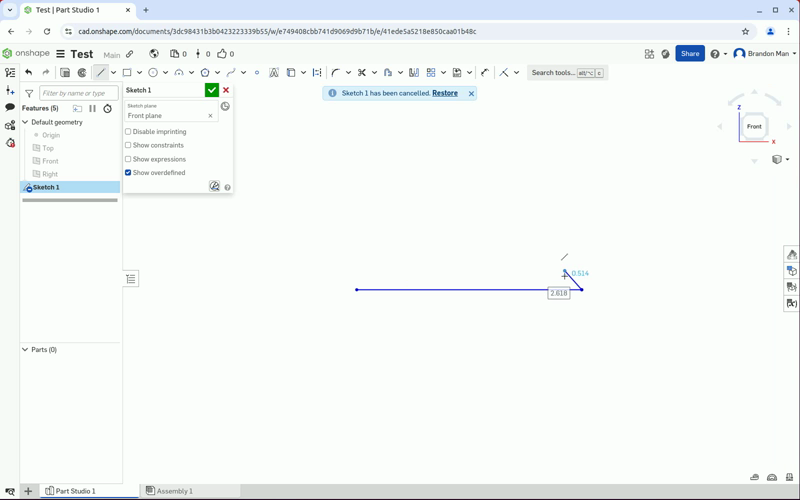
scroll(6)
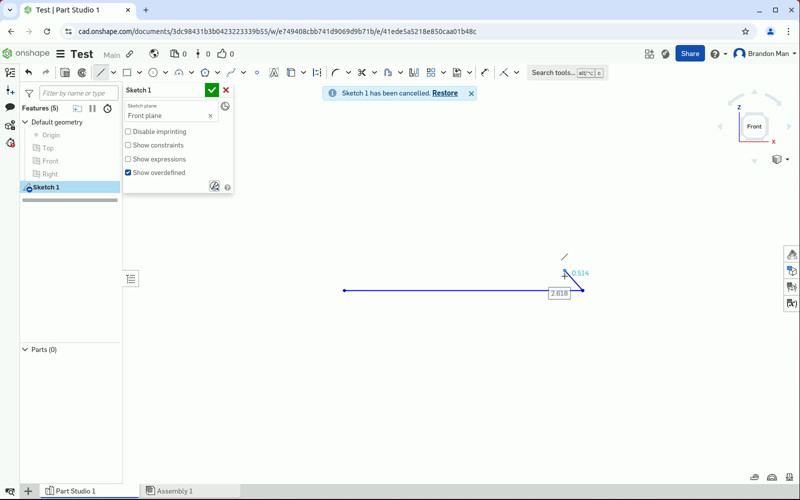
scroll(6)
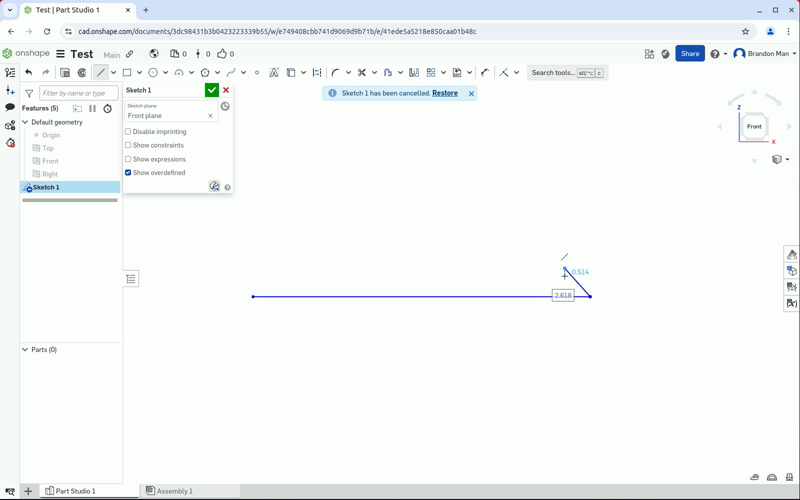
scroll(6)
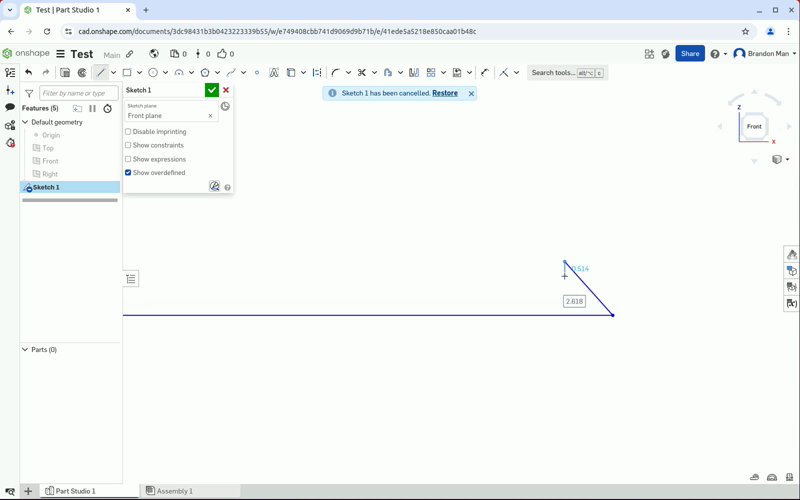
scroll(6)
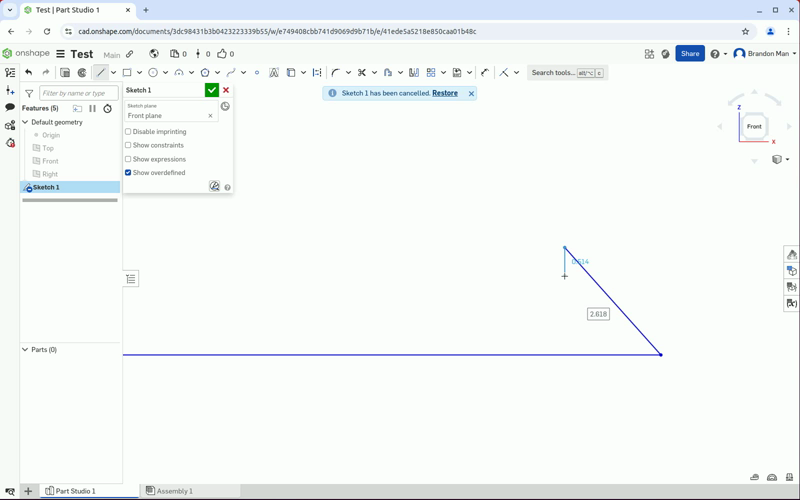
click(564, 275)
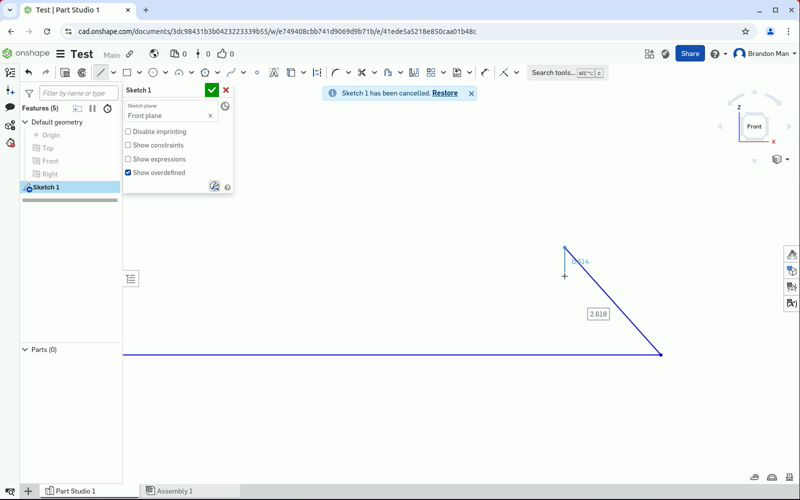
scroll(-6)
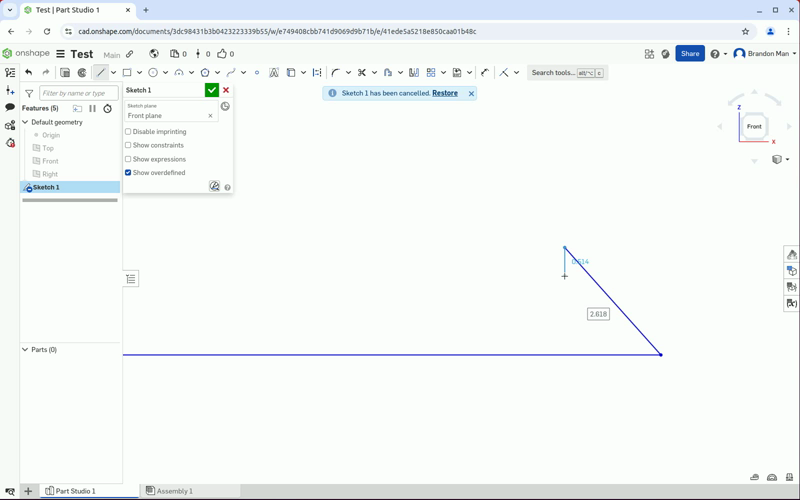
scroll(-6)
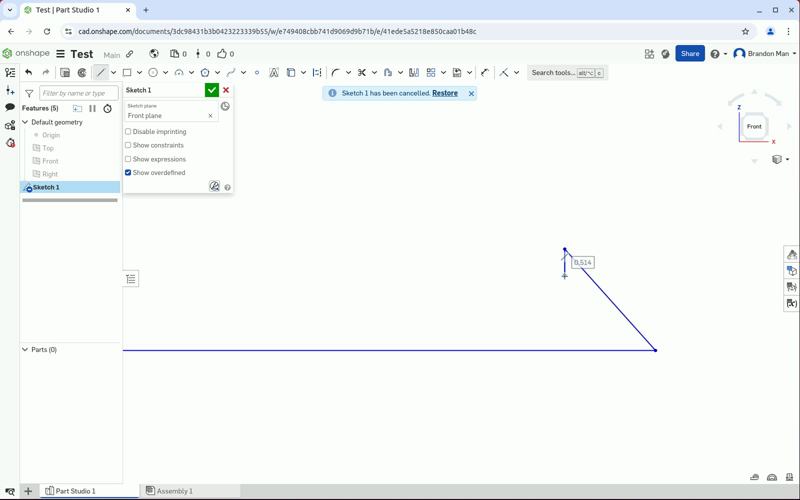
scroll(-6)
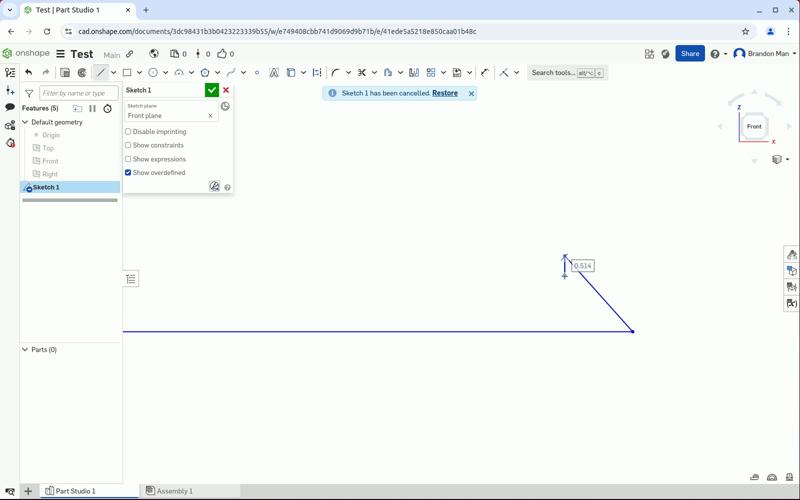
scroll(-6)
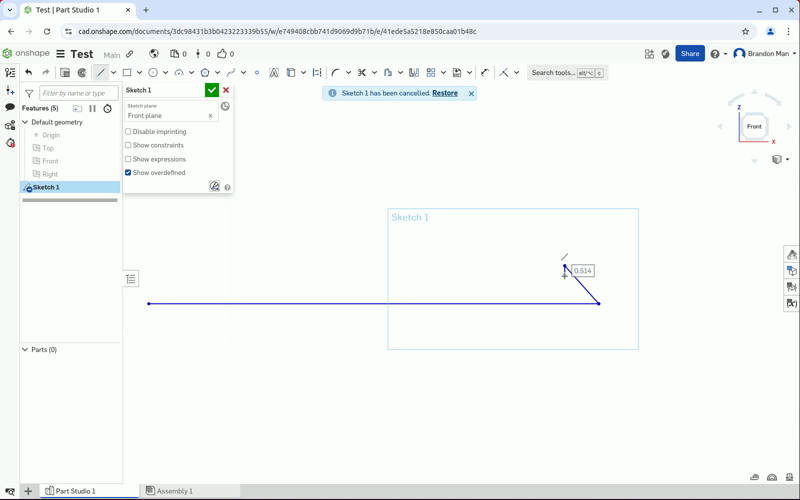
scroll(-6)
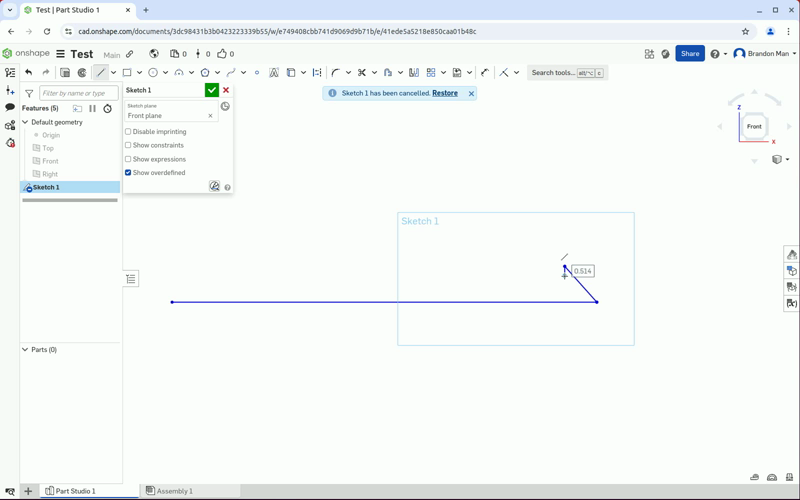
scroll(-6)
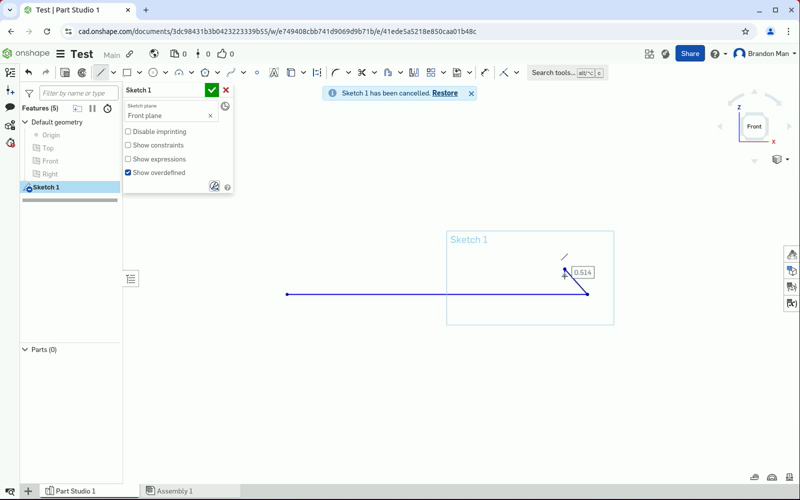
scroll(-6)
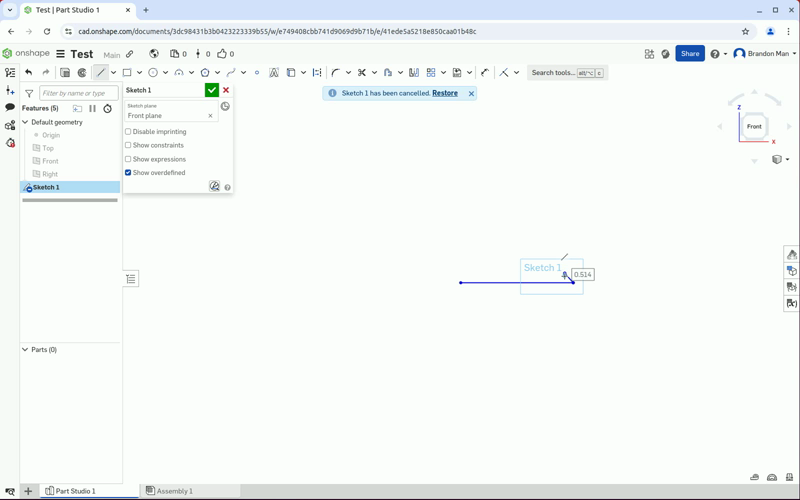
key_up(shift)
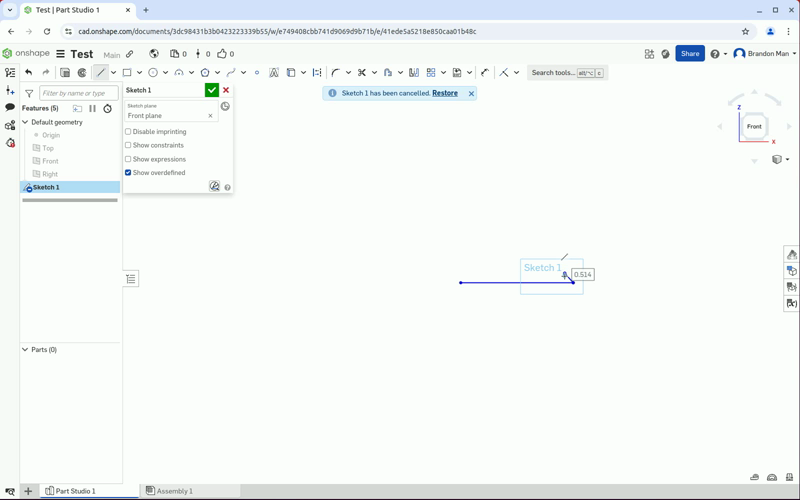
key_down(shift)
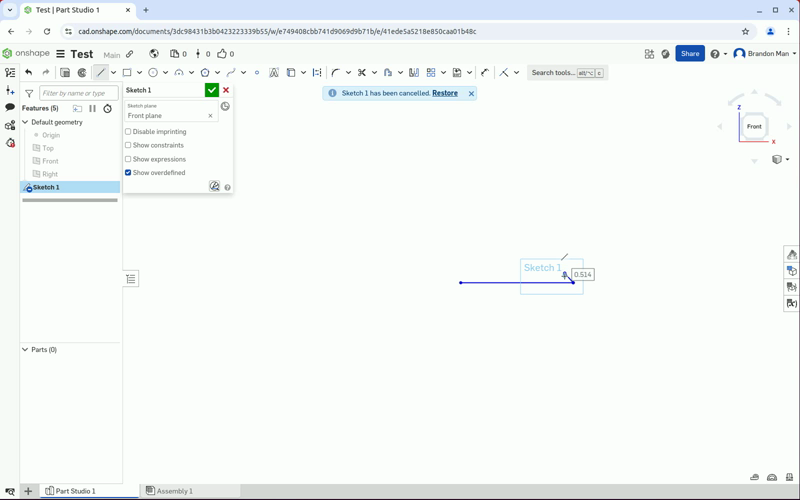
mouse_move(460, 275)
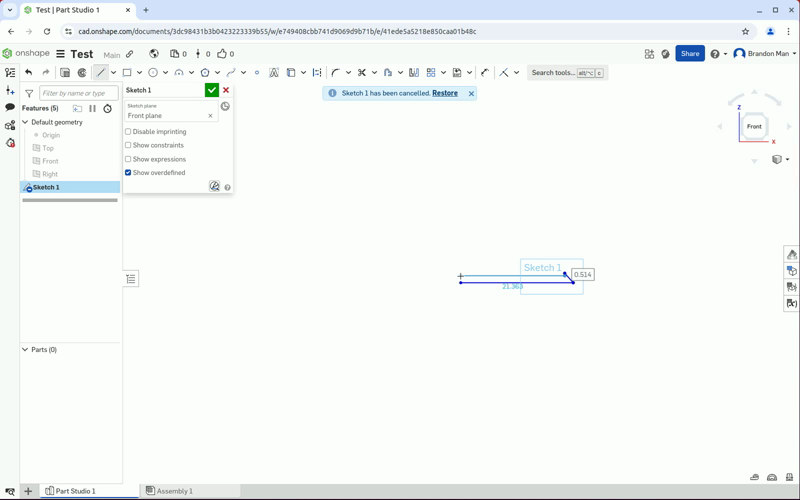
click(460, 275)
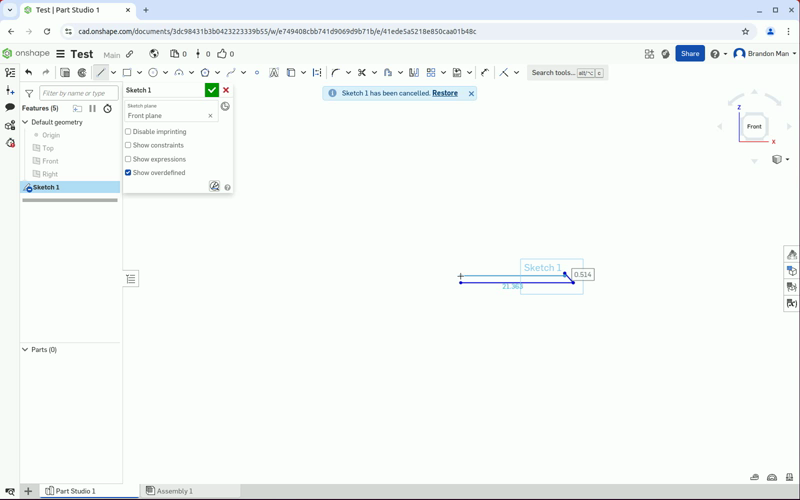
key_up(shift)
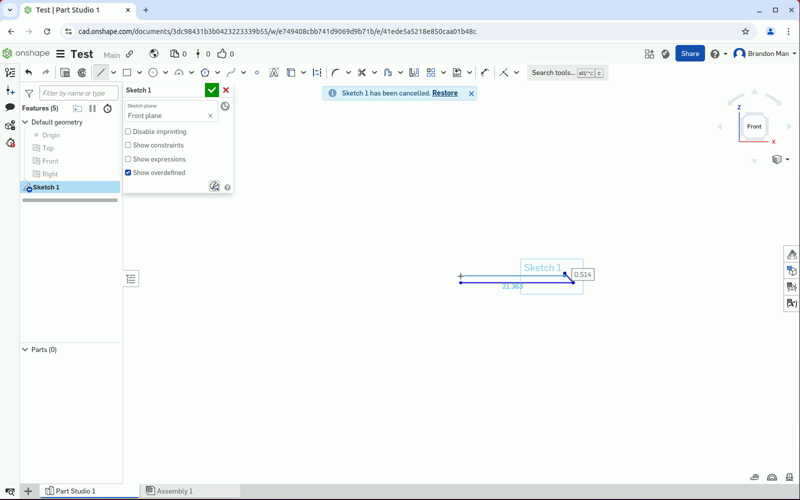
mouse_move(490, 275)
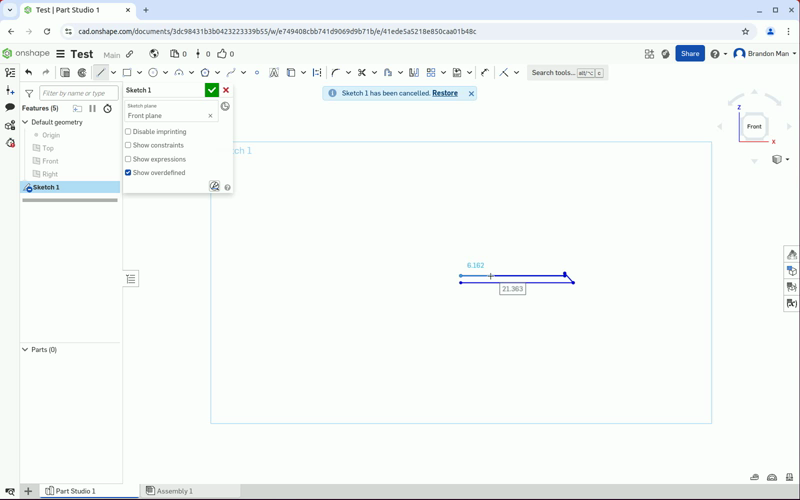
key_down(shift)
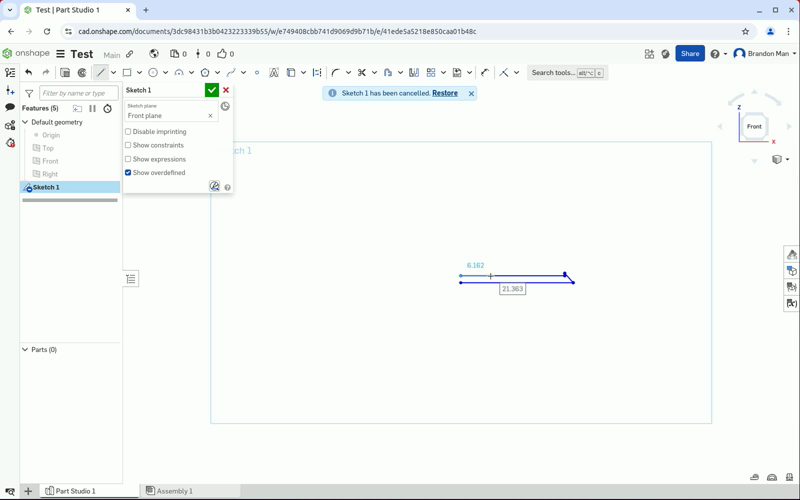
mouse_move(460, 282)
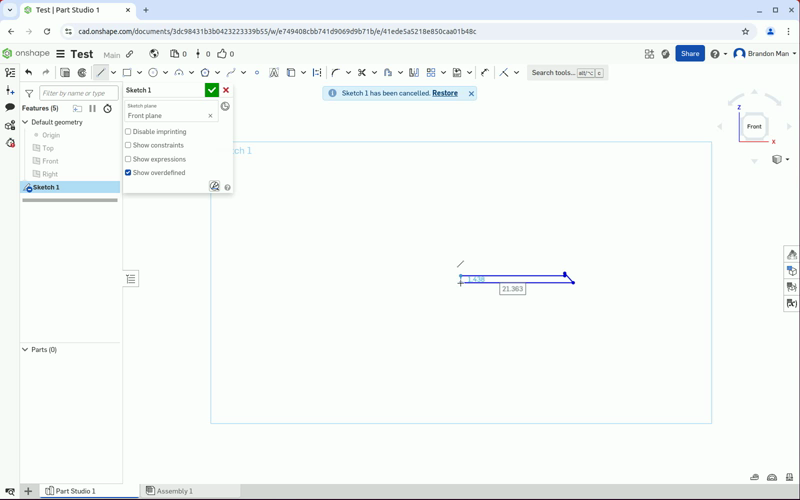
scroll(6)
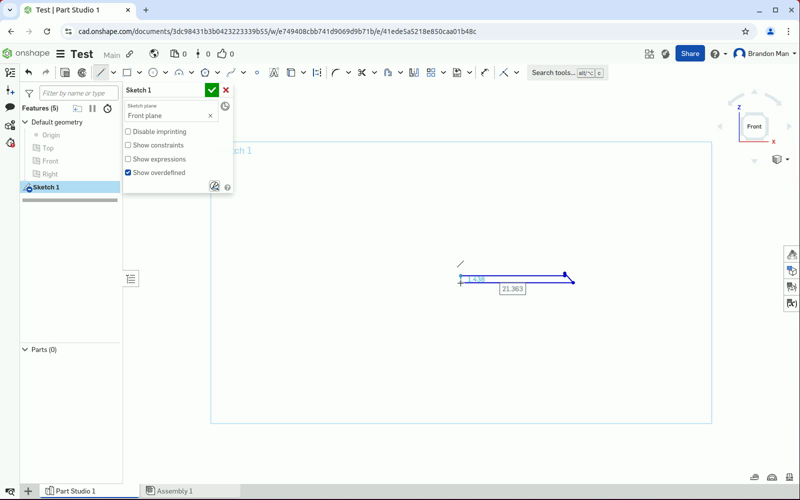
scroll(6)
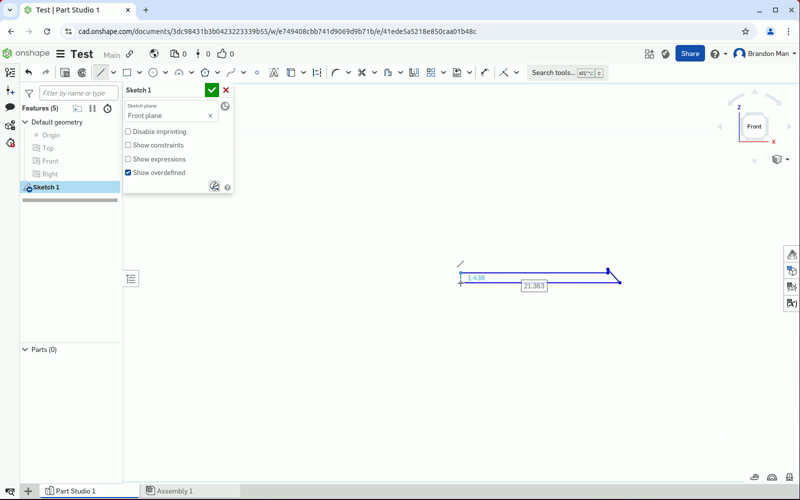
scroll(6)
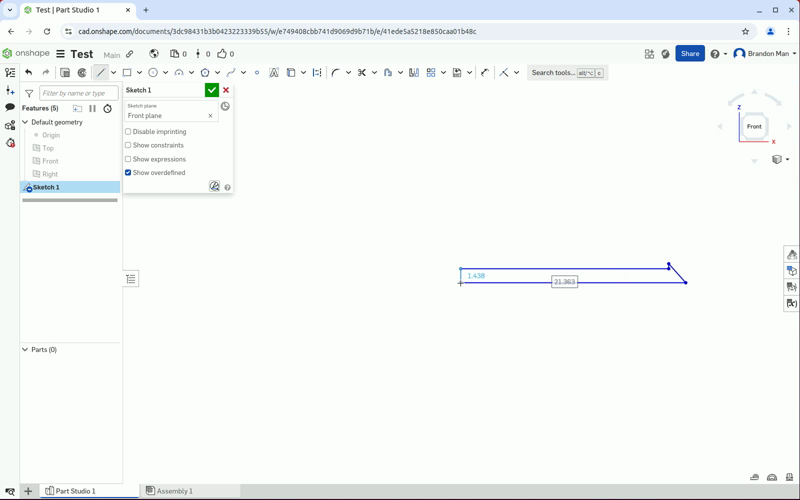
scroll(6)
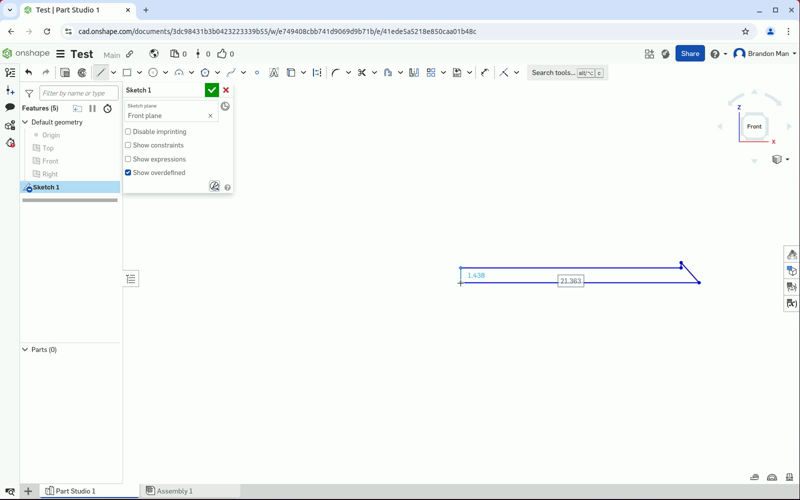
scroll(6)
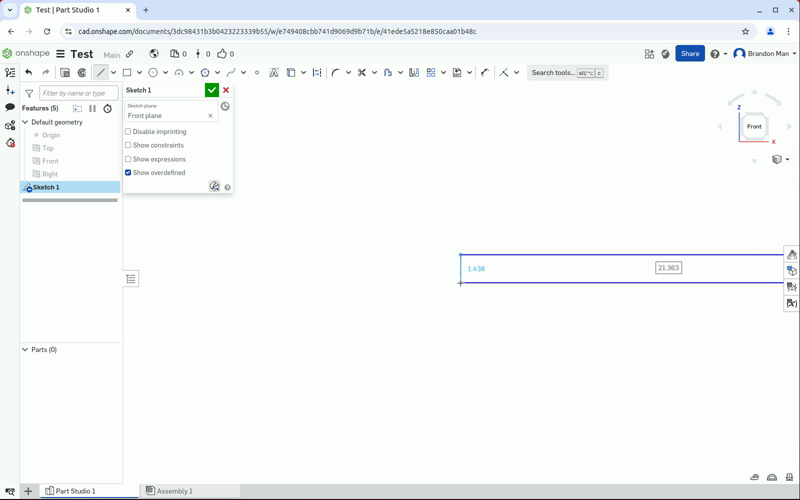
scroll(6)
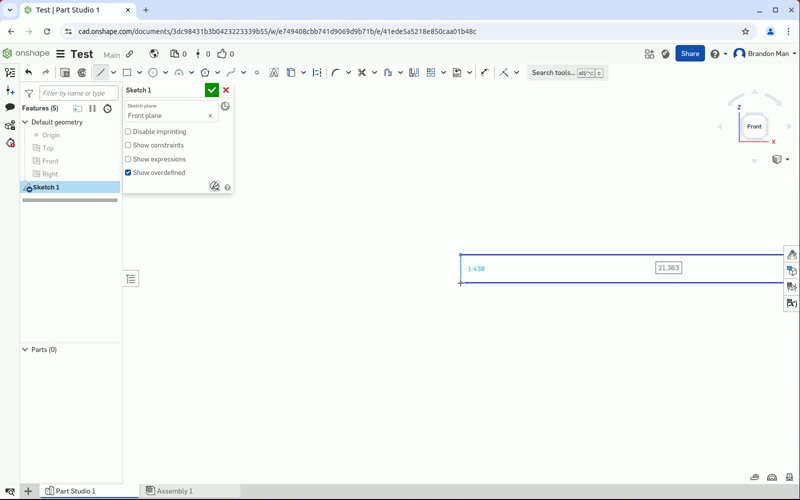
scroll(6)
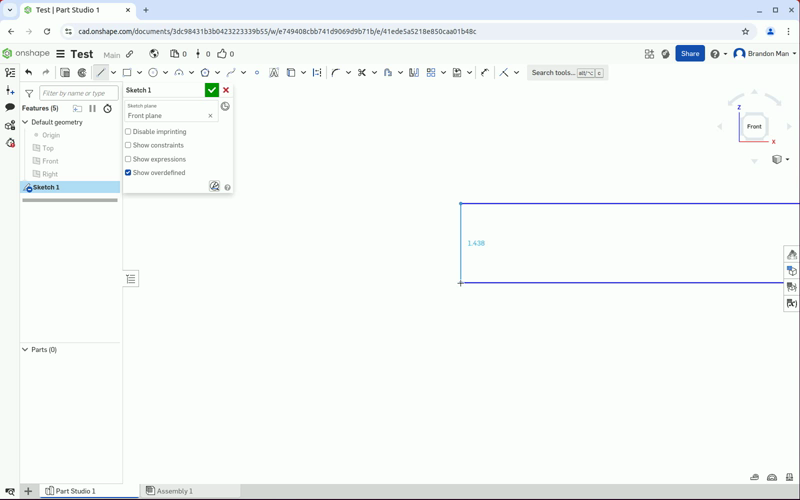
key_up(shift)
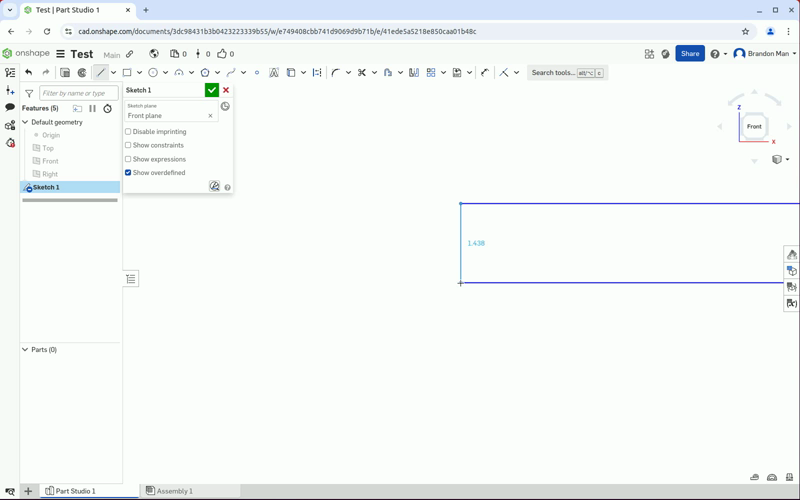
click(460, 282)
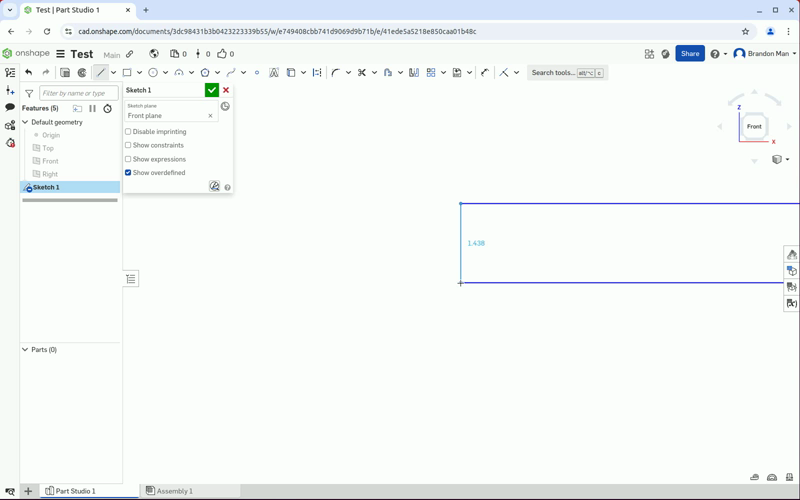
scroll(-6)
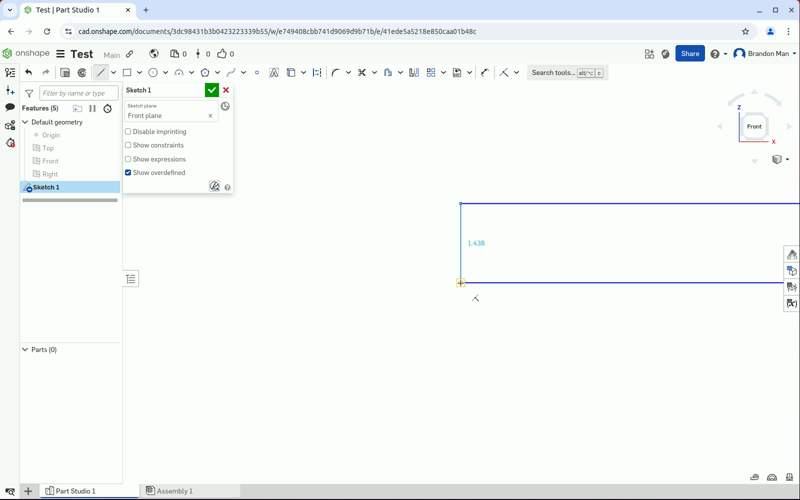
scroll(-6)
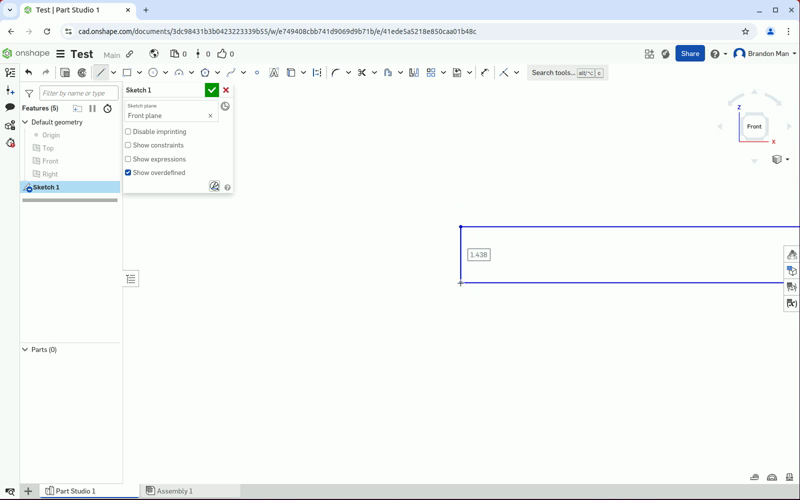
scroll(-6)
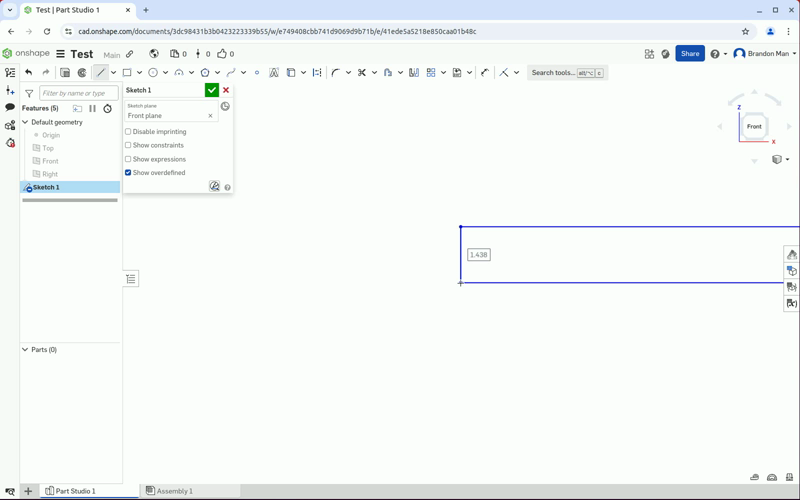
scroll(-6)
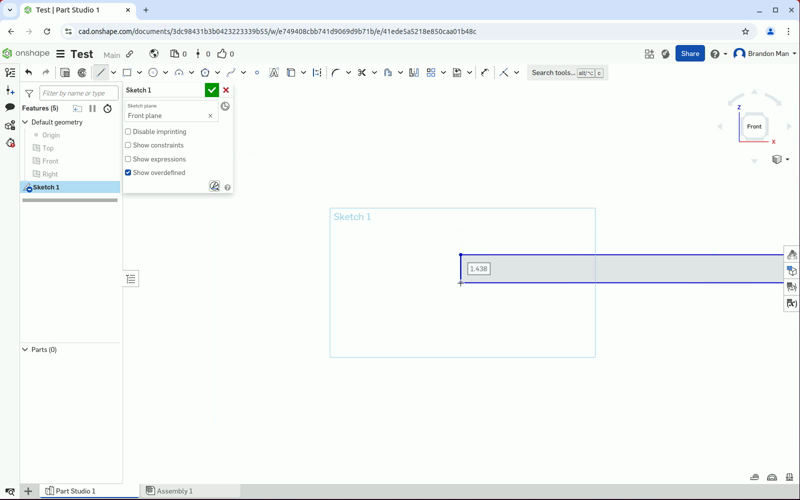
scroll(-6)
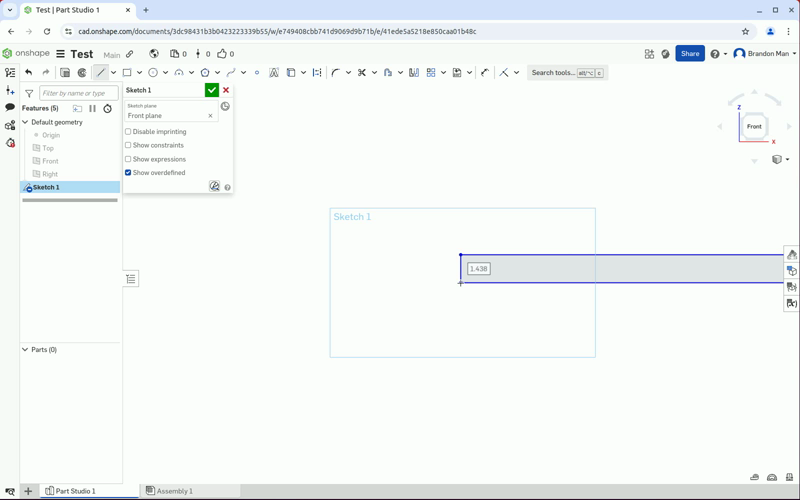
scroll(-6)
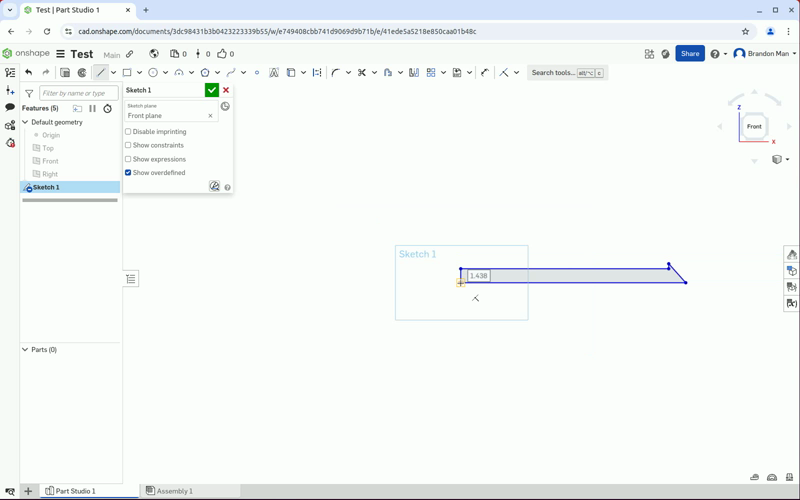
scroll(-6)
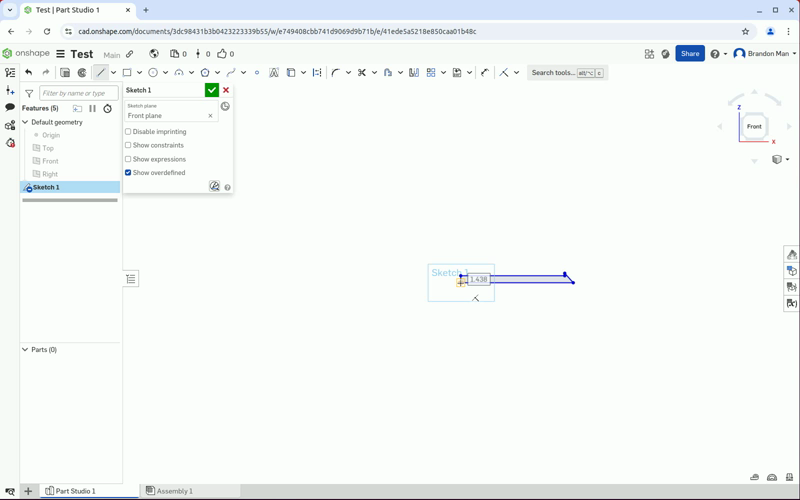
key(esc)
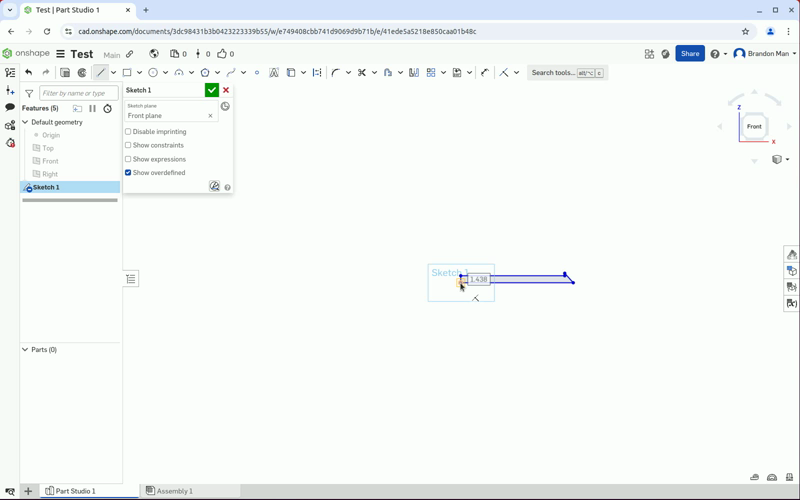
mouse_move(484, 280)
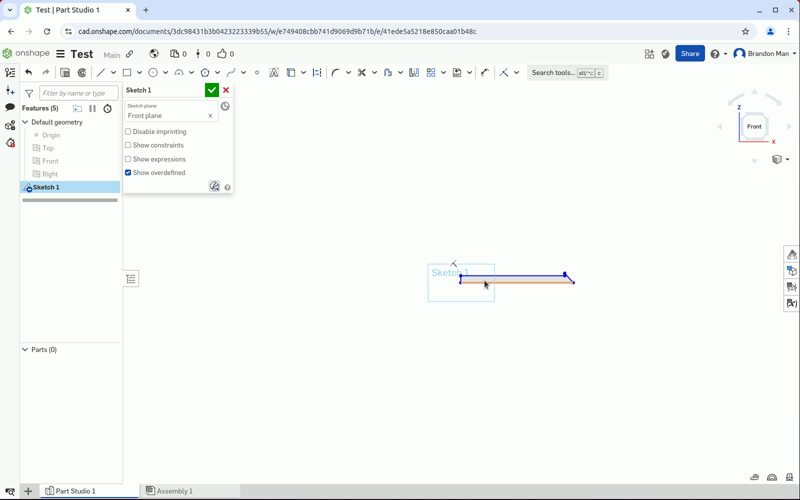
scroll(6)
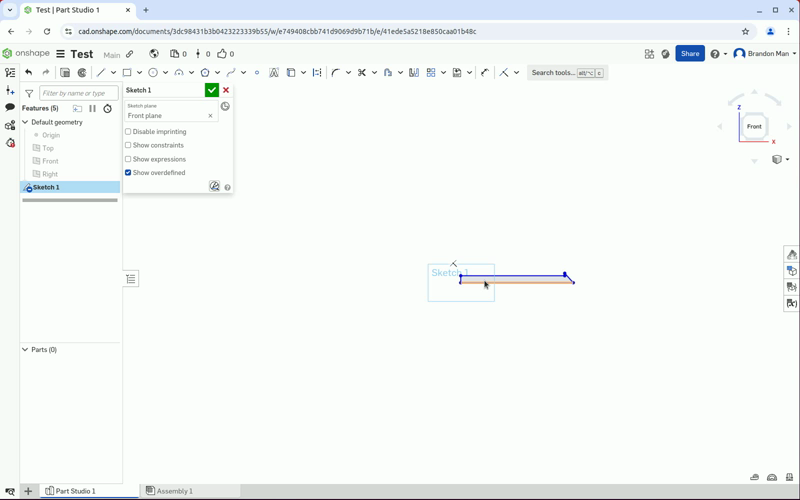
scroll(6)
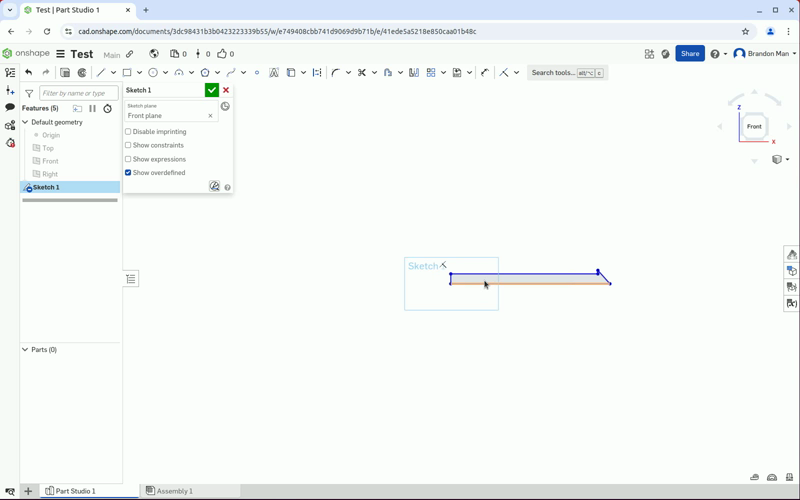
scroll(6)
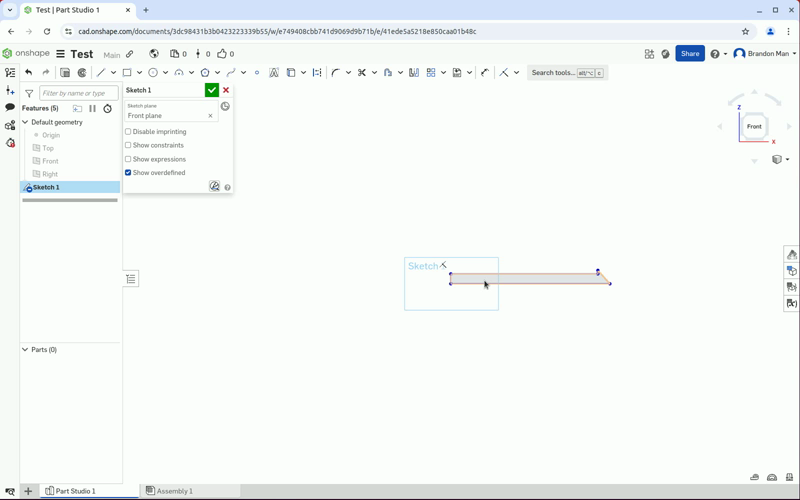
scroll(6)
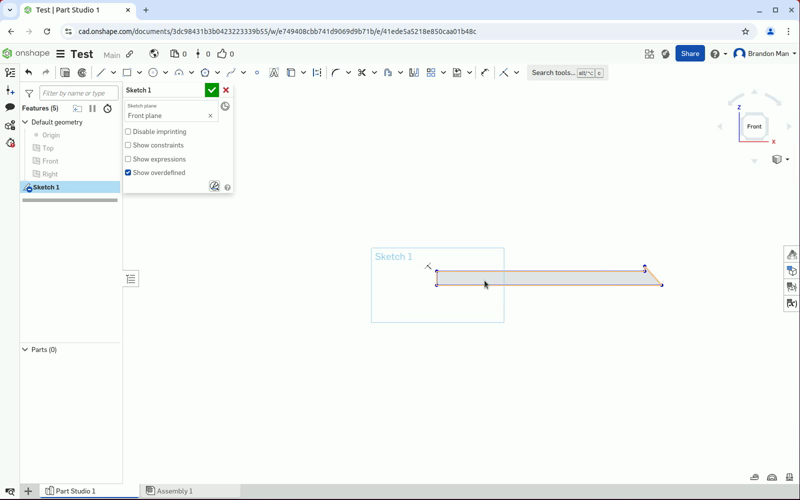
scroll(6)
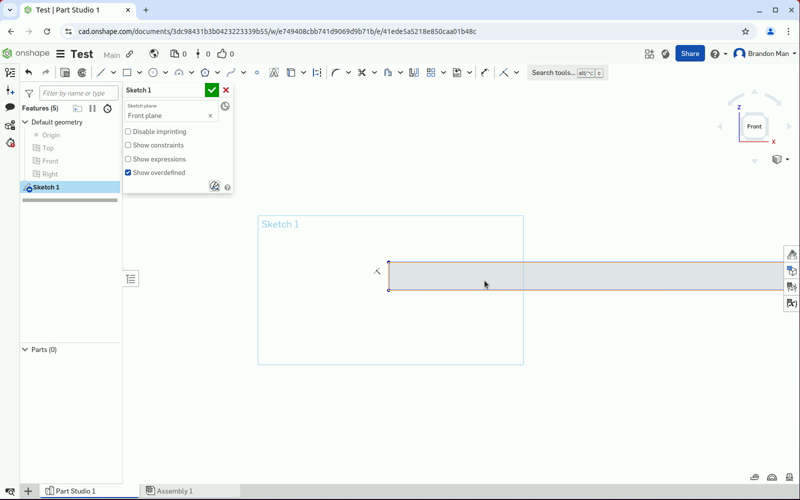
scroll(6)
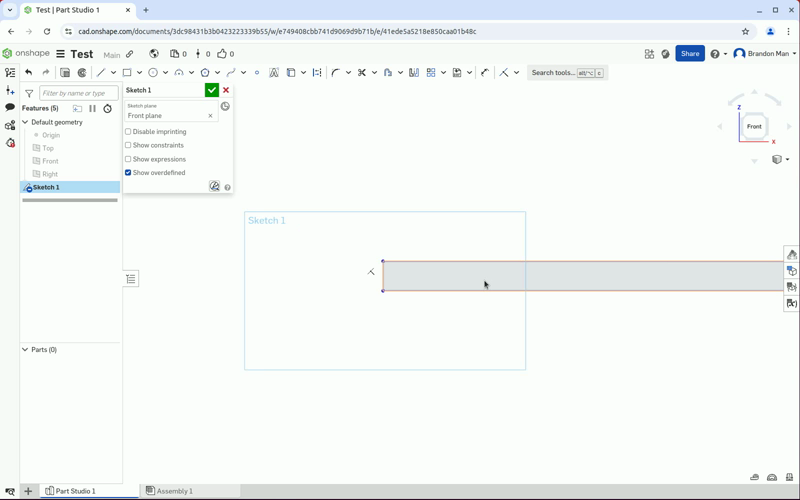
scroll(6)
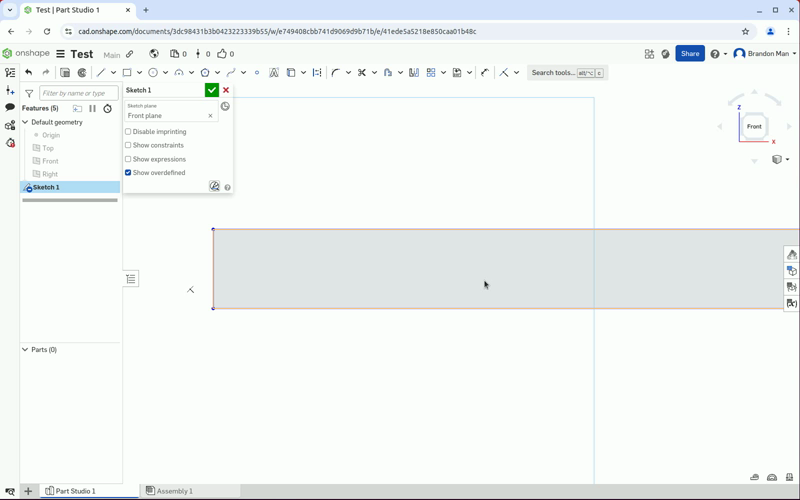
click(484, 280)
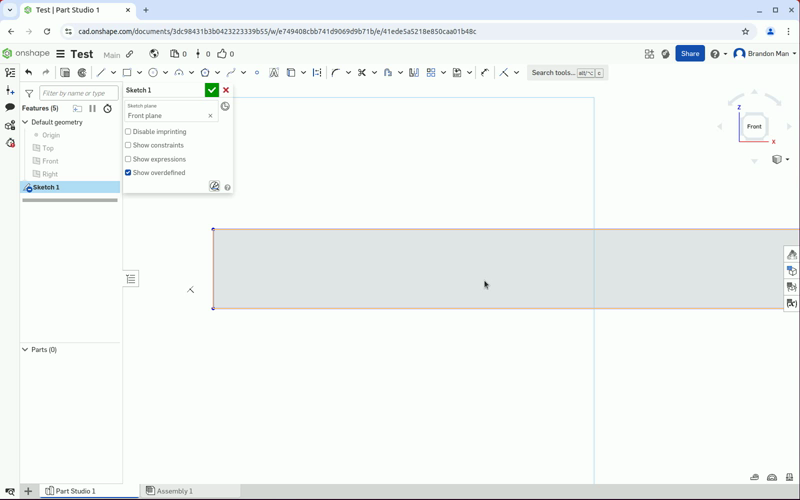
scroll(-6)
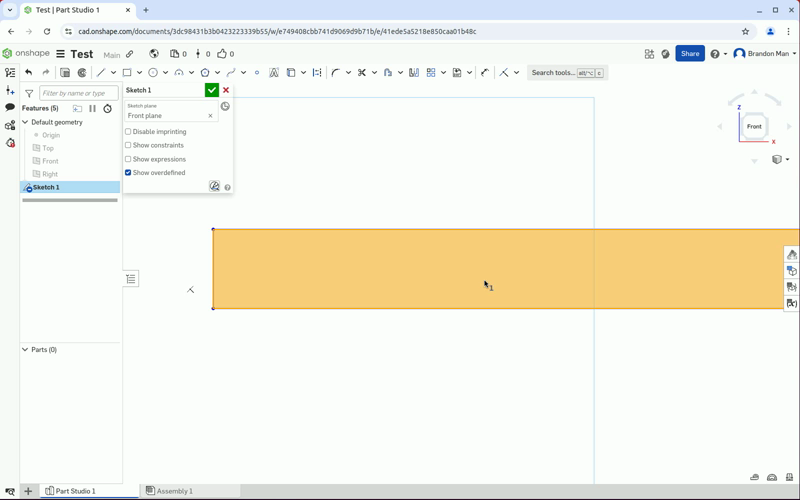
scroll(-6)
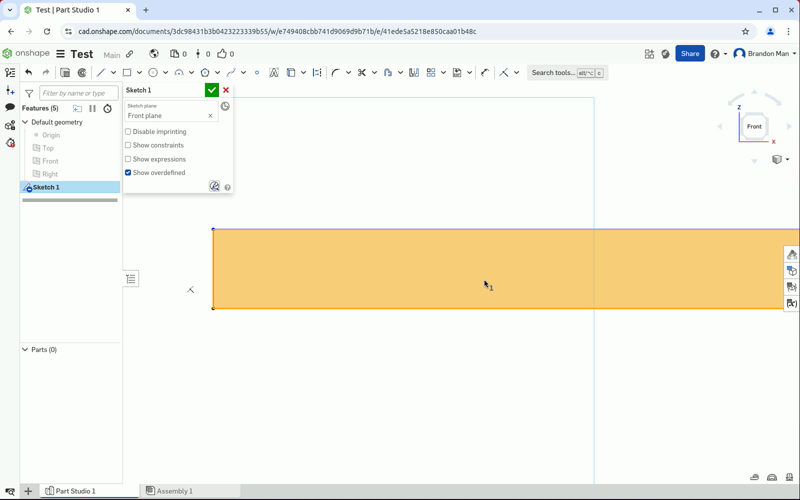
scroll(-6)
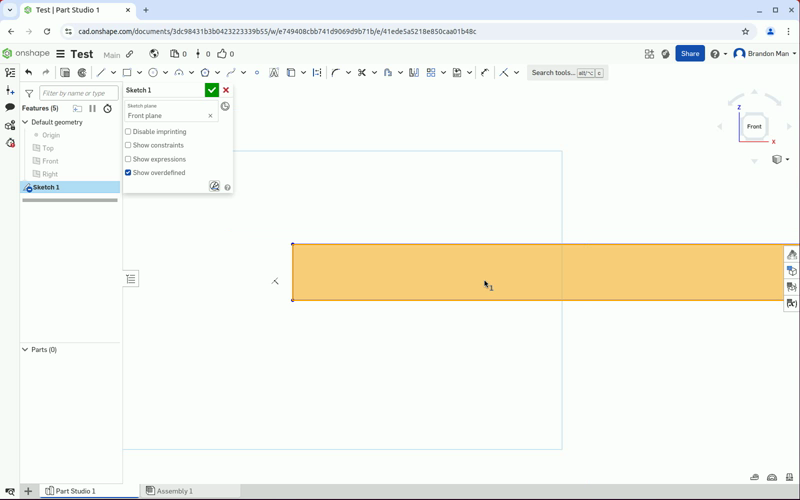
scroll(-6)
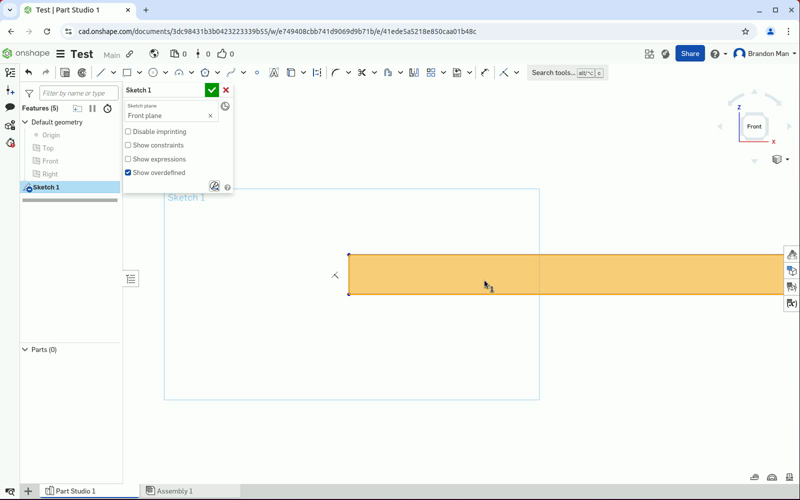
scroll(-6)
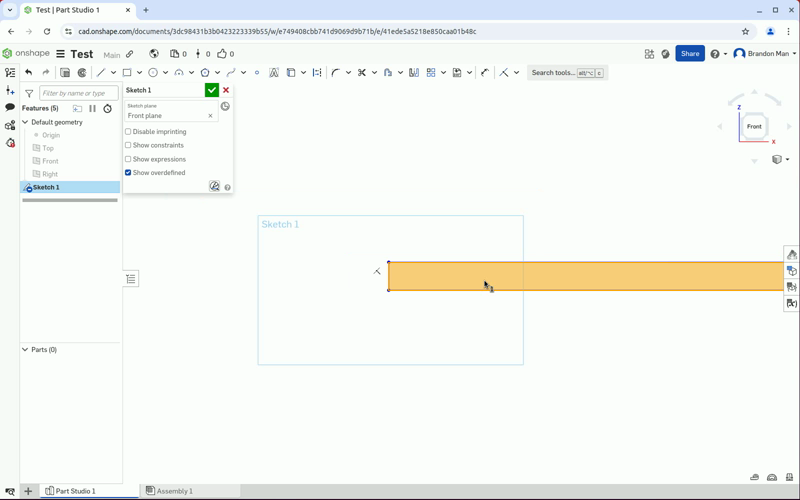
scroll(-6)
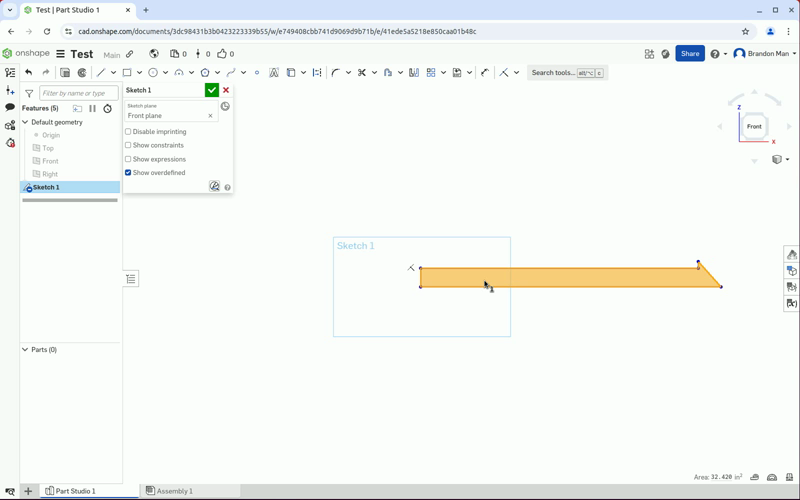
scroll(-6)
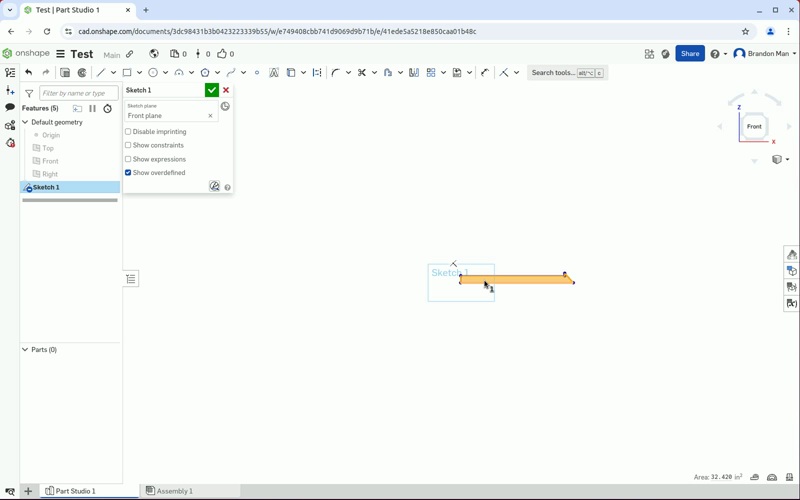
mouse_move(73, 352)
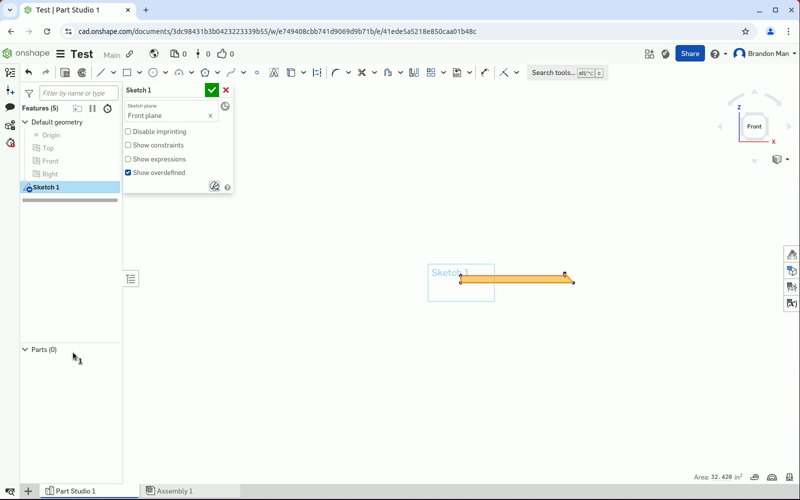
key(shift+y)
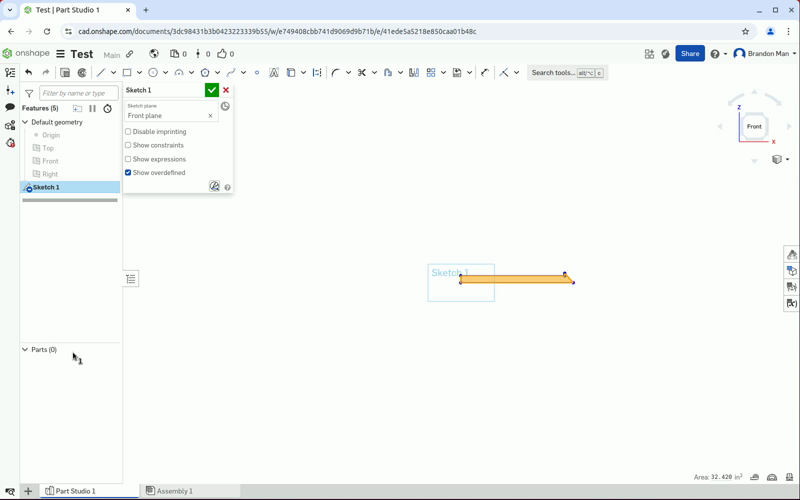
key(shift+e)
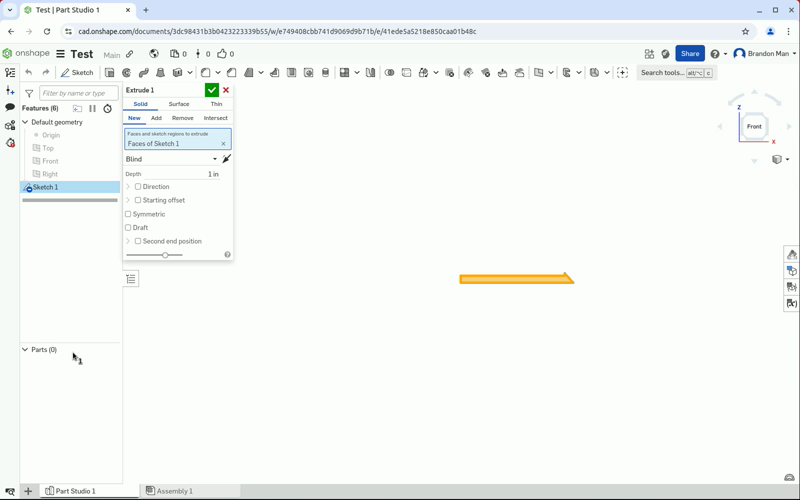
mouse_move(143, 106)
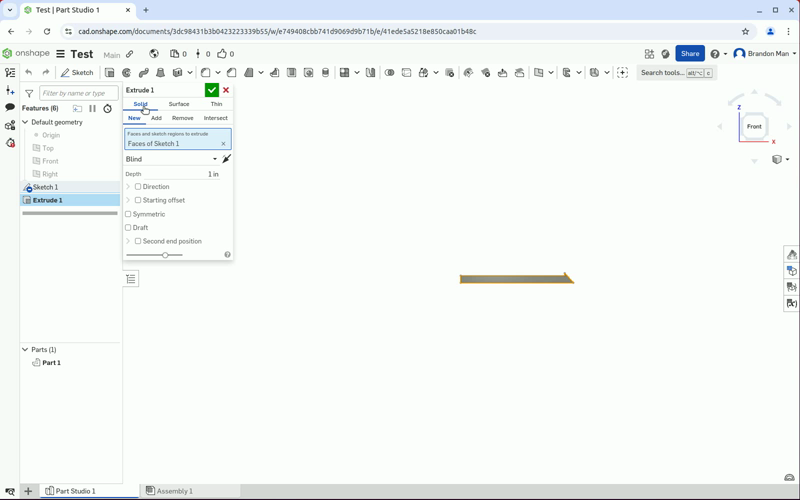
click(143, 106)
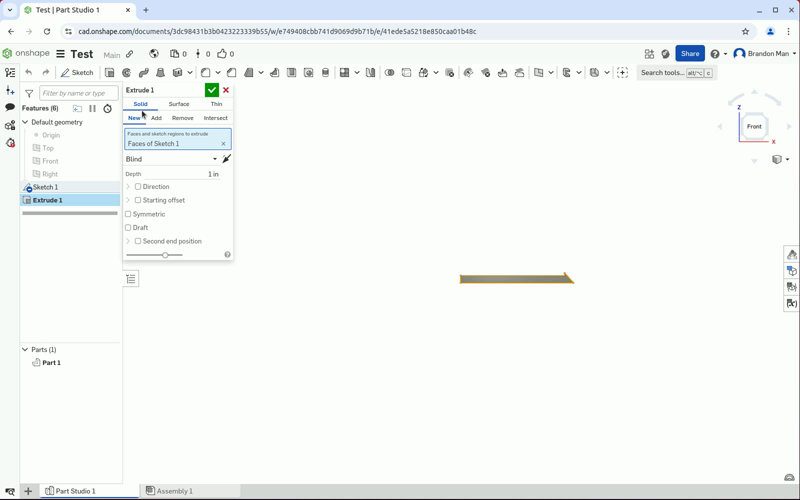
mouse_move(137, 120)
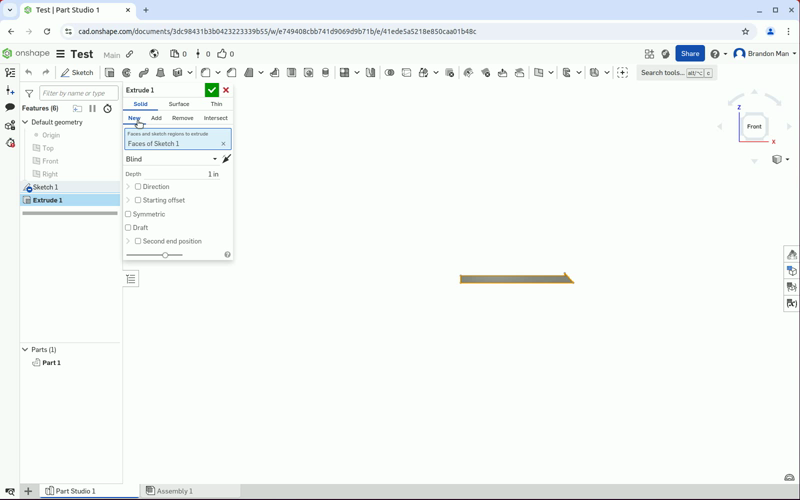
click(137, 120)
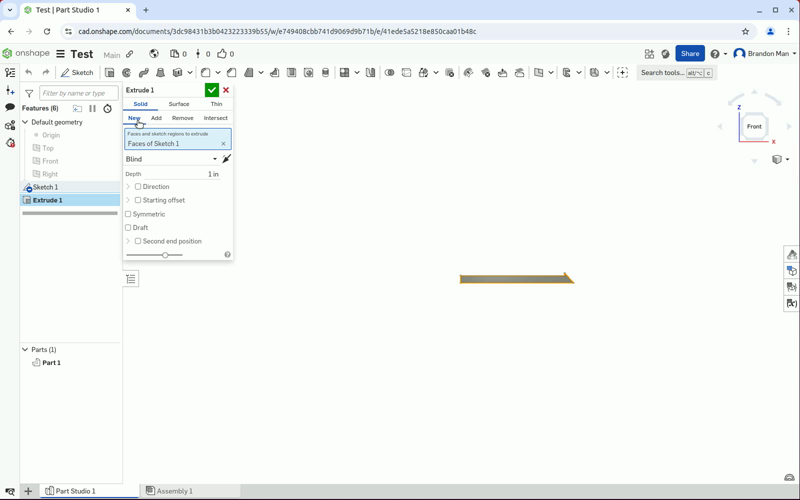
key(tab, 4)
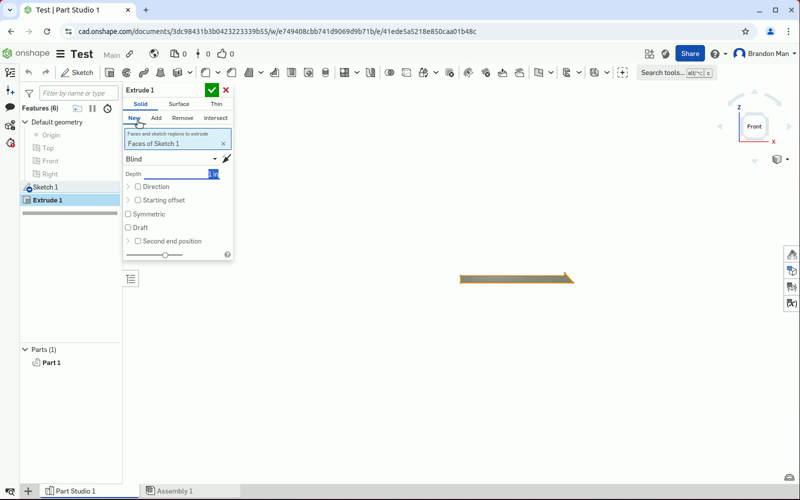
text(-0.481)
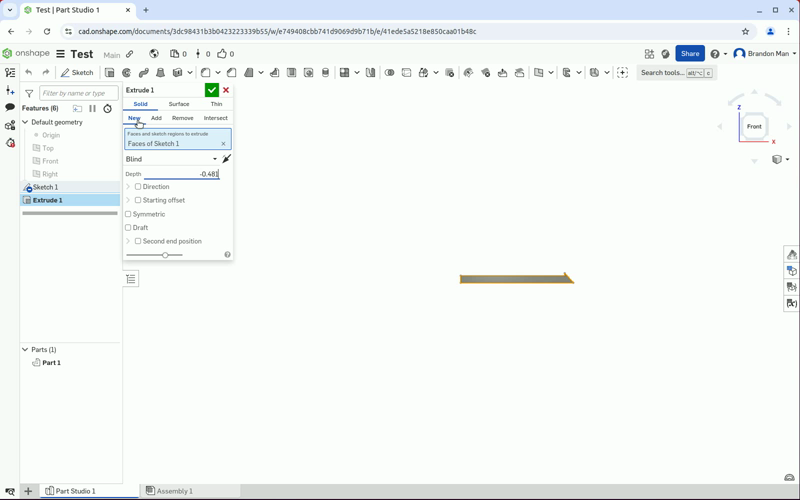
key(enter)
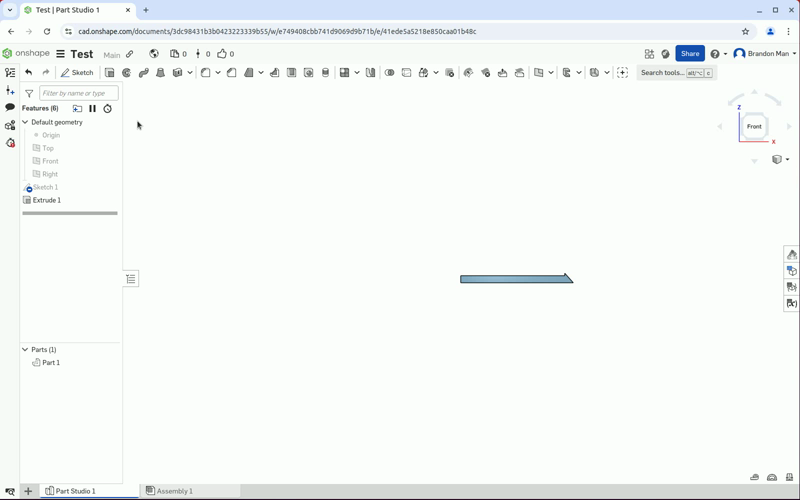
key(shift+h)
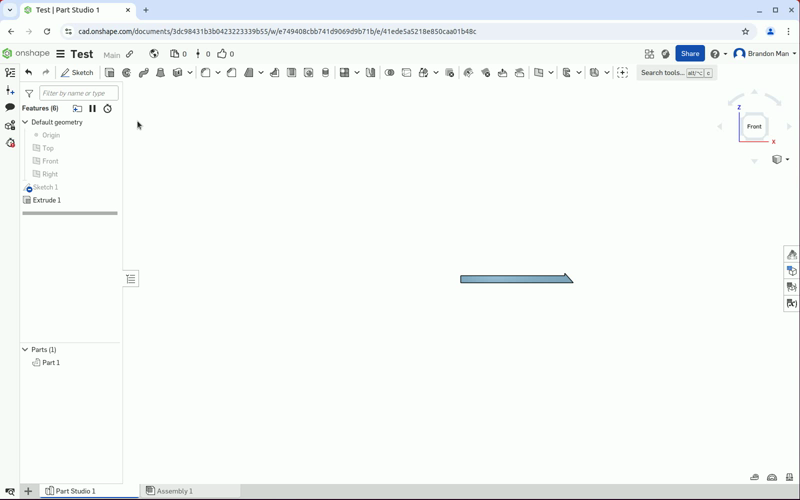
key(shift+h)
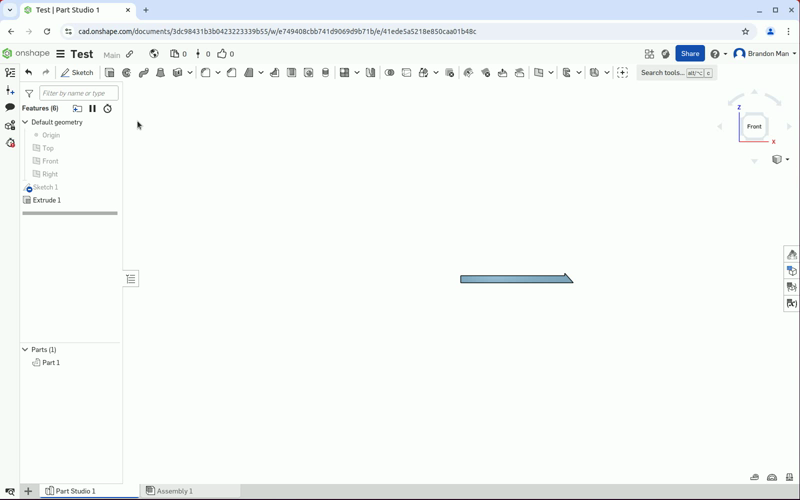
mouse_move(73, 189)
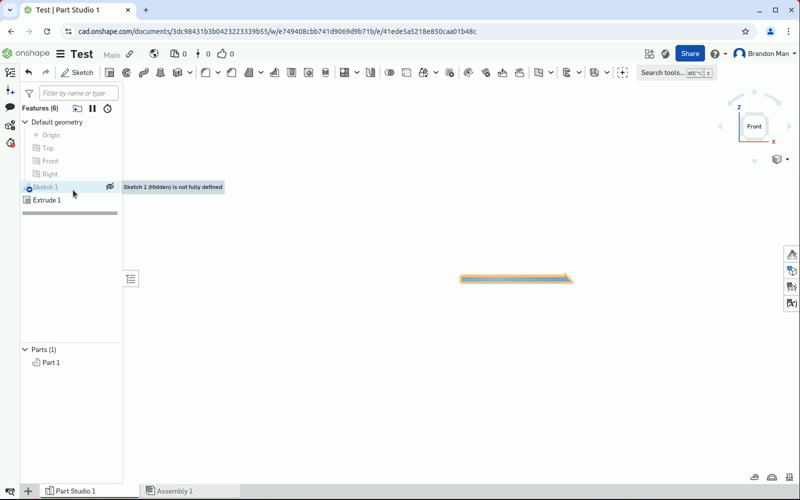
click(73, 189)
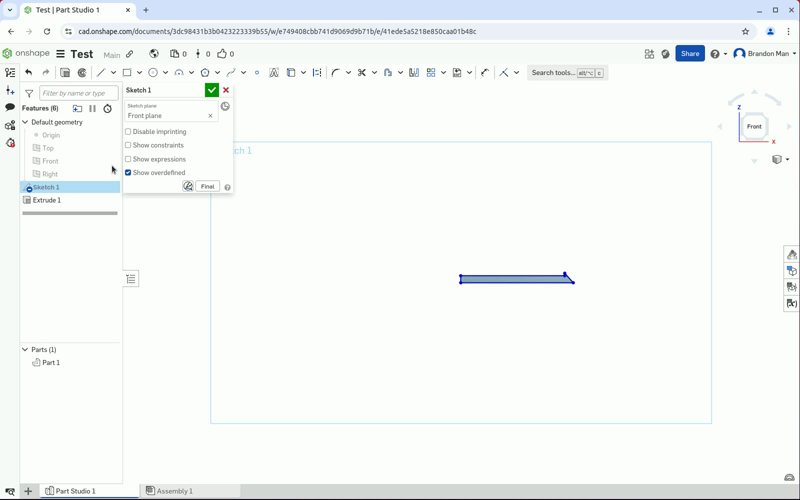
mouse_move(229, 92)
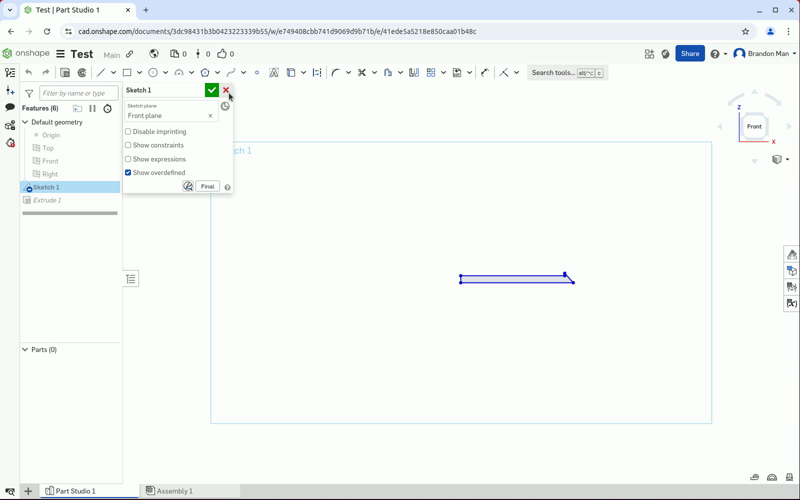
click(229, 92)
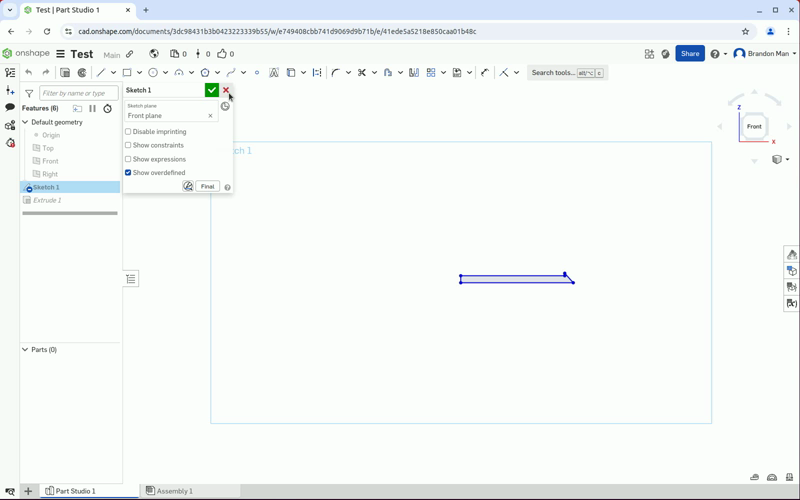
key(shift+s)
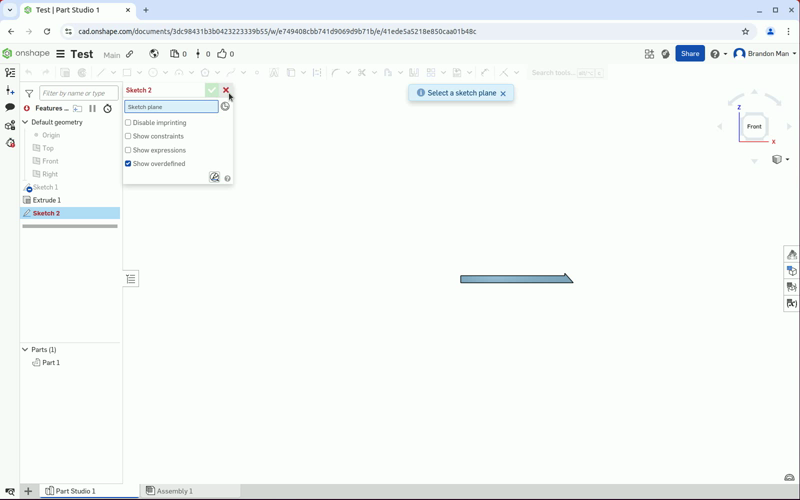
mouse_move(73, 163)
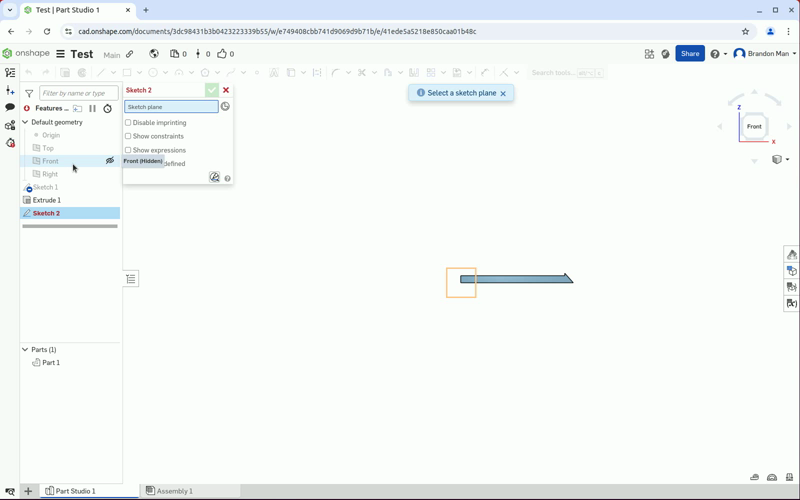
click(73, 163)
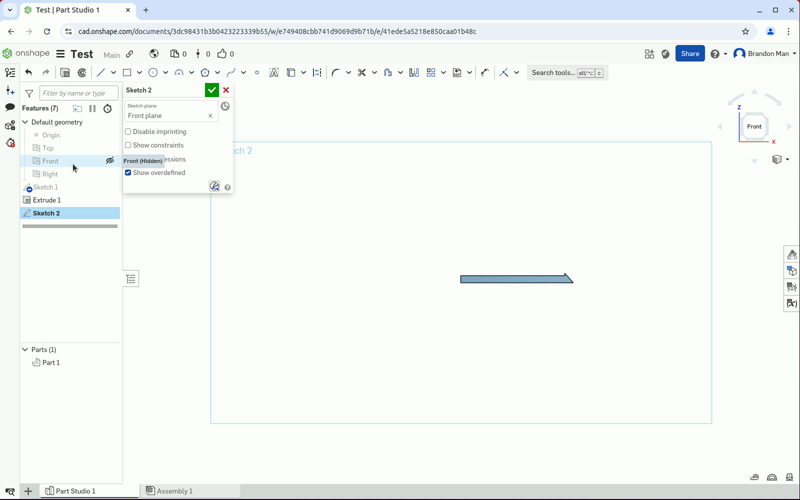
mouse_move(73, 352)
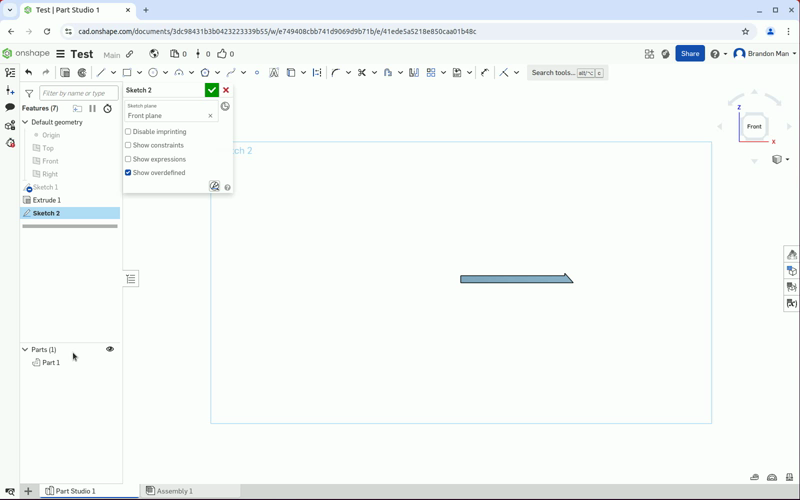
key(y)
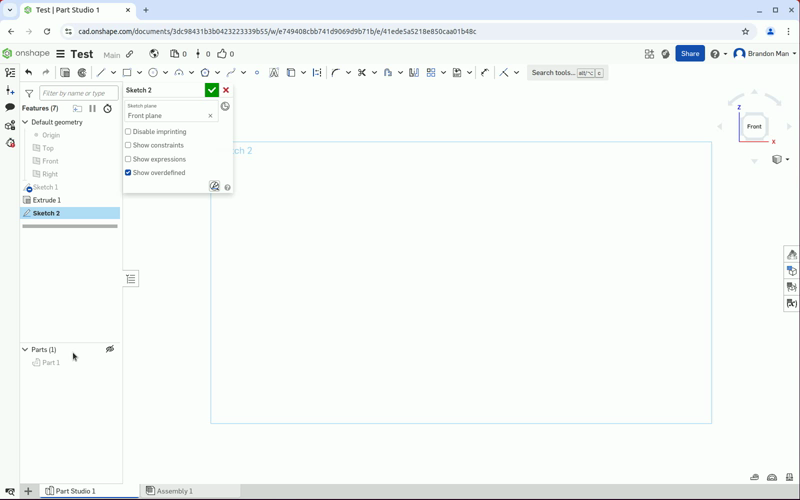
key(l)
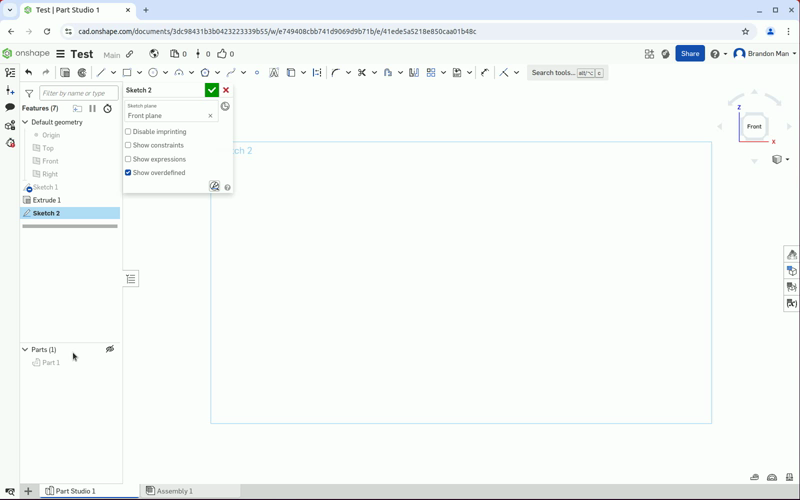
key_down(shift)
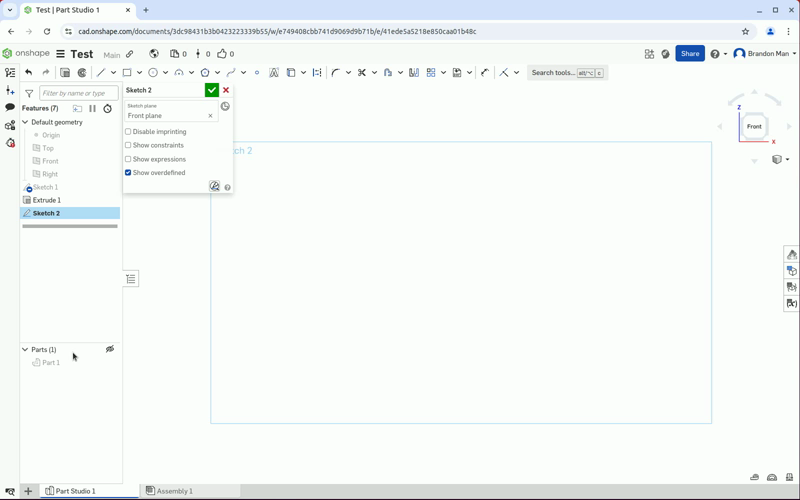
mouse_move(460, 290)
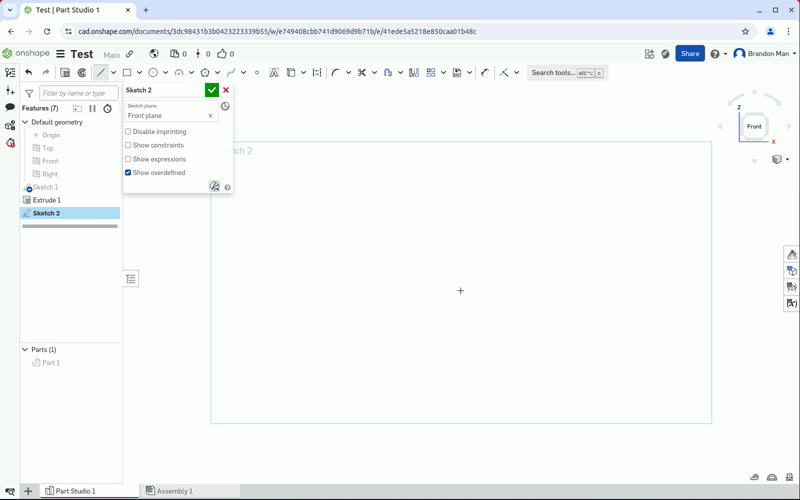
click(460, 290)
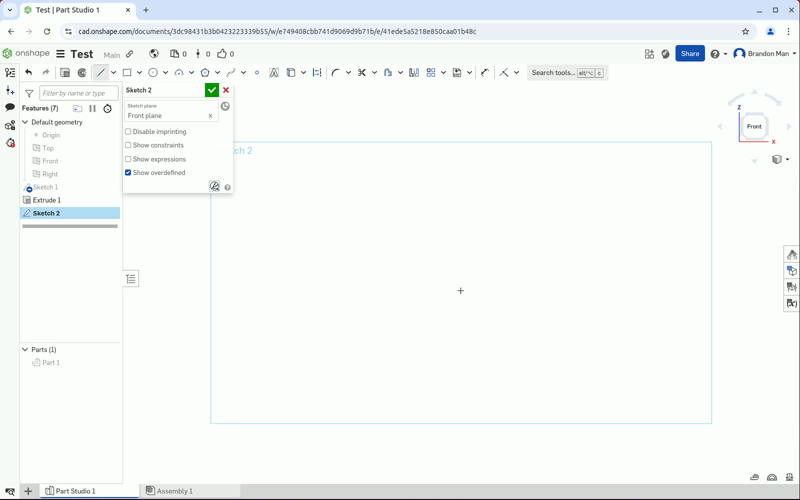
key_up(shift)
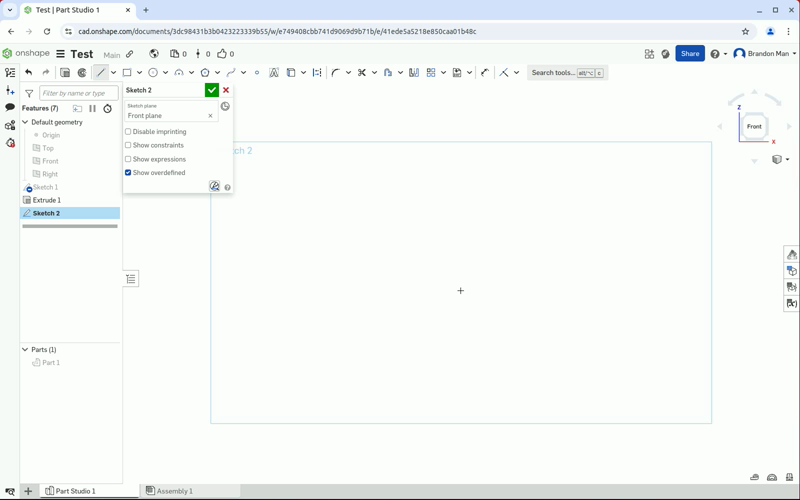
key_down(shift)
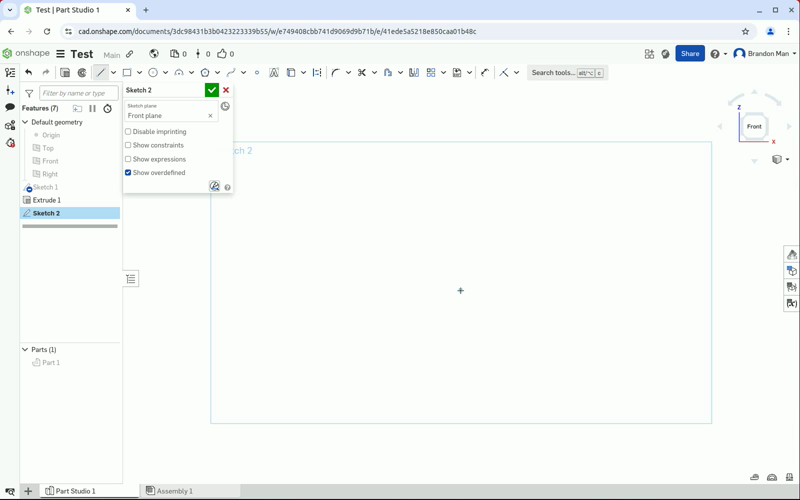
mouse_move(564, 290)
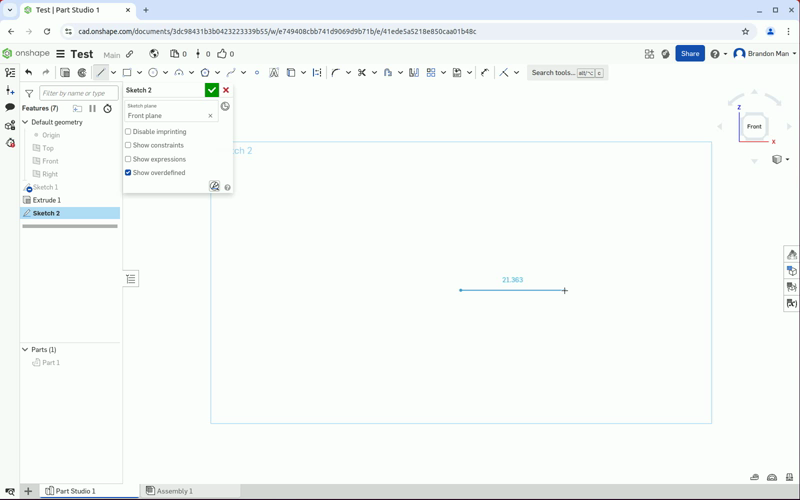
click(564, 290)
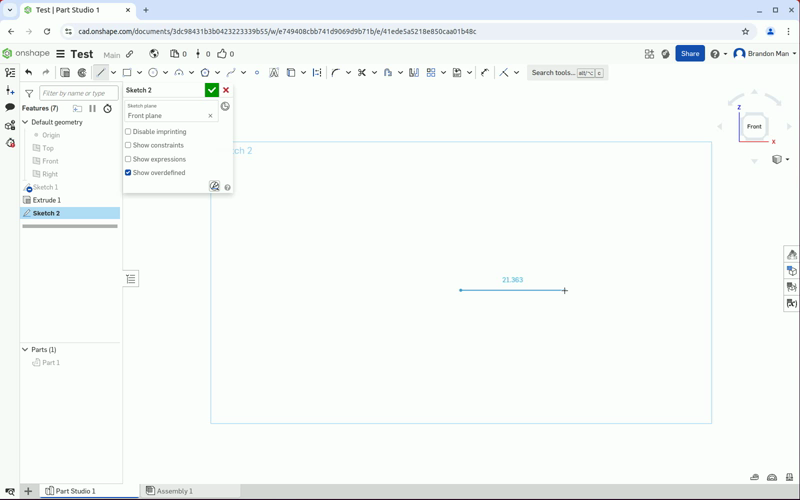
key_up(shift)
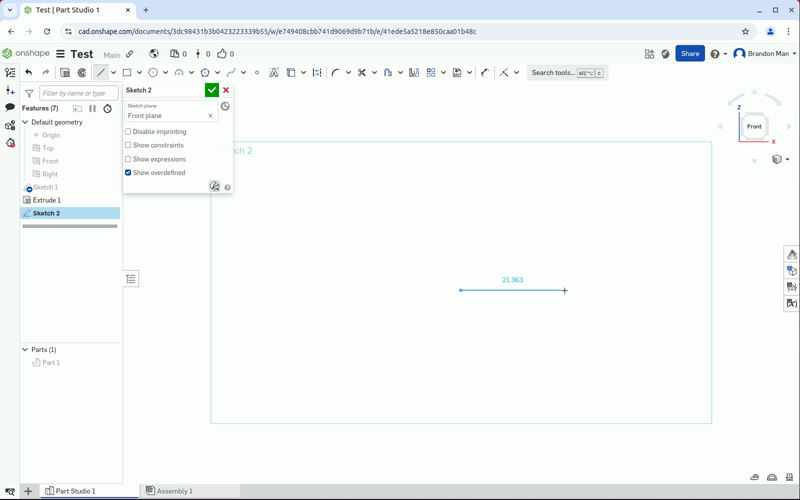
key_down(shift)
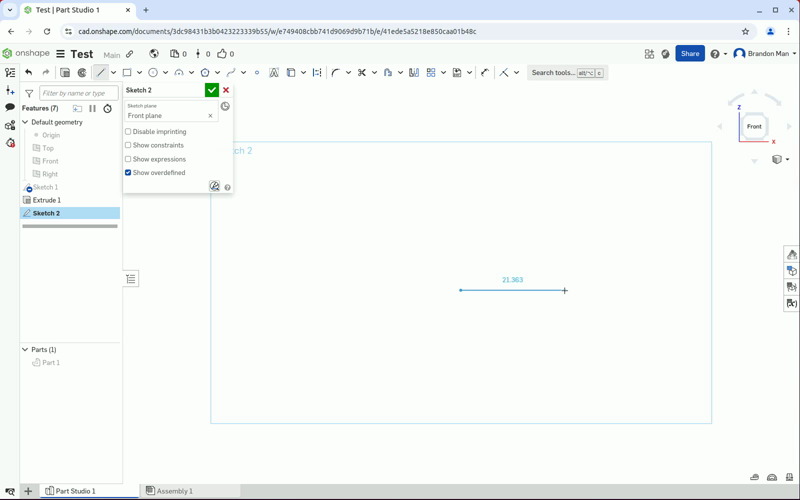
mouse_move(589, 290)
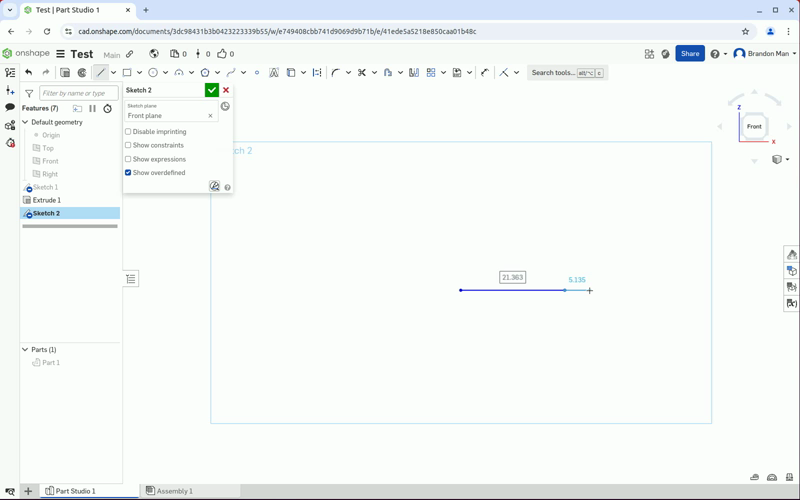
mouse_move(564, 292)
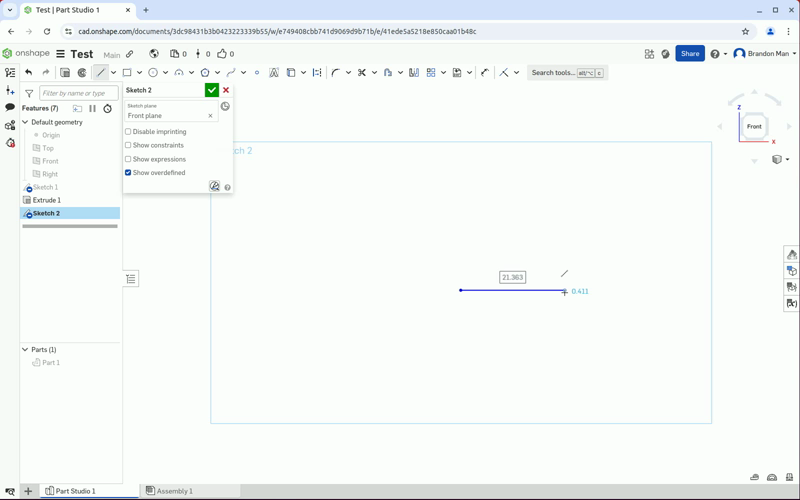
scroll(6)
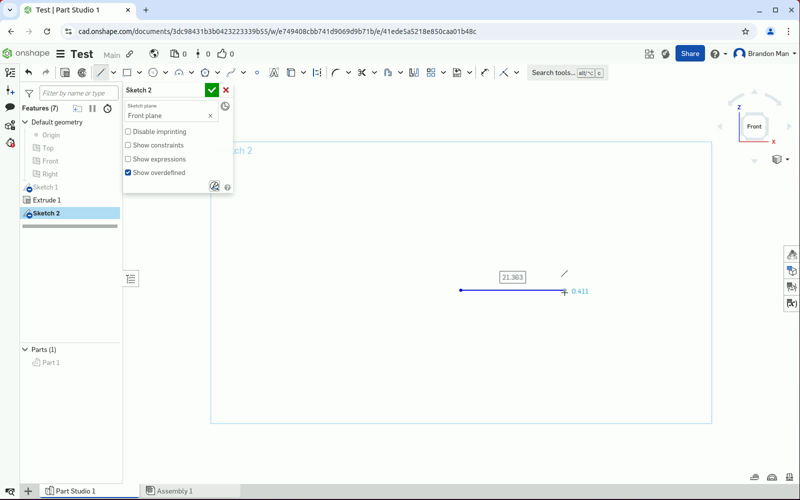
scroll(6)
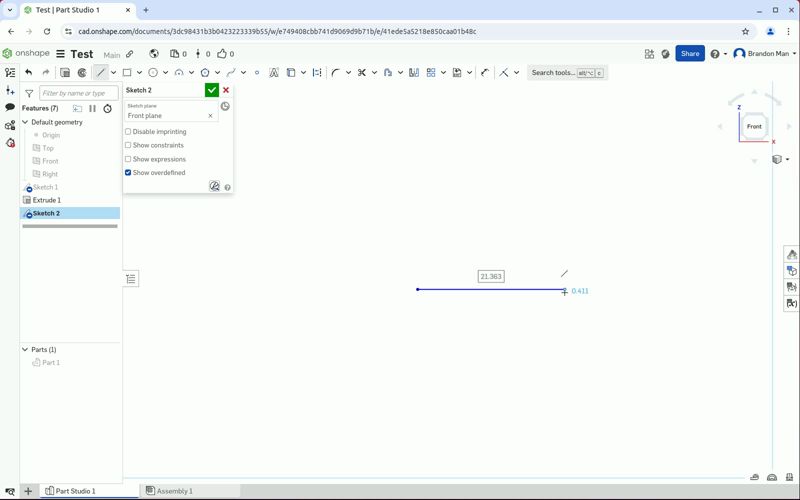
scroll(6)
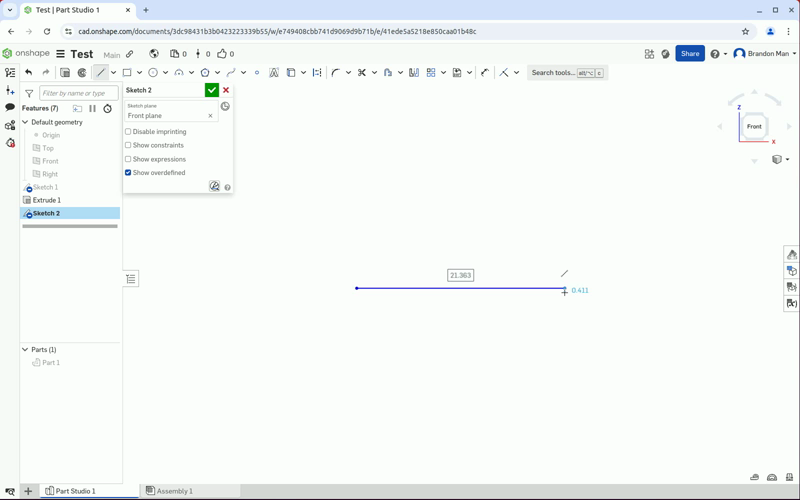
scroll(6)
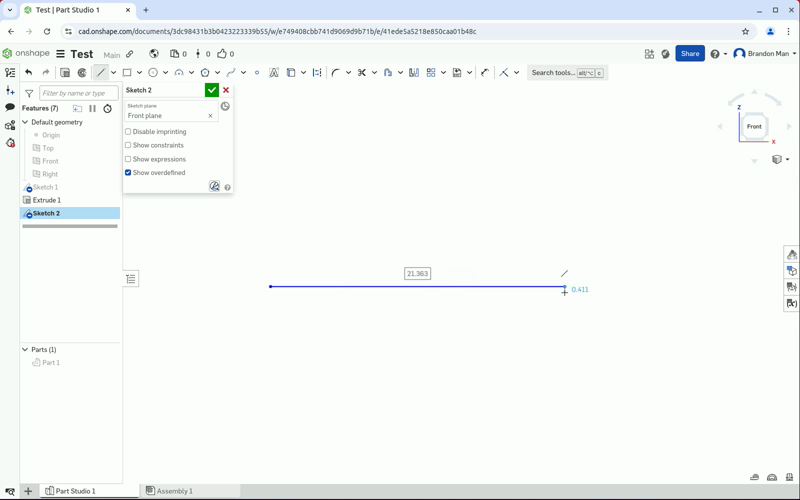
scroll(6)
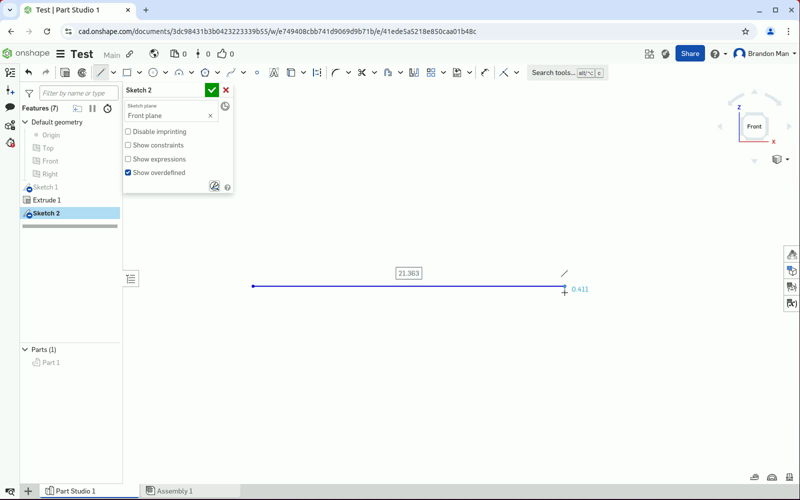
scroll(6)
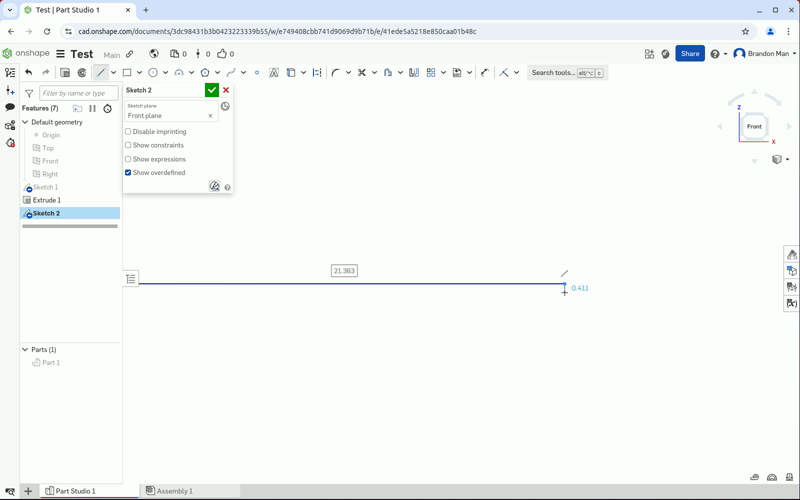
scroll(6)
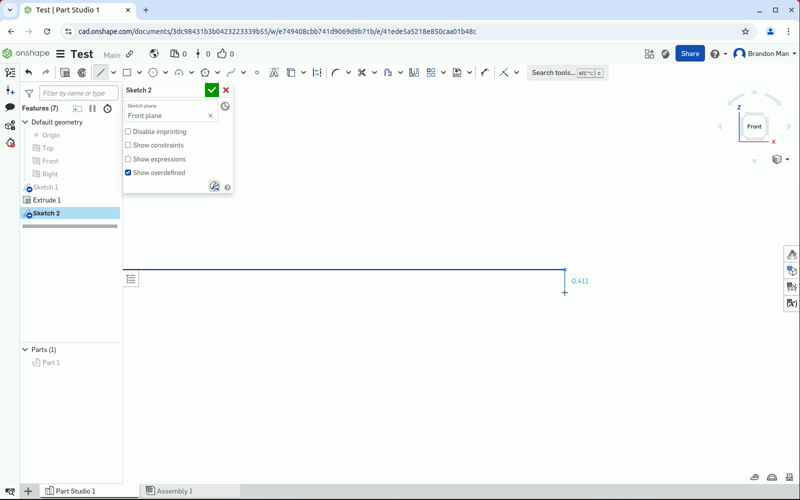
click(564, 292)
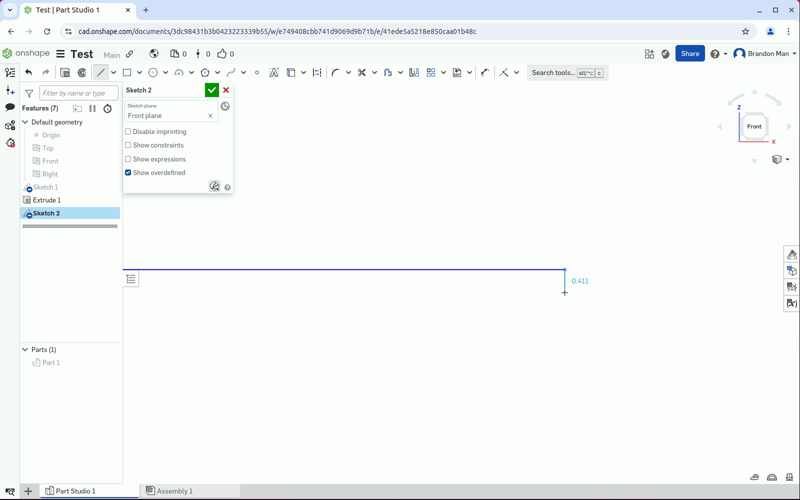
scroll(-6)
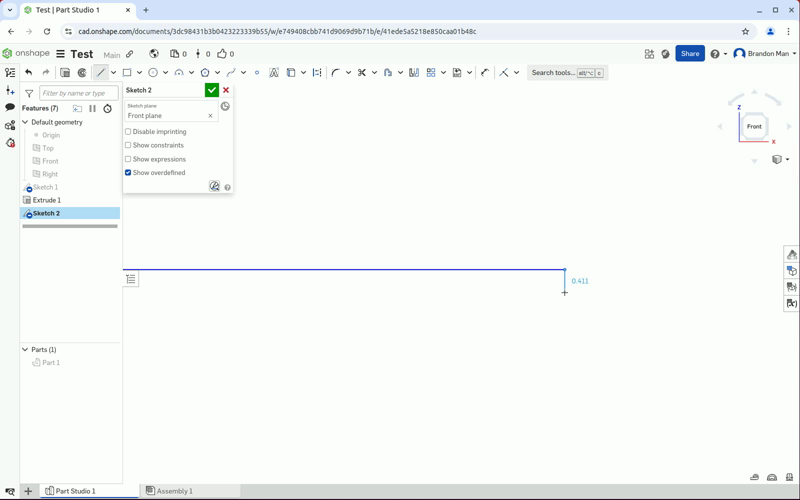
scroll(-6)
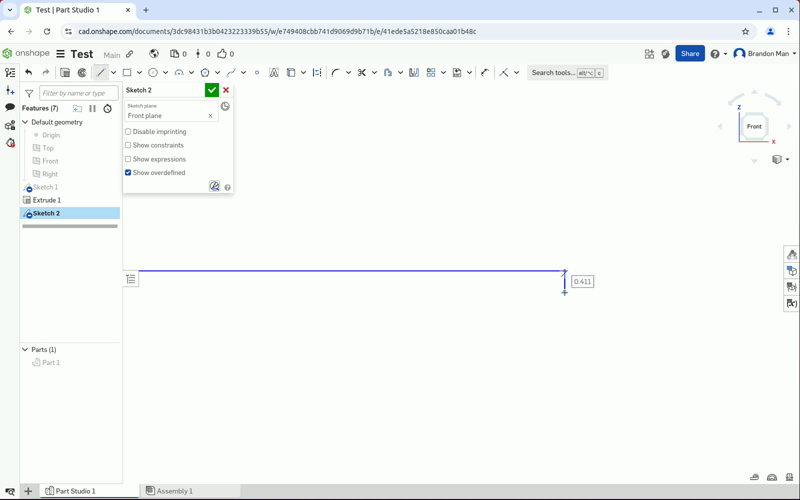
scroll(-6)
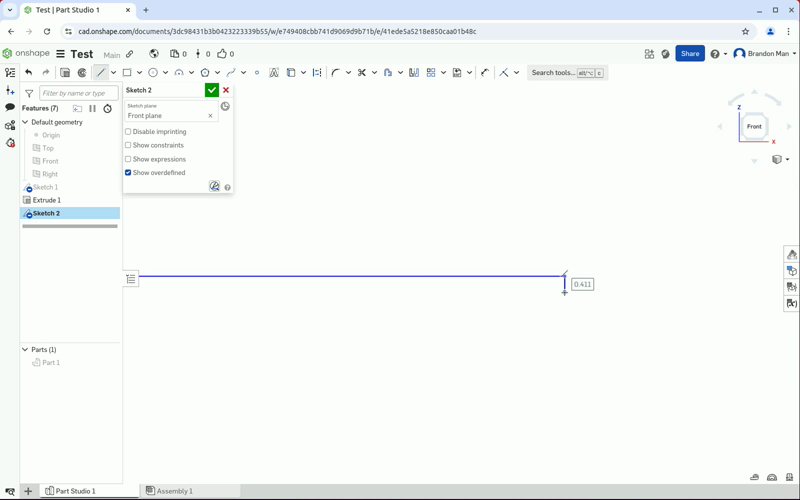
scroll(-6)
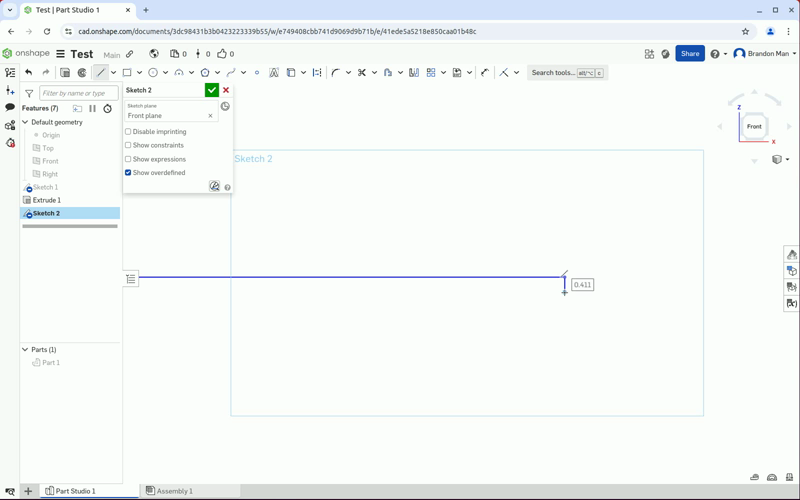
scroll(-6)
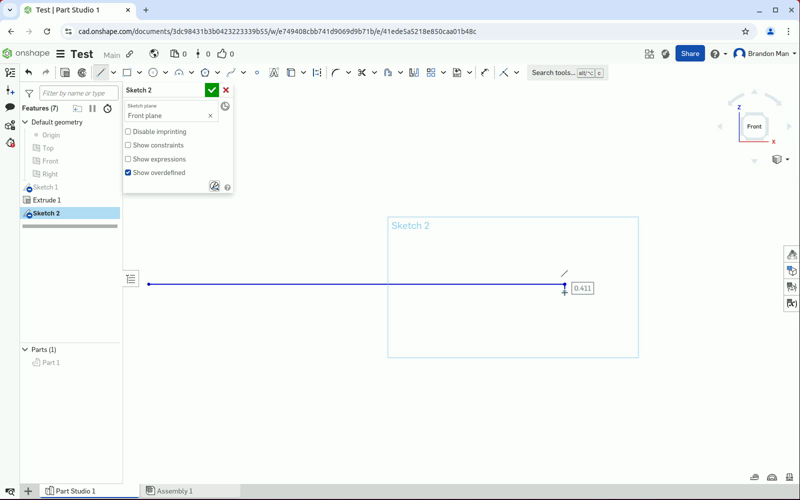
scroll(-6)
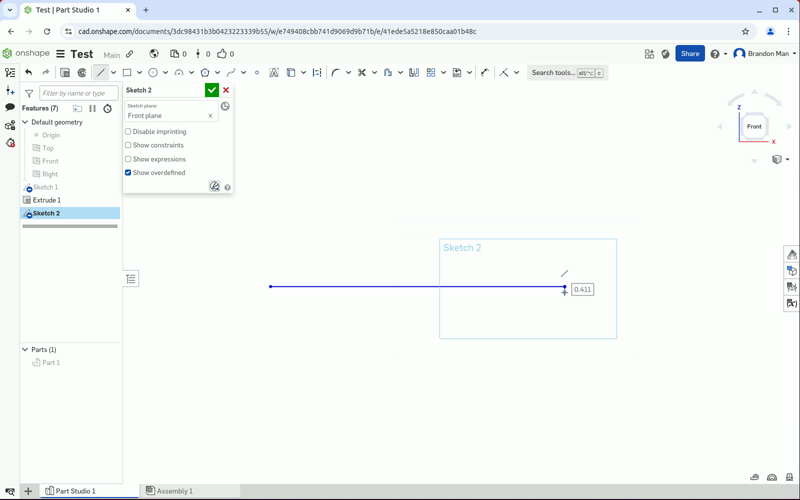
scroll(-6)
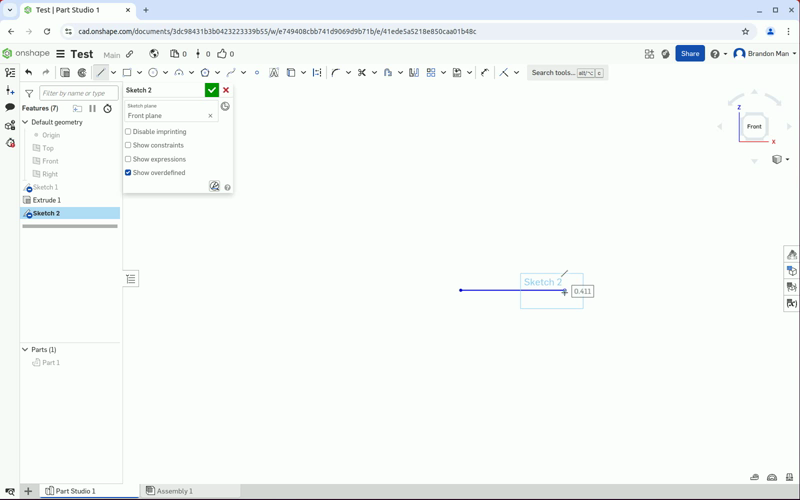
key_up(shift)
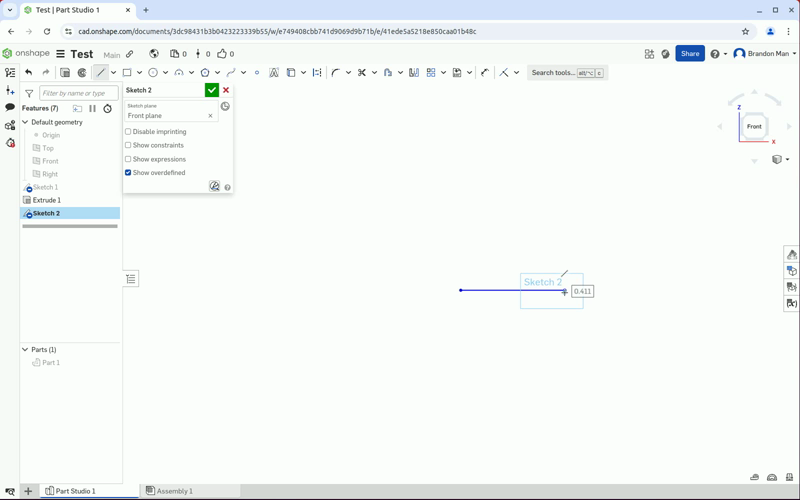
key_down(shift)
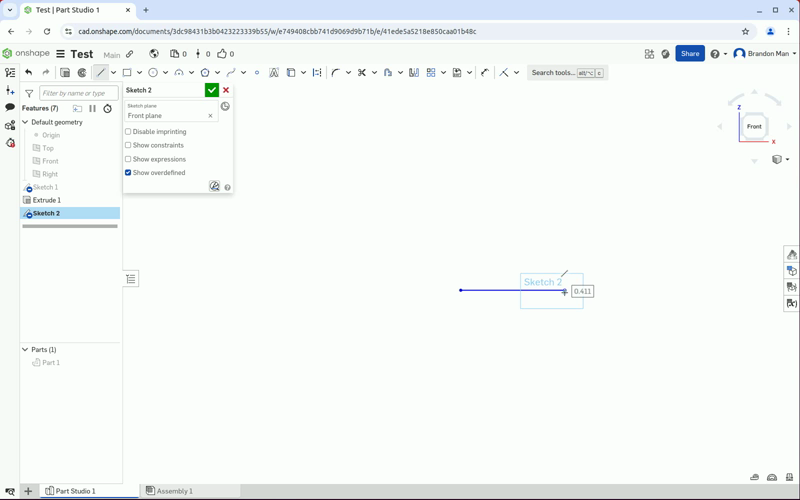
mouse_move(589, 292)
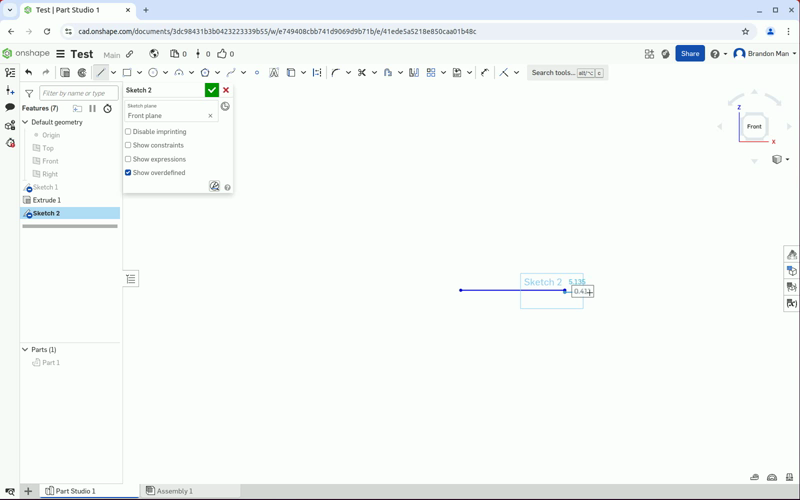
mouse_move(573, 282)
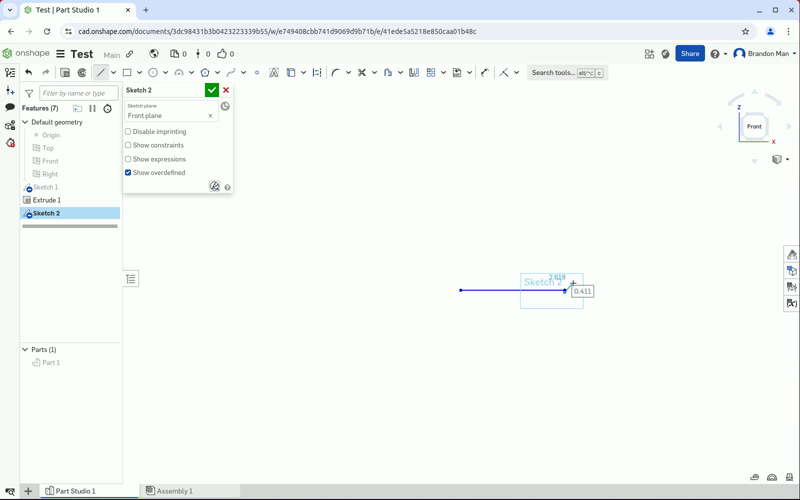
click(573, 282)
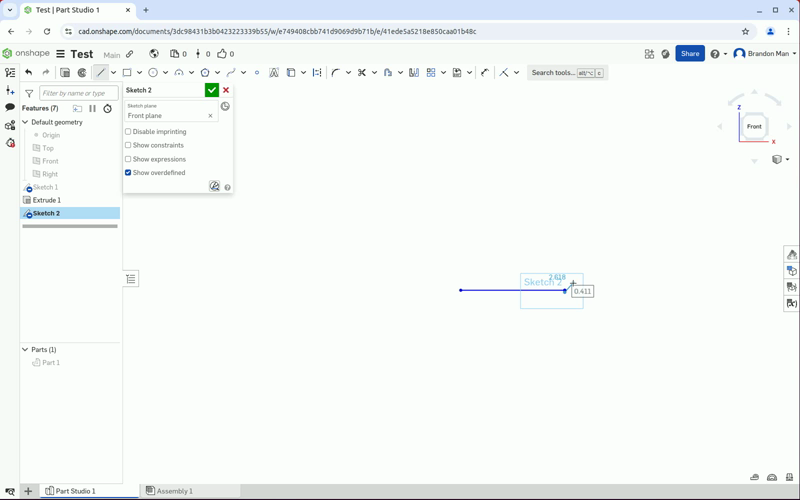
key_up(shift)
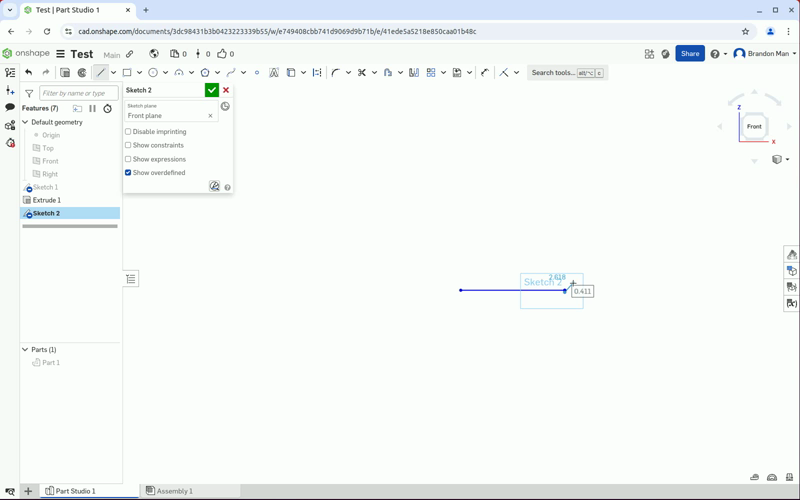
key_down(shift)
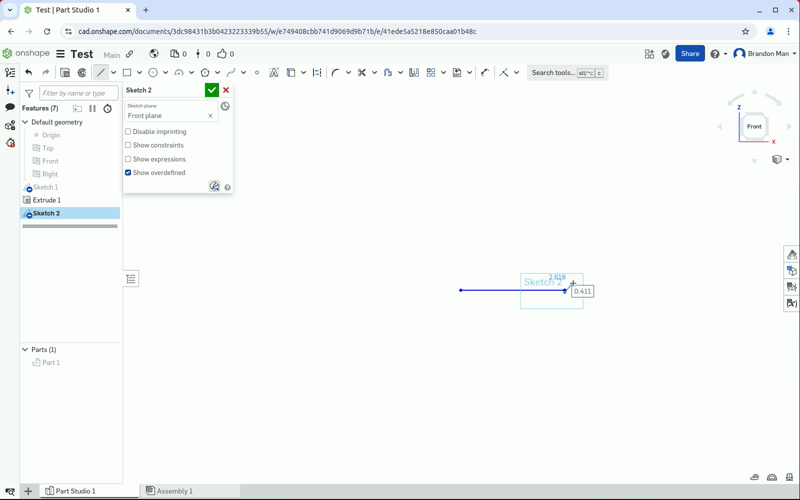
mouse_move(460, 282)
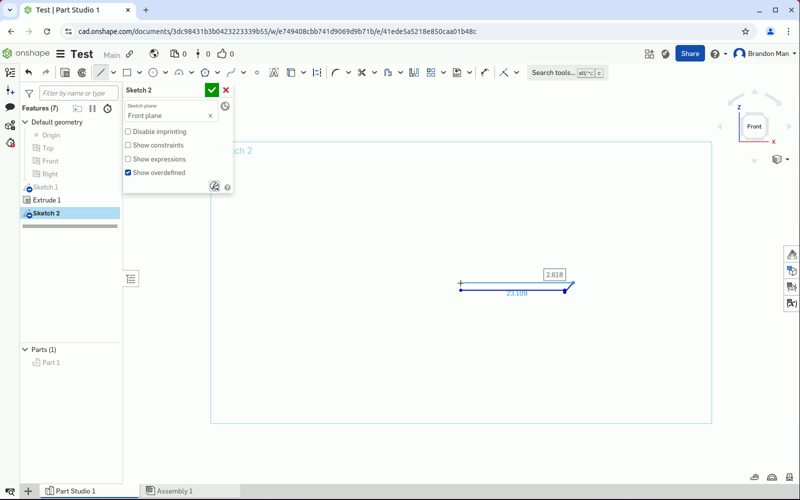
click(460, 282)
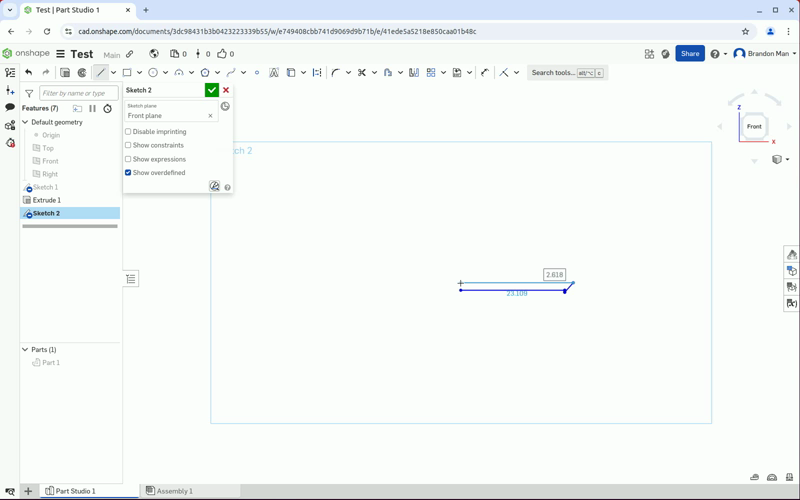
key_up(shift)
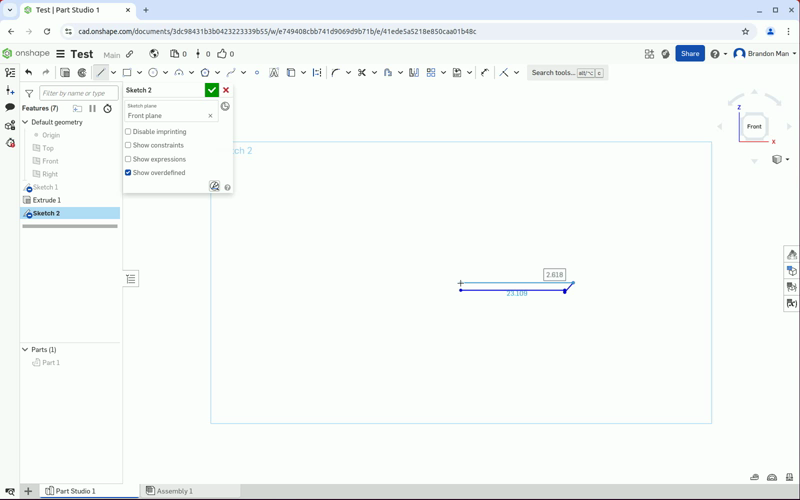
mouse_move(490, 282)
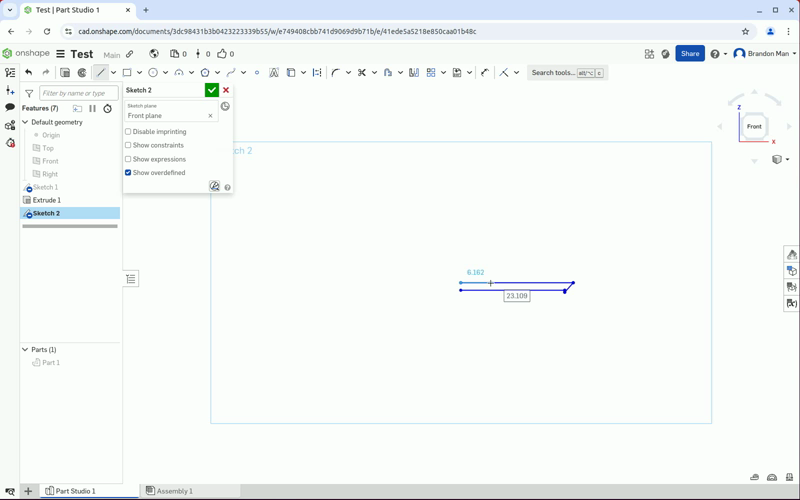
key_down(shift)
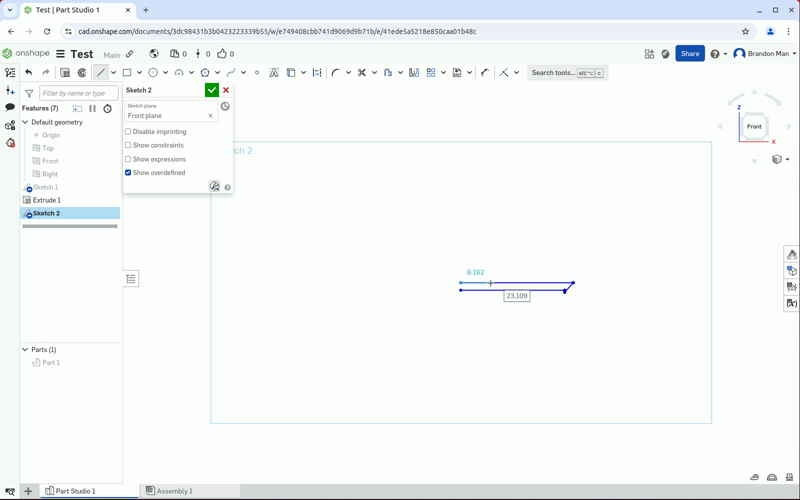
mouse_move(460, 290)
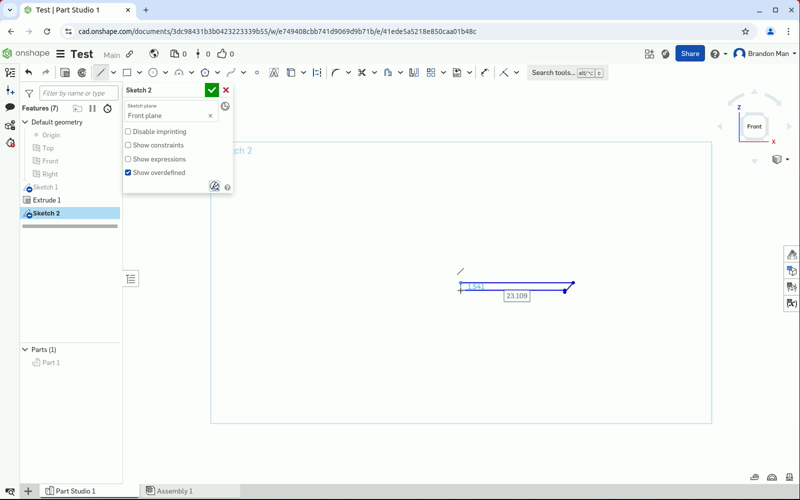
scroll(6)
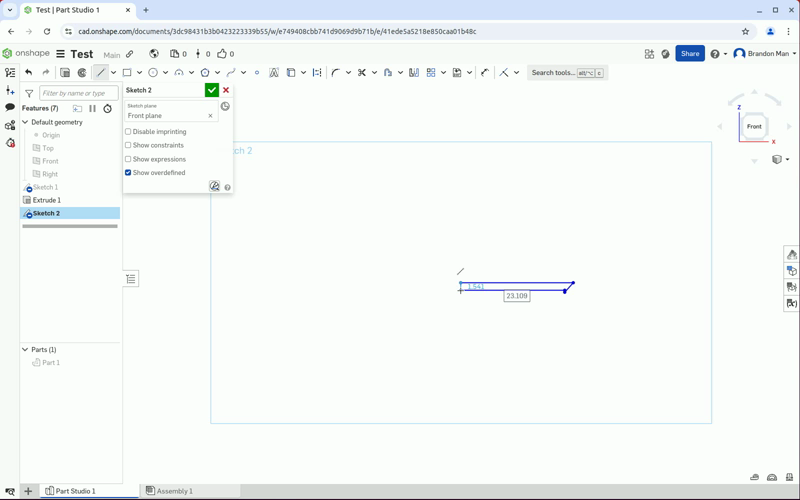
scroll(6)
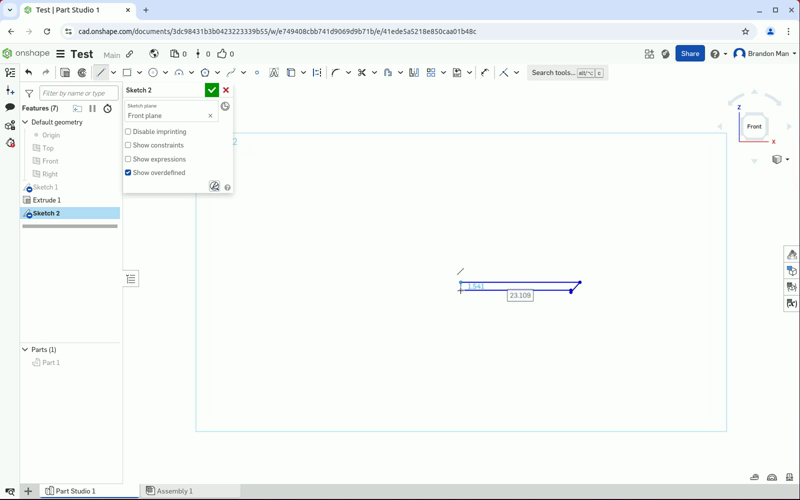
scroll(6)
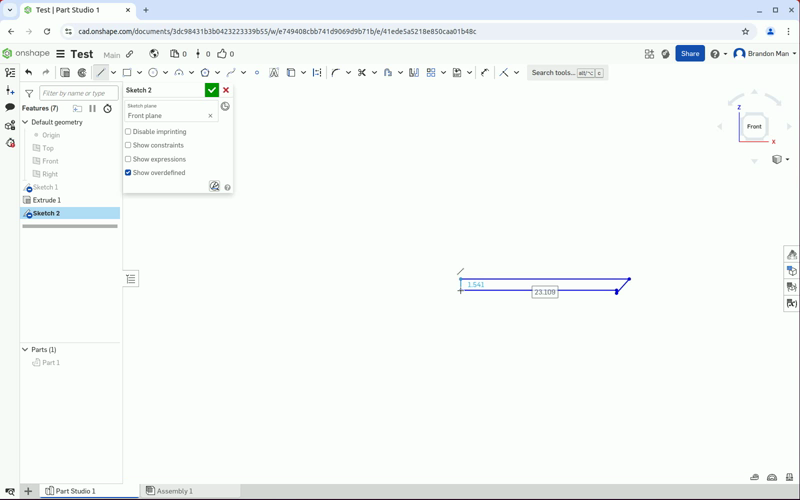
scroll(6)
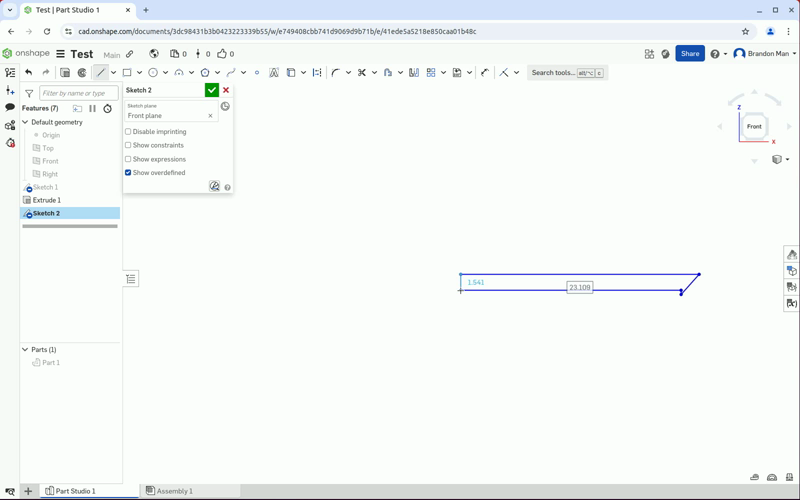
scroll(6)
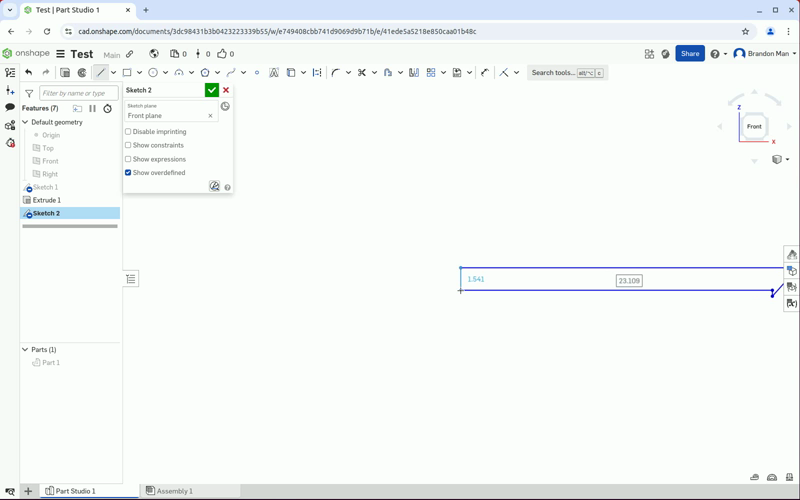
scroll(6)
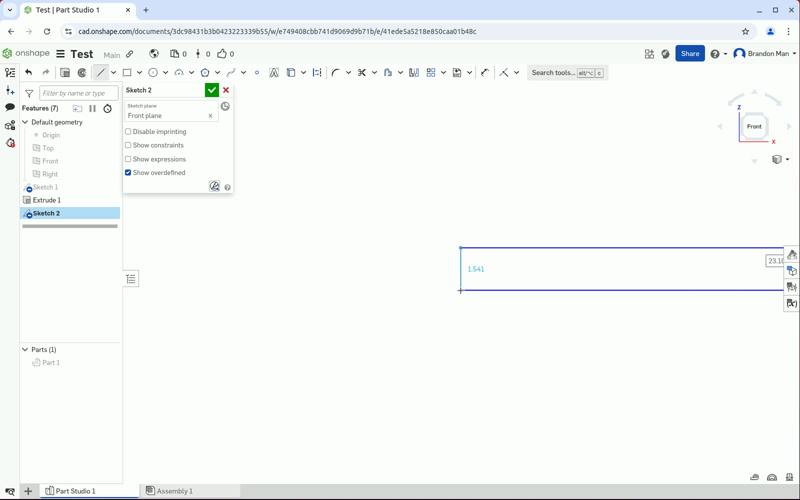
scroll(6)
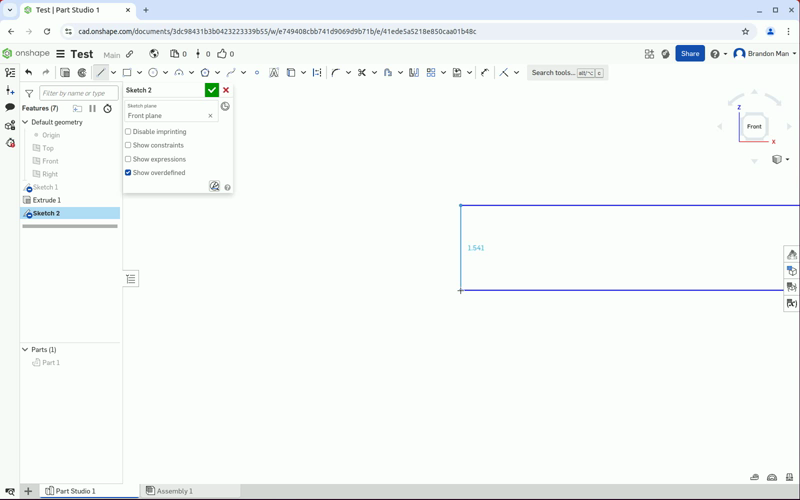
key_up(shift)
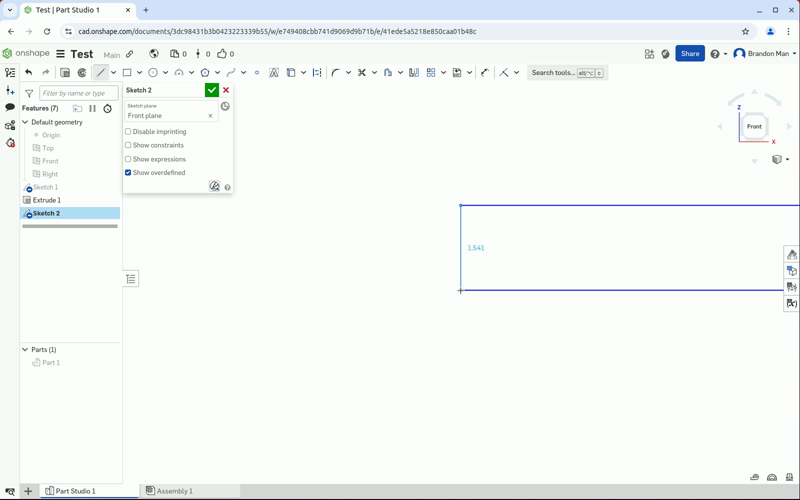
click(460, 290)
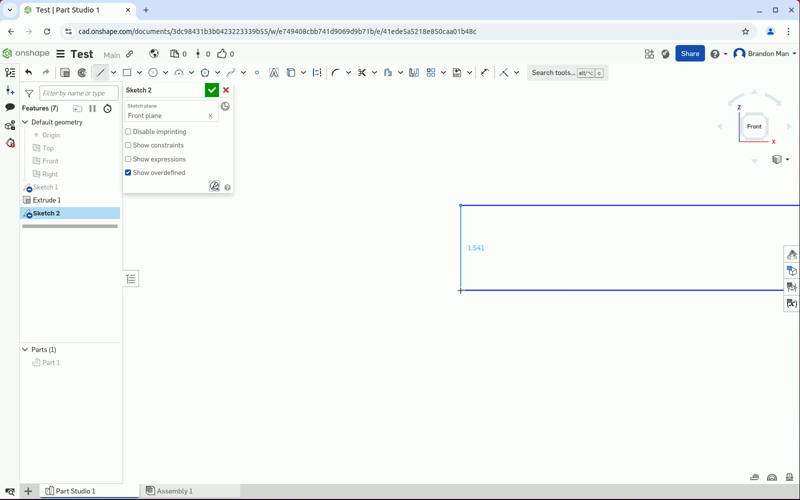
scroll(-6)
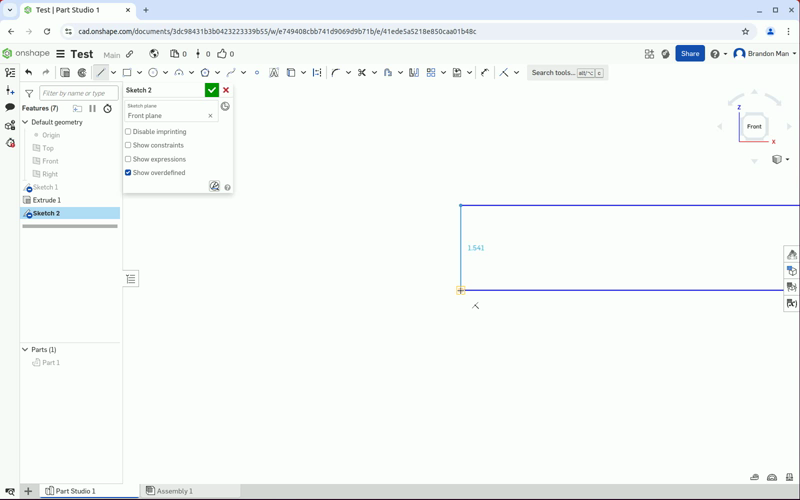
scroll(-6)
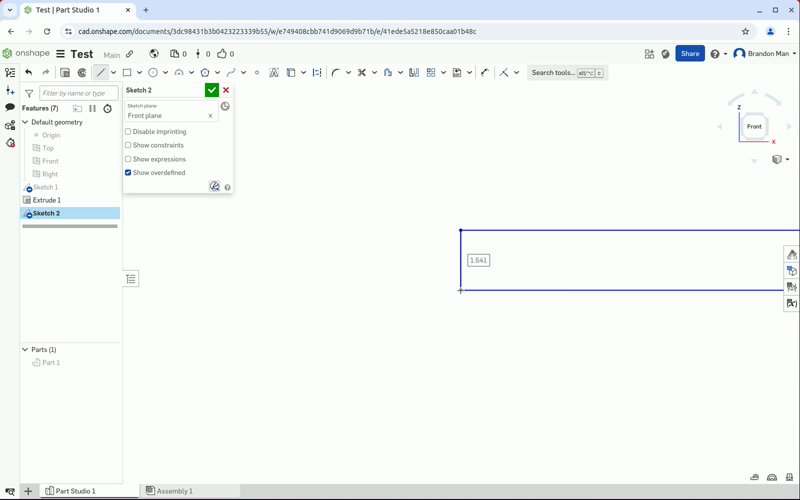
scroll(-6)
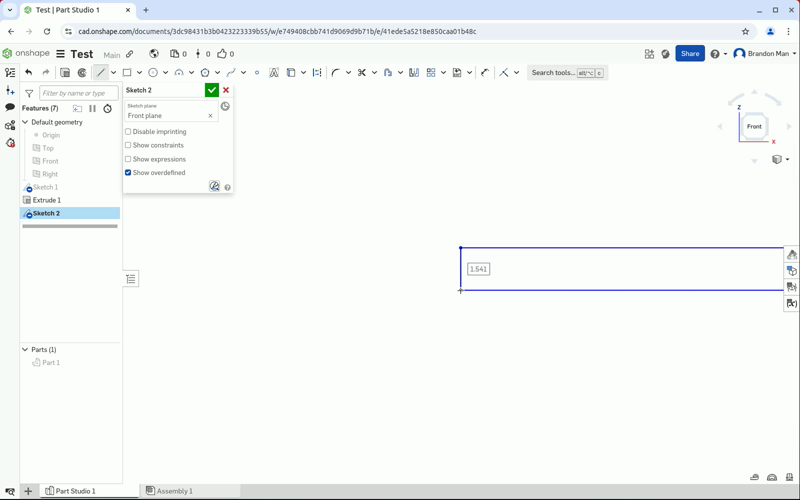
scroll(-6)
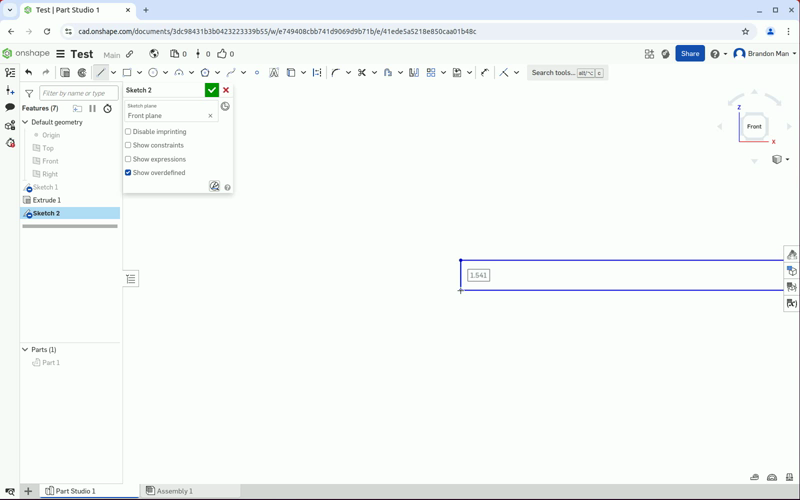
scroll(-6)
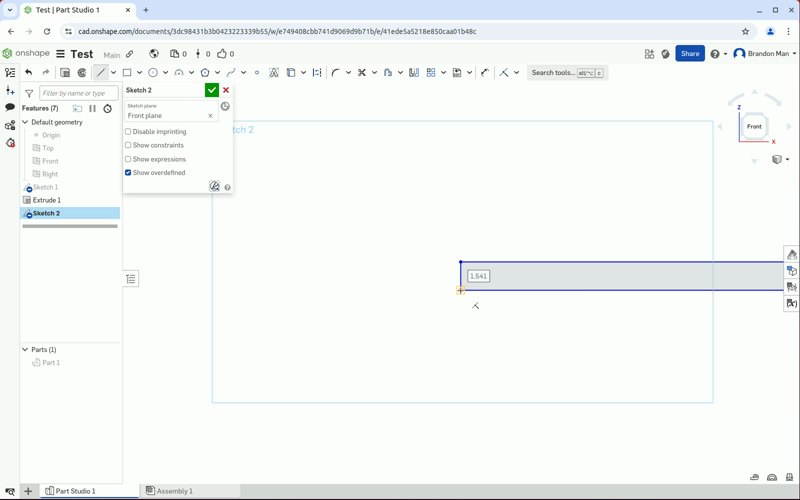
scroll(-6)
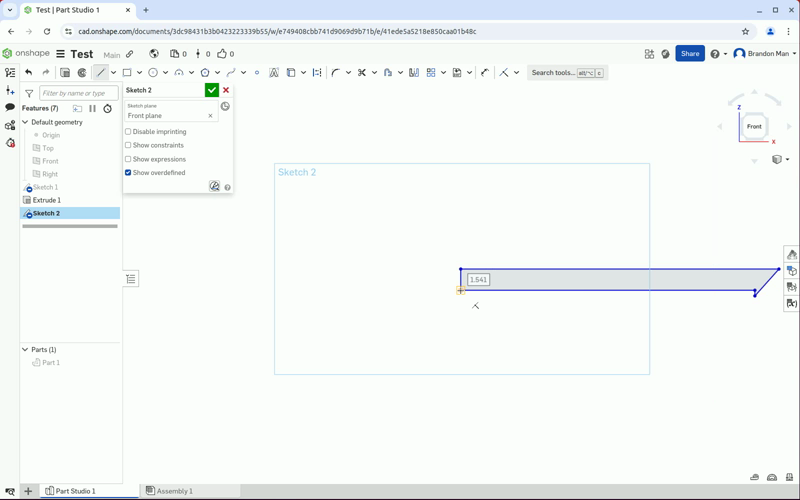
scroll(-6)
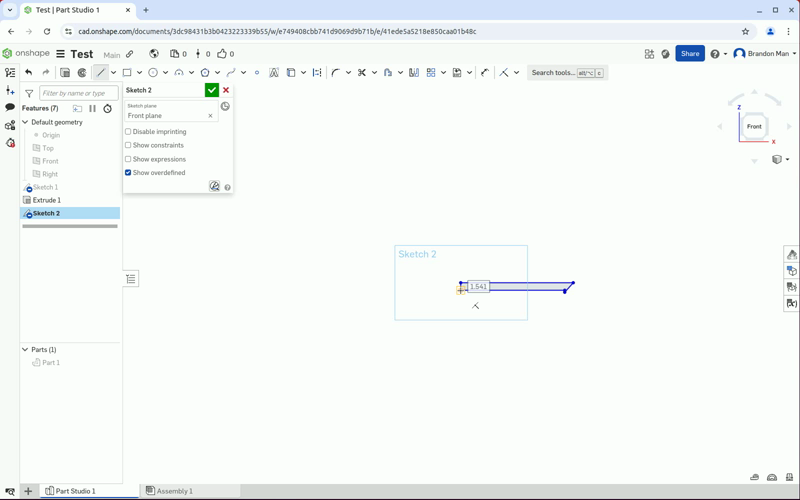
key(esc)
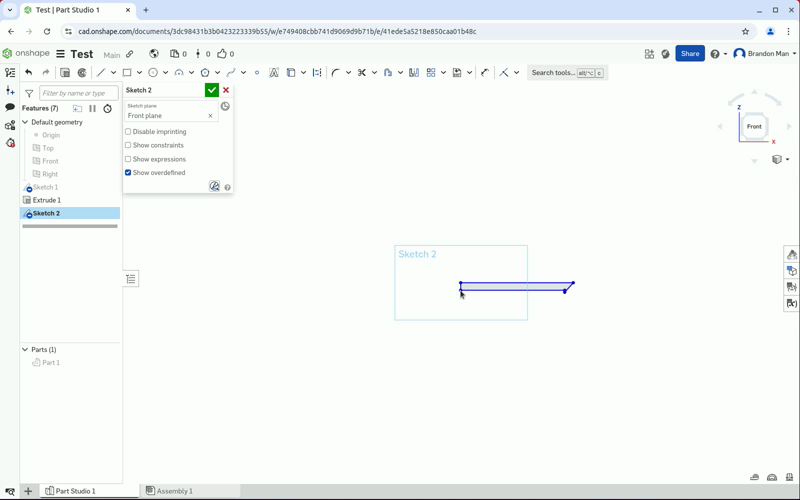
mouse_move(483, 284)
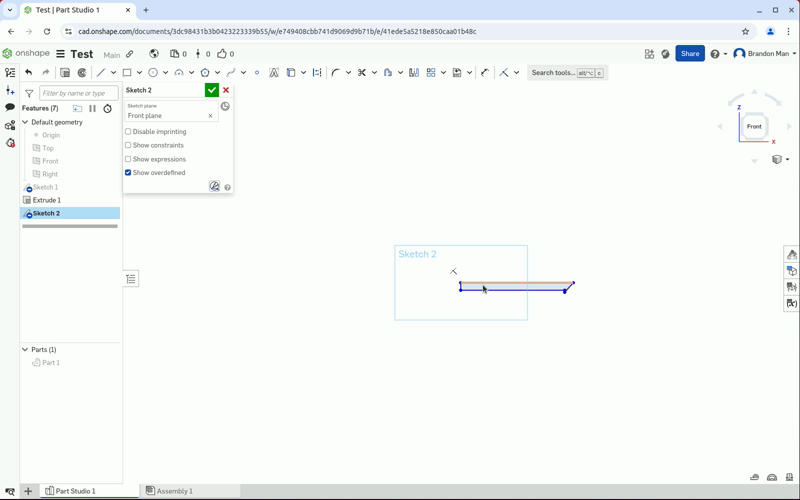
scroll(6)
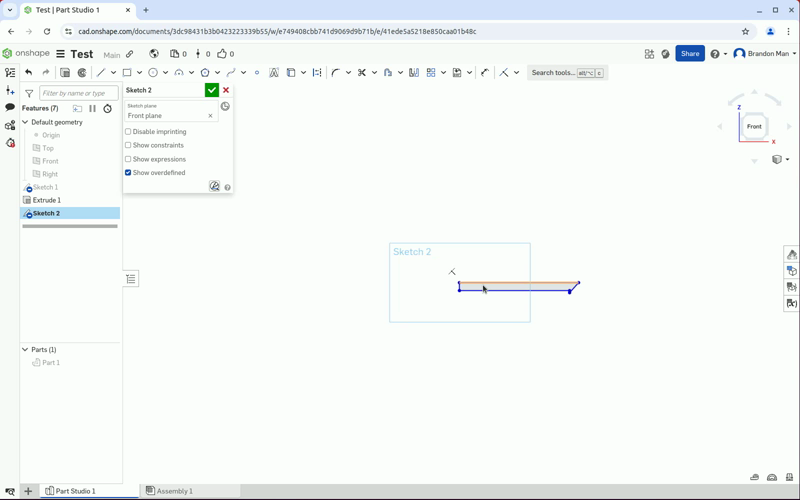
scroll(6)
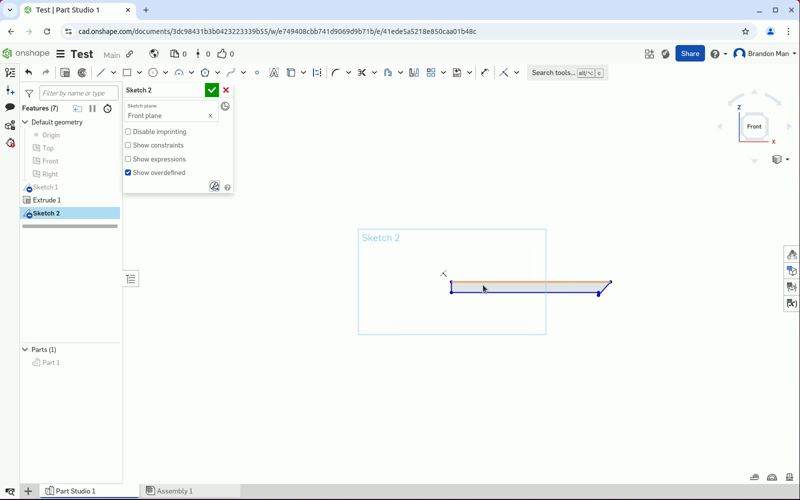
scroll(6)
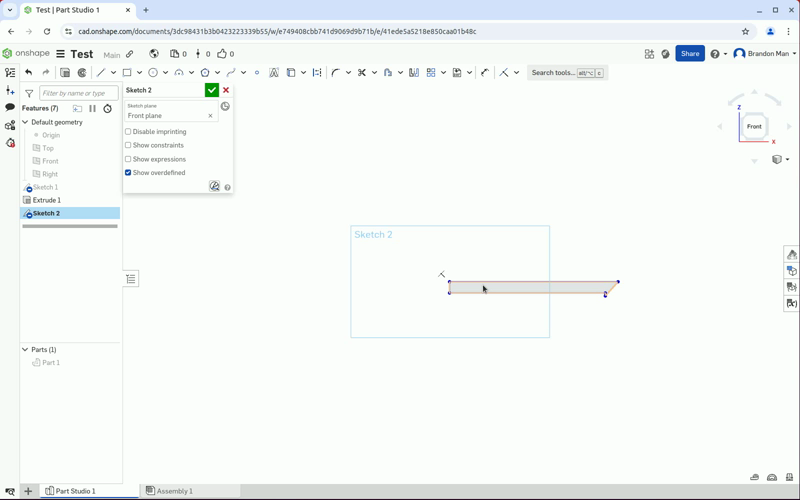
scroll(6)
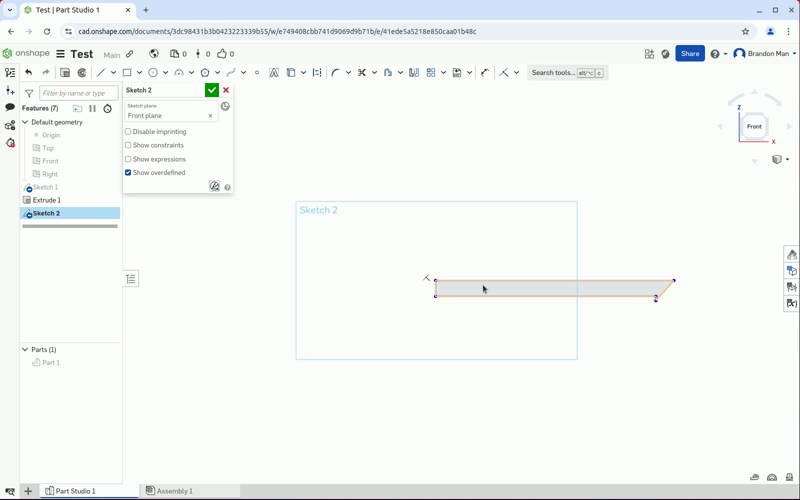
scroll(6)
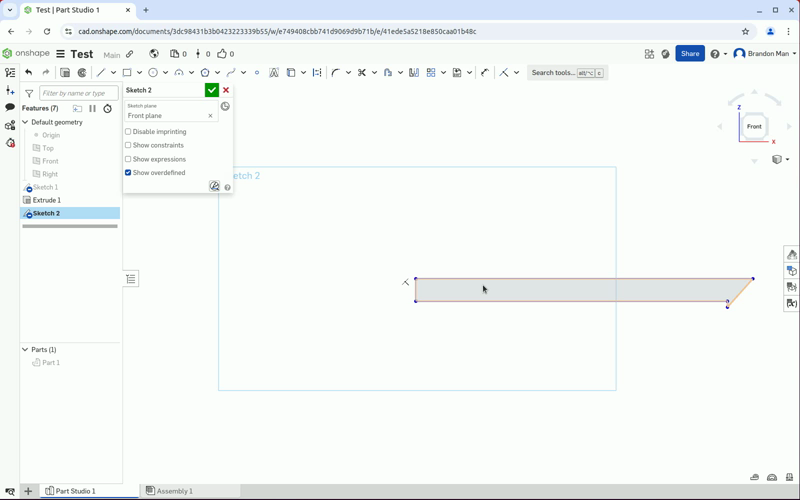
scroll(6)
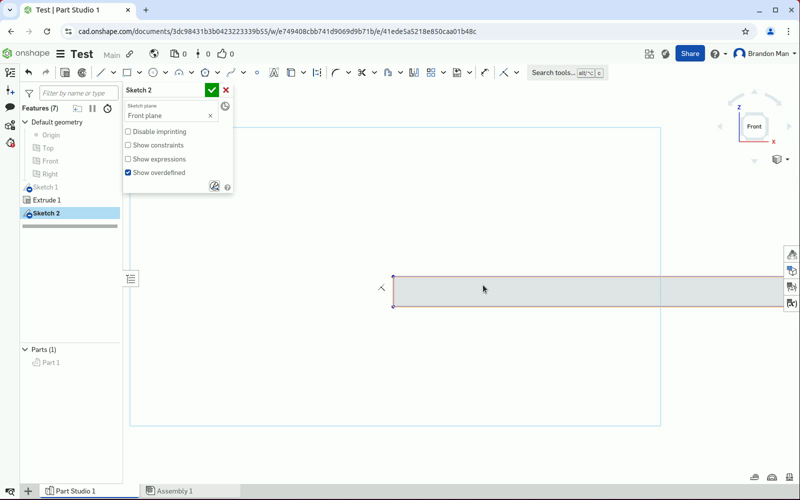
scroll(6)
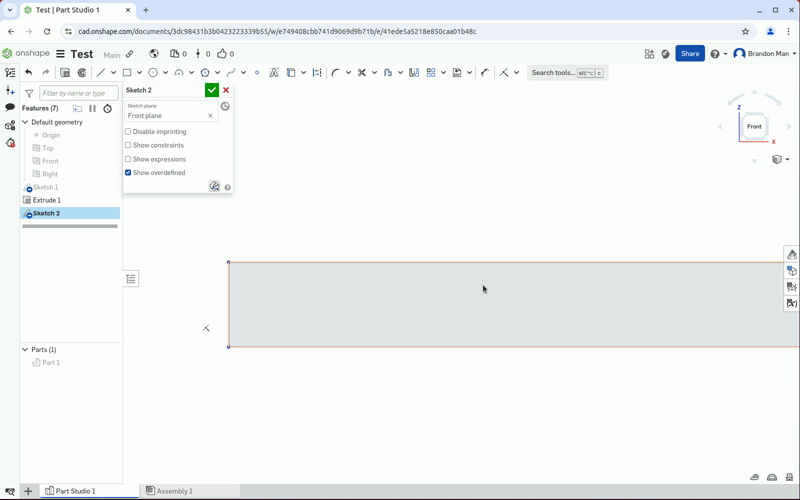
click(483, 284)
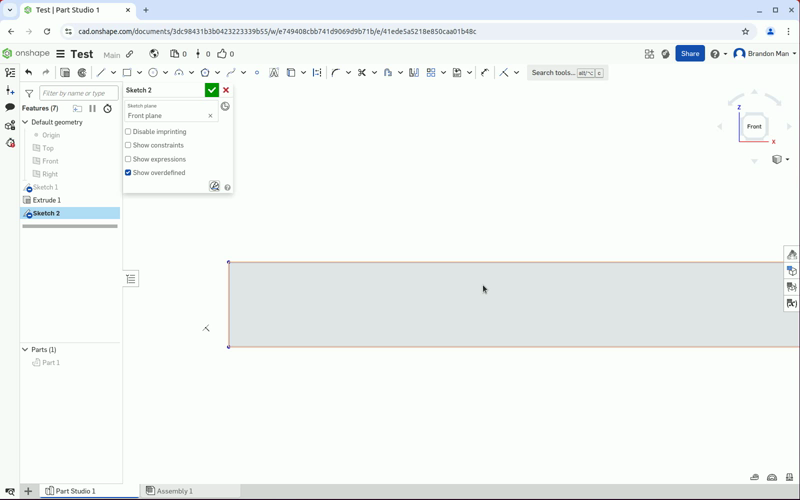
scroll(-6)
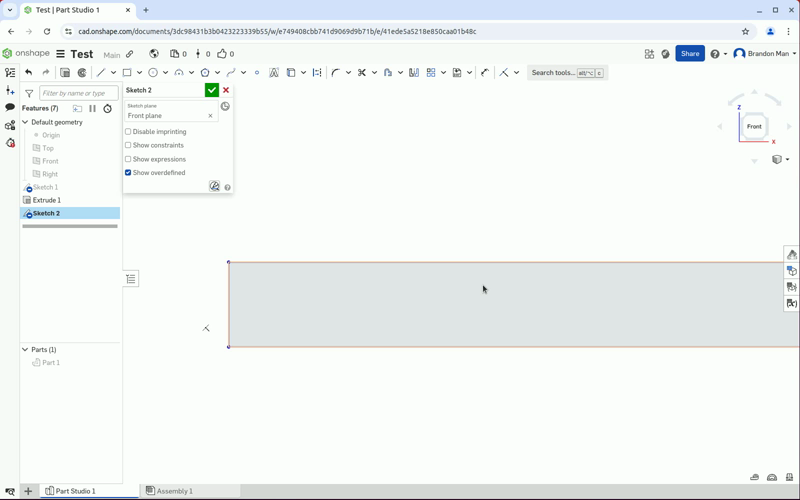
scroll(-6)
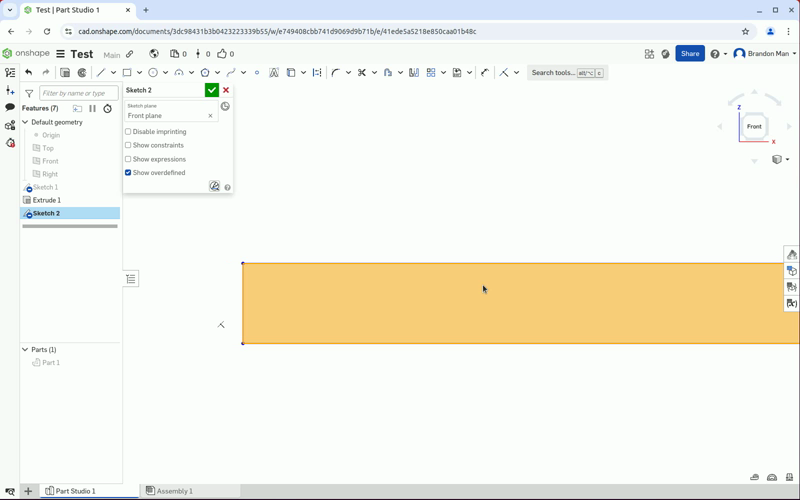
scroll(-6)
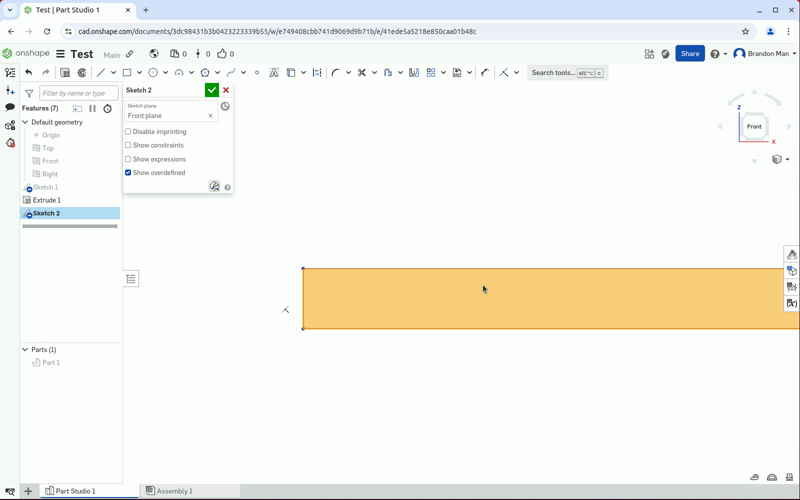
scroll(-6)
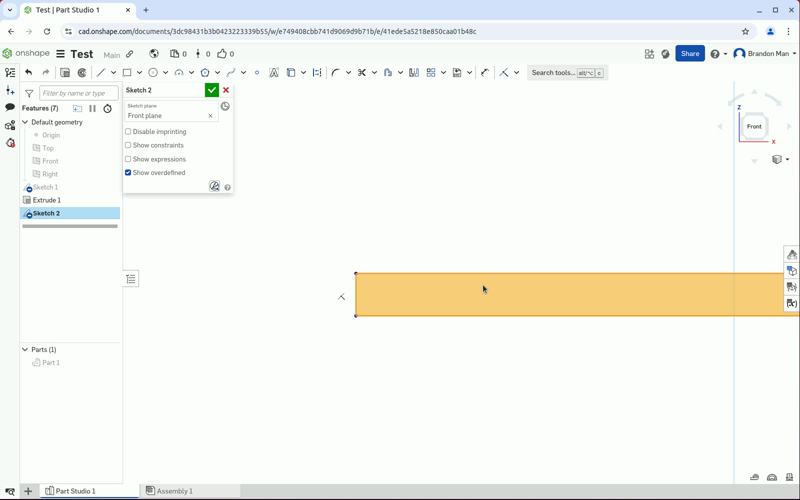
scroll(-6)
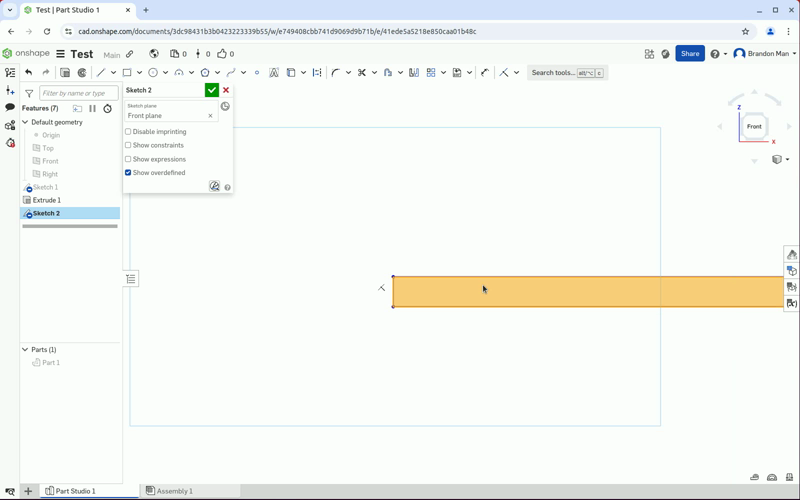
scroll(-6)
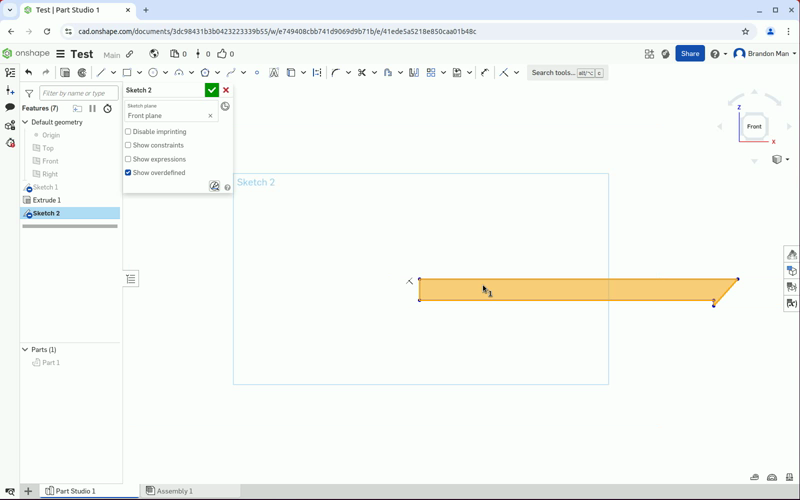
scroll(-6)
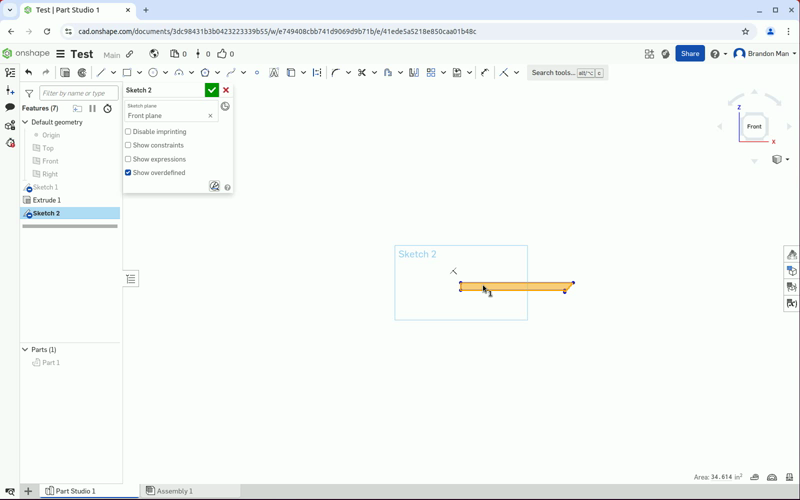
mouse_move(73, 352)
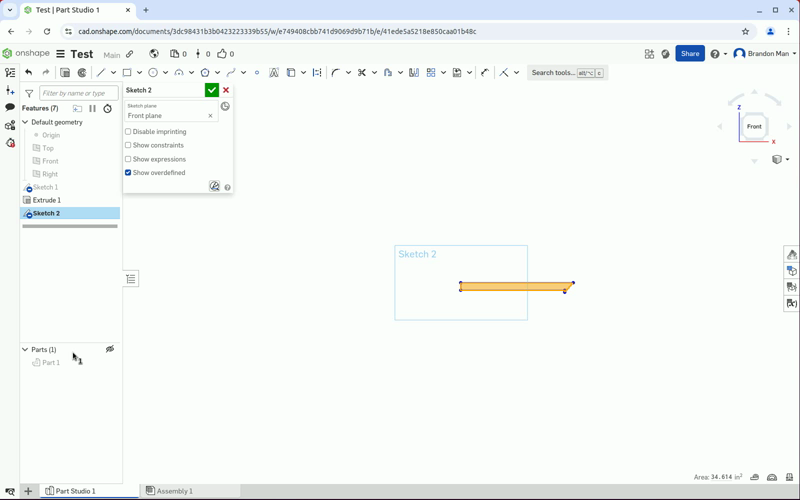
key(shift+y)
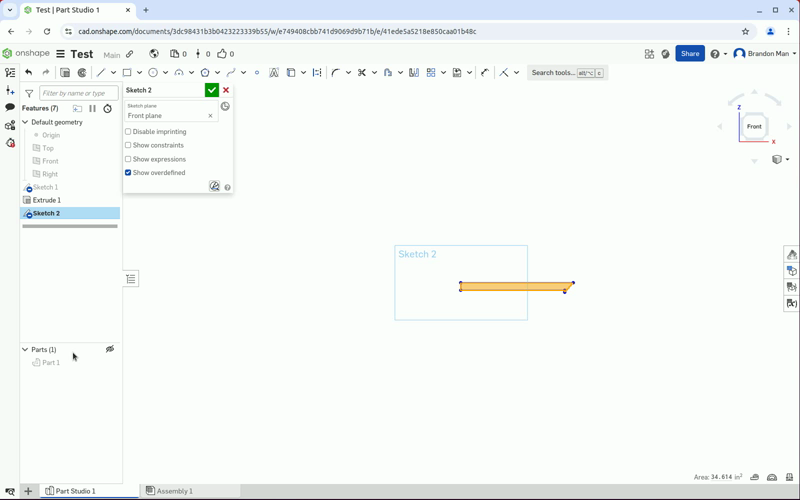
key(shift+e)
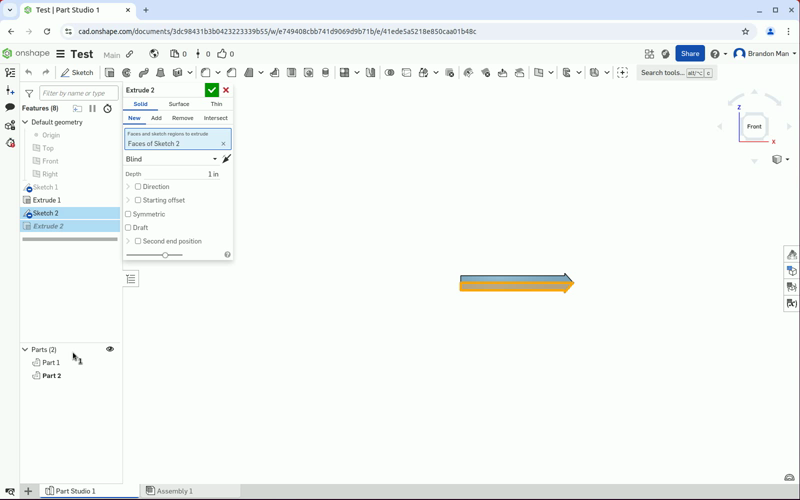
mouse_move(143, 106)
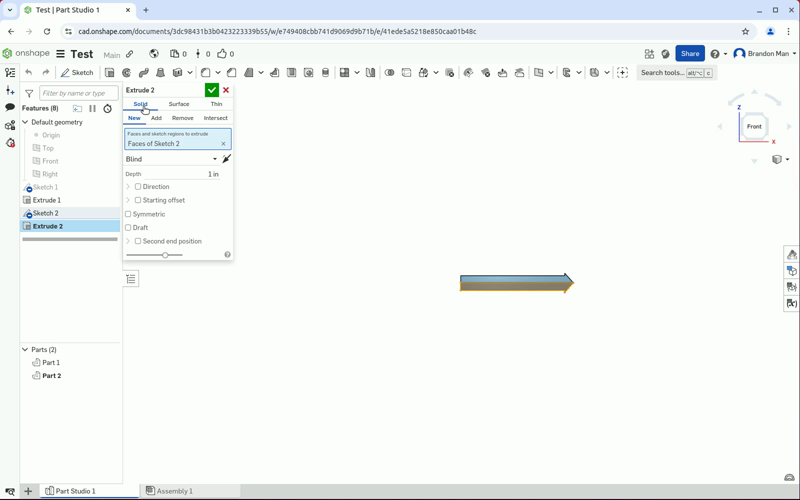
click(143, 106)
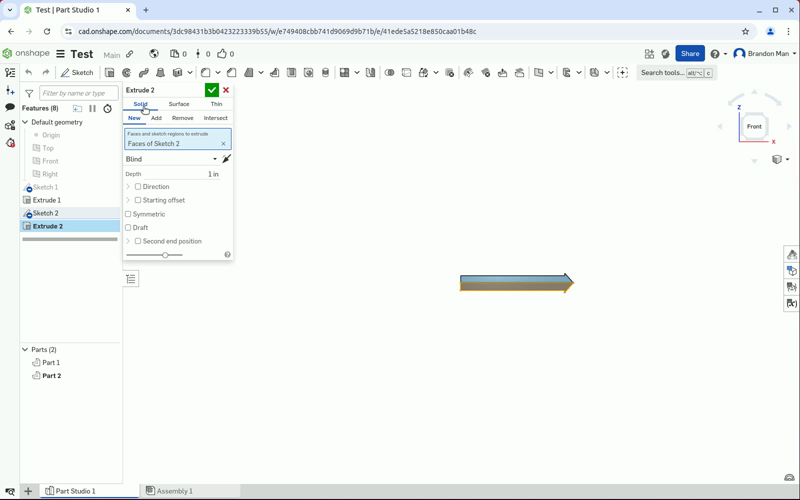
mouse_move(137, 120)
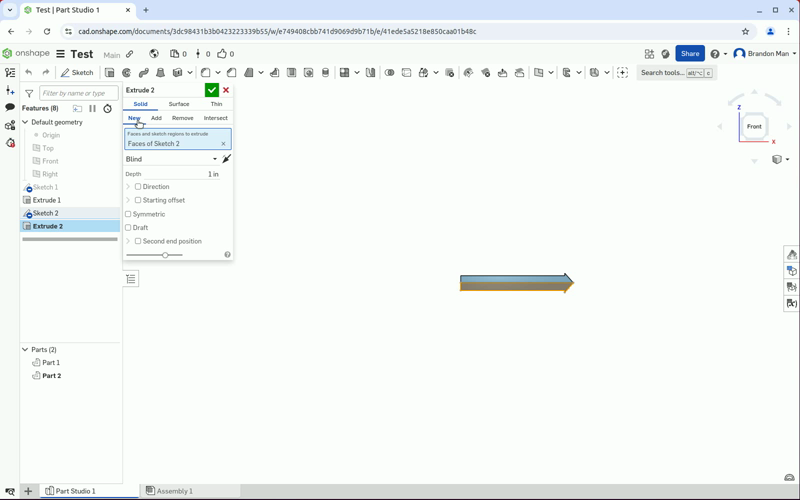
click(137, 120)
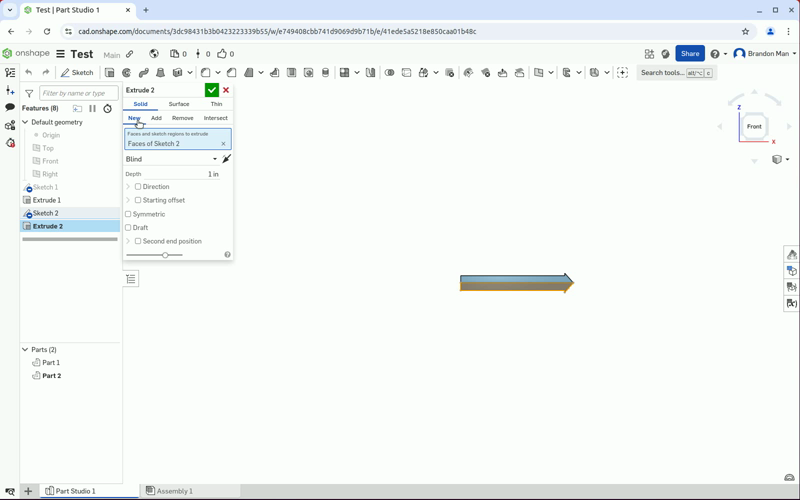
key(tab, 4)
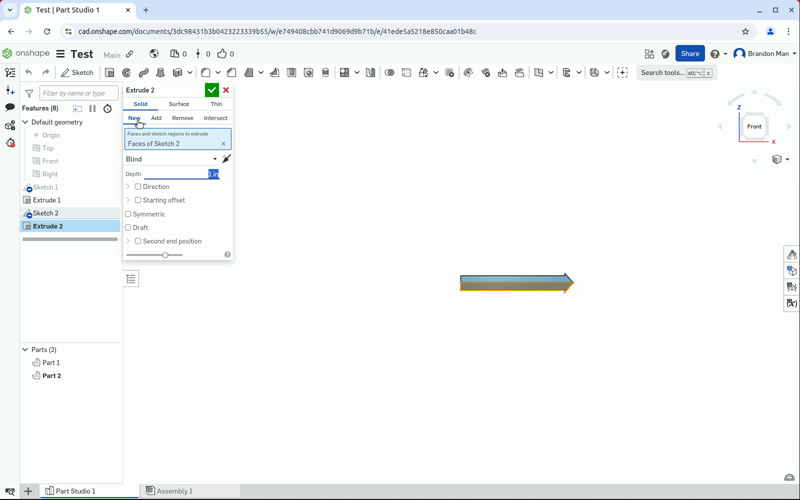
text(-0.481)
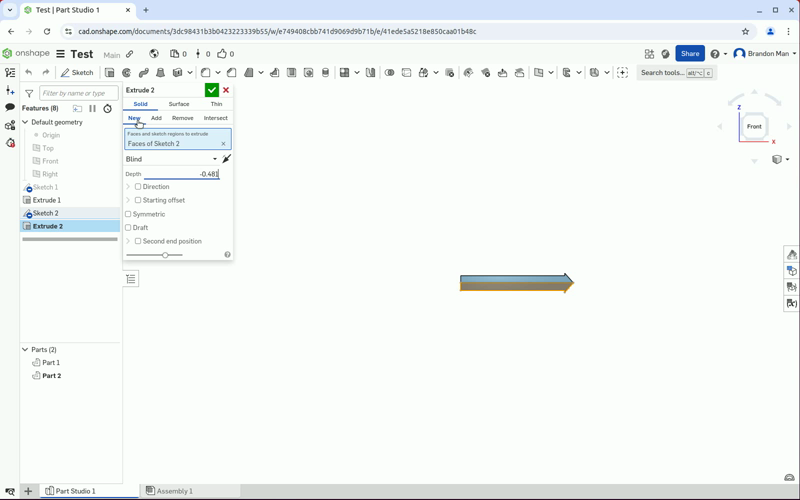
key(enter)
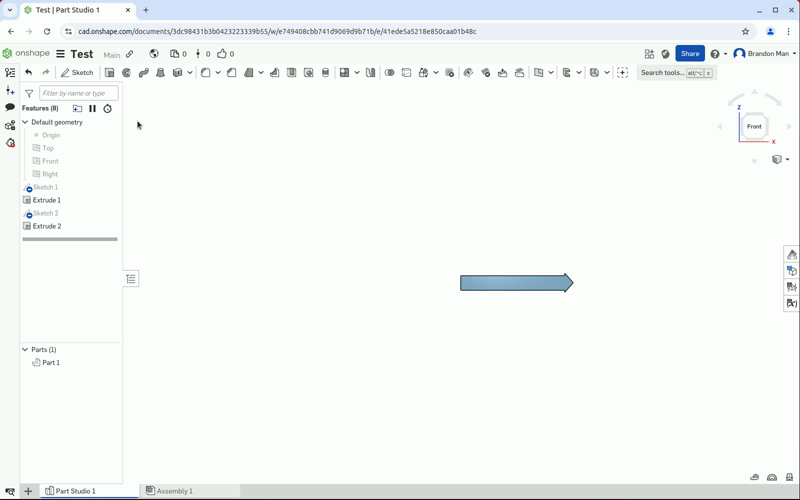
key(shift+h)
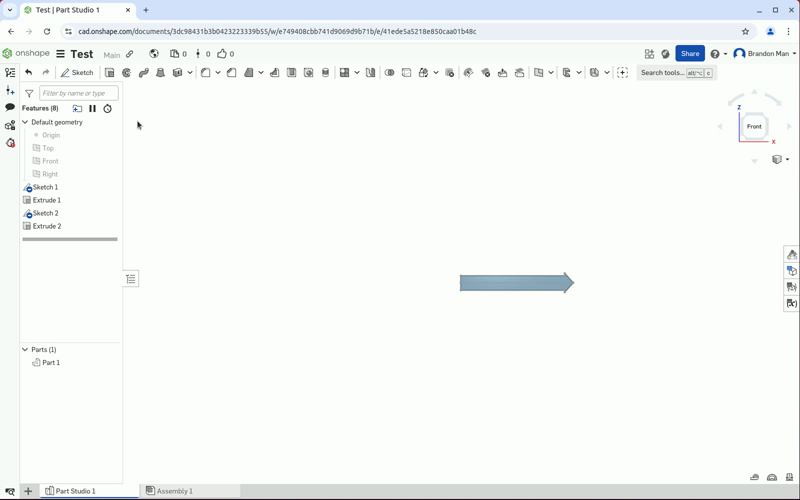
key(shift+h)
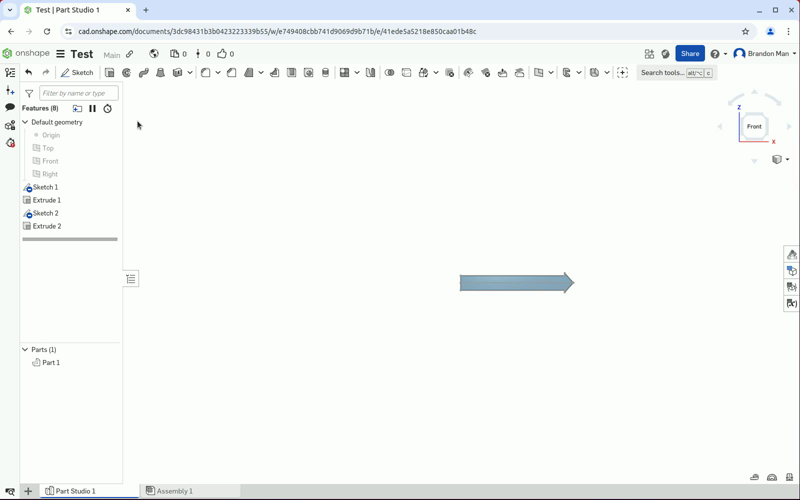
key(shift+7)
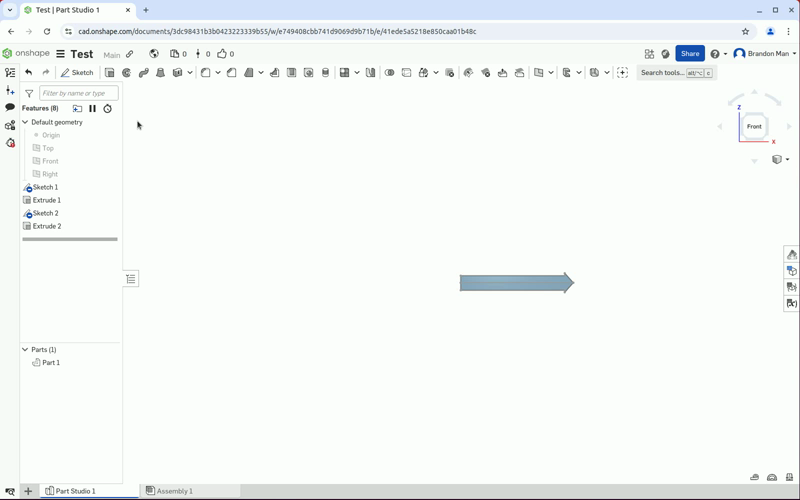
key(left, 2)
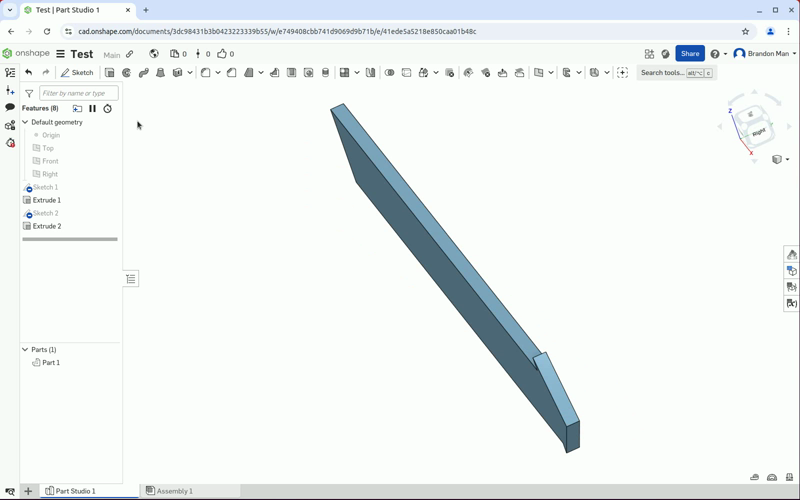
key(down, 2)
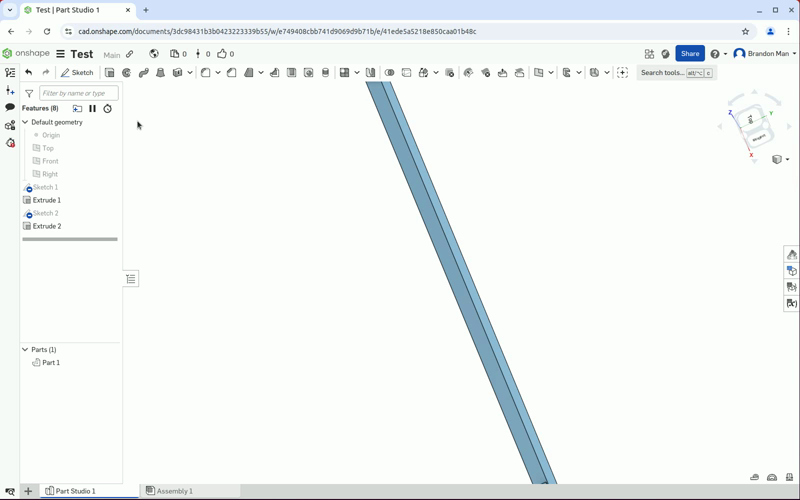
key(up, 2)
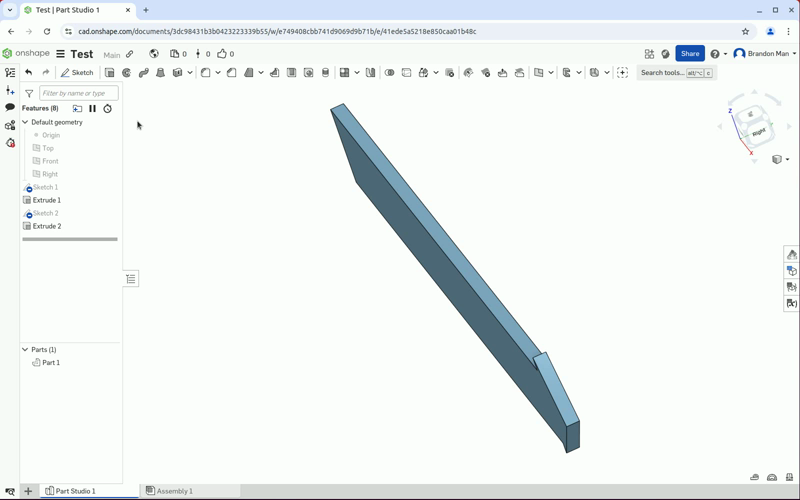
key(right, 2)
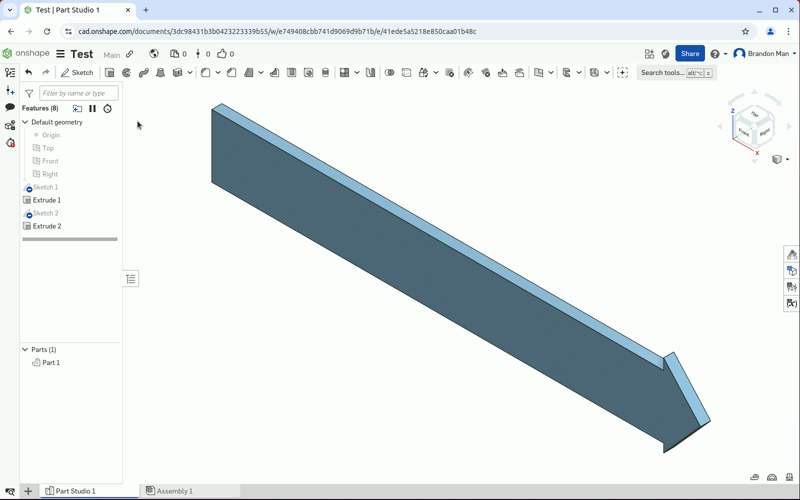
mouse_move(73, 189)
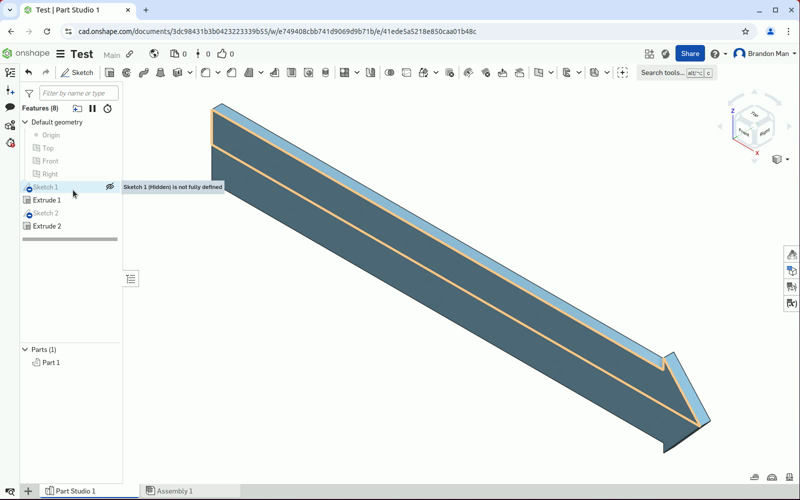
click(73, 189)